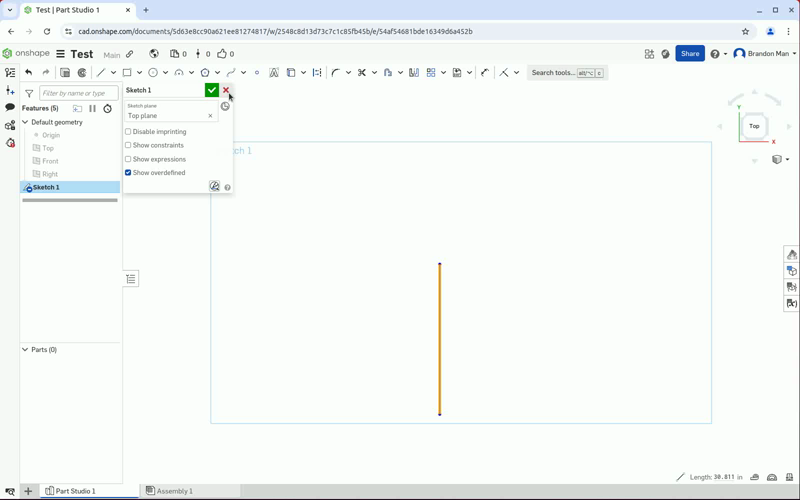
key(shift+h)
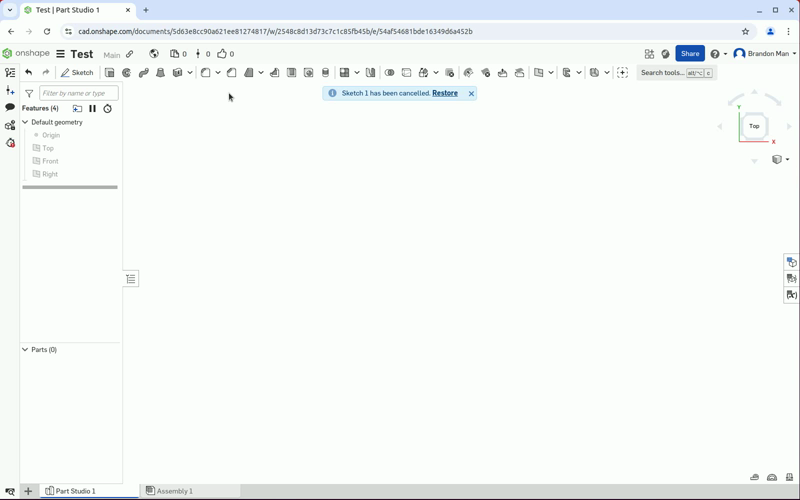
mouse_move(73, 352)
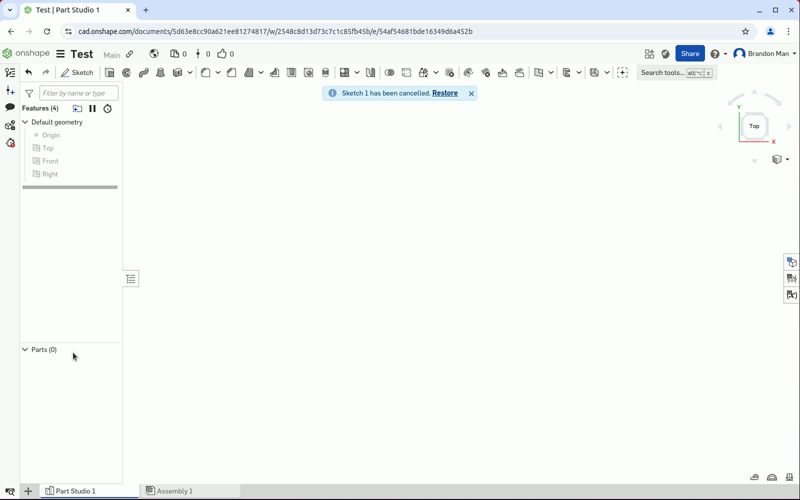
key(y)
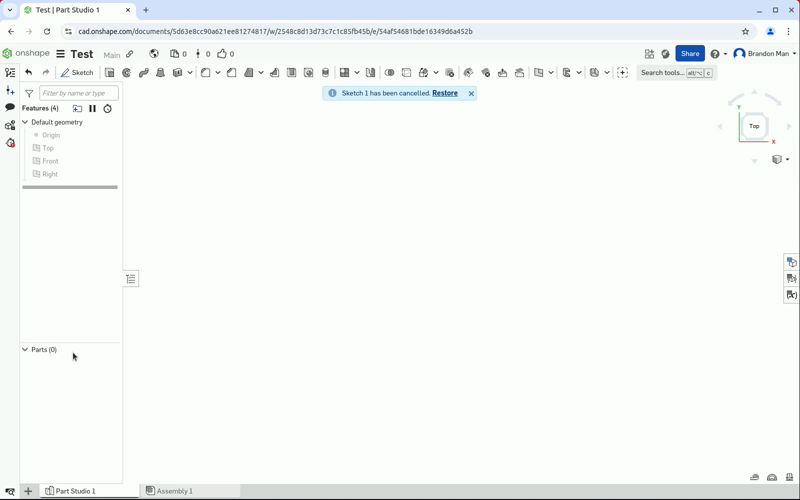
key(shift+p)
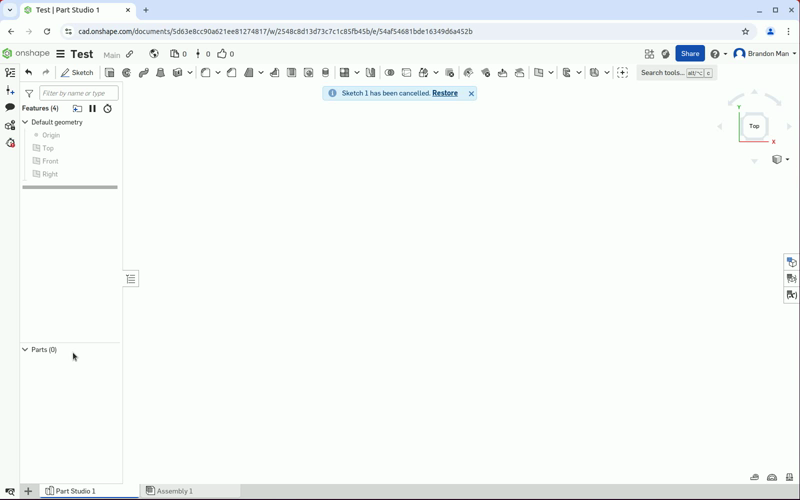
key(space)
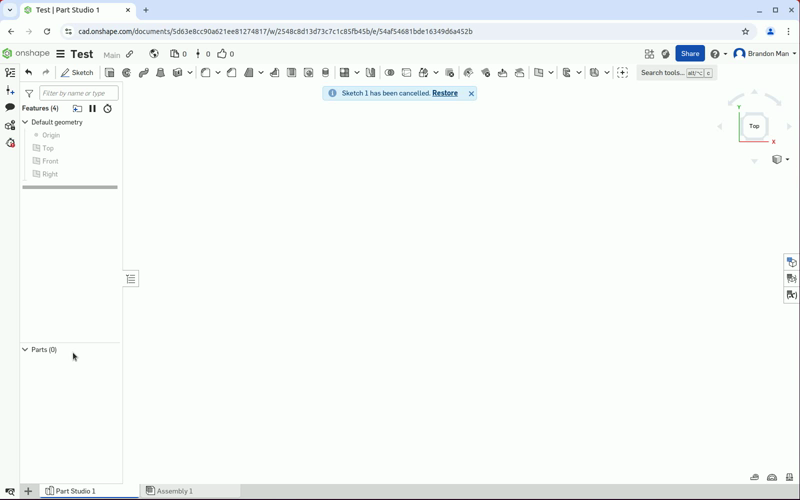
key_down(shift)
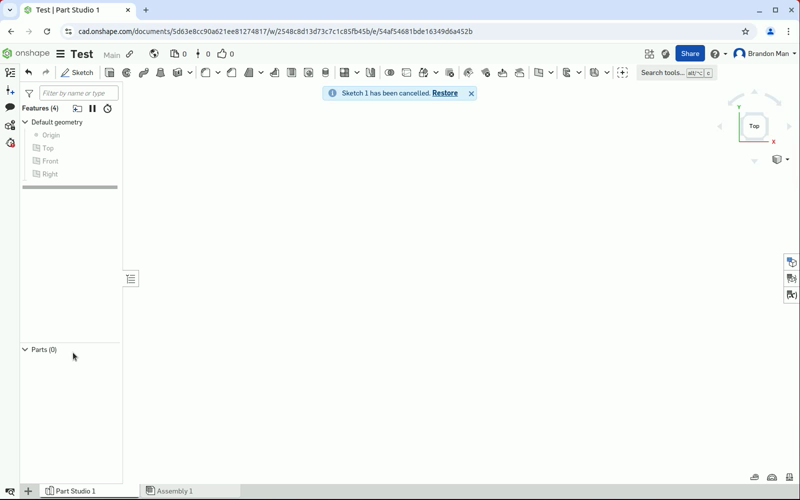
key(up)
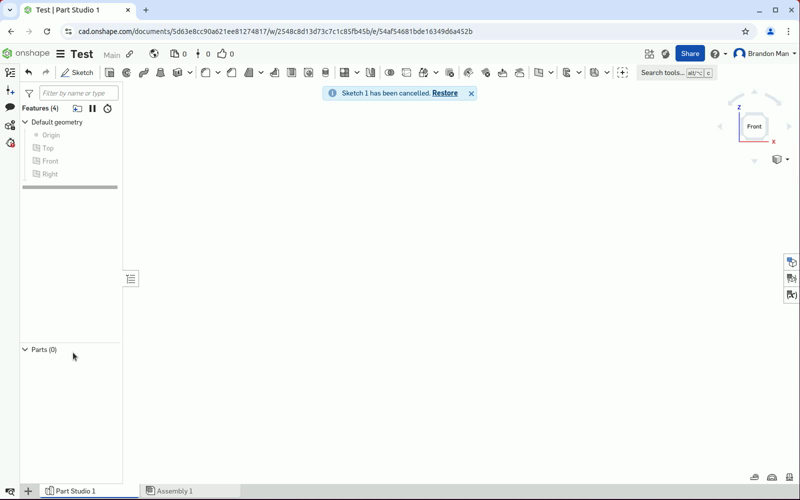
key_up(shift)
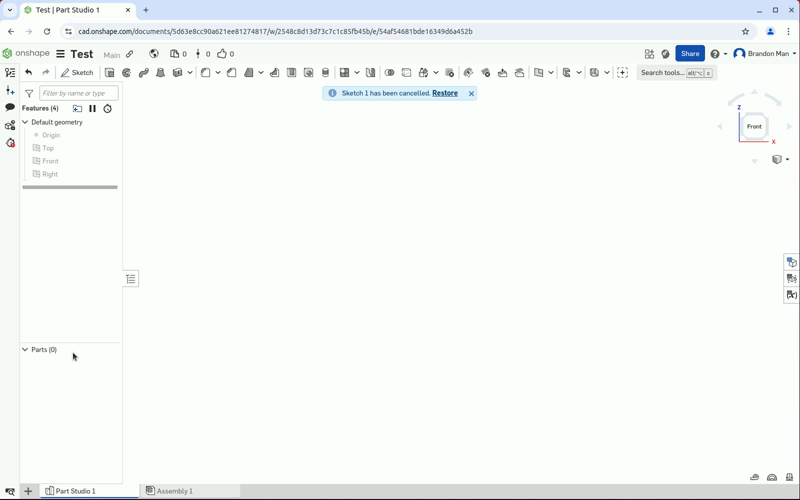
mouse_move(73, 352)
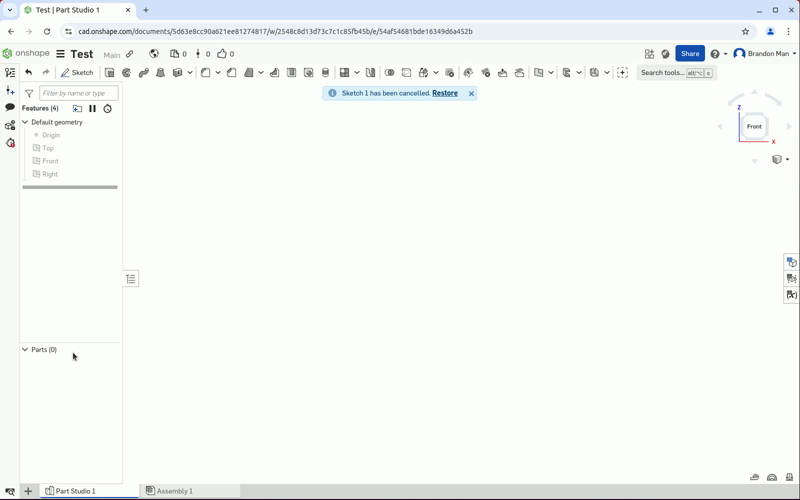
key(shift+y)
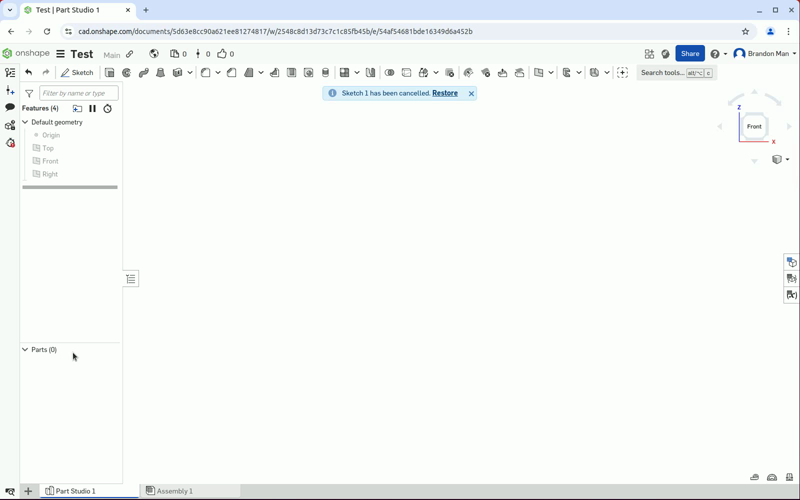
key(shift+s)
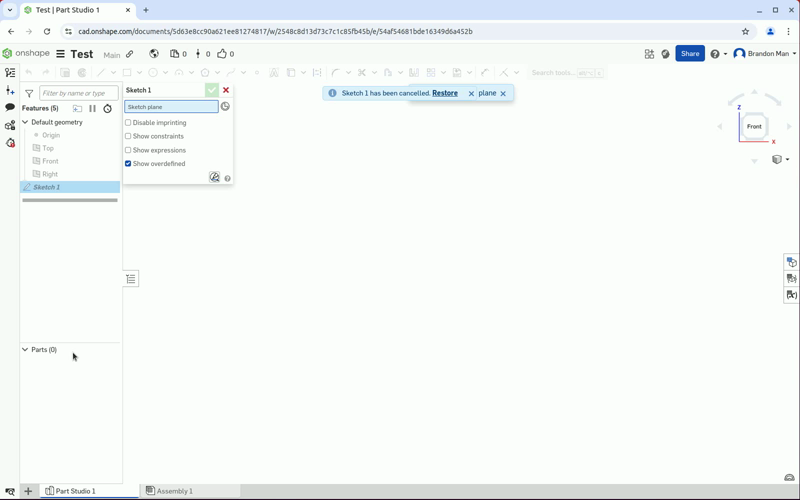
mouse_move(73, 163)
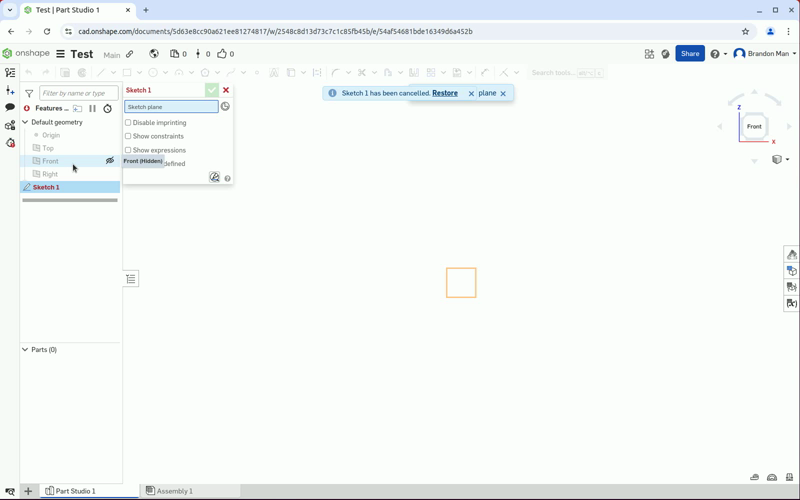
click(73, 163)
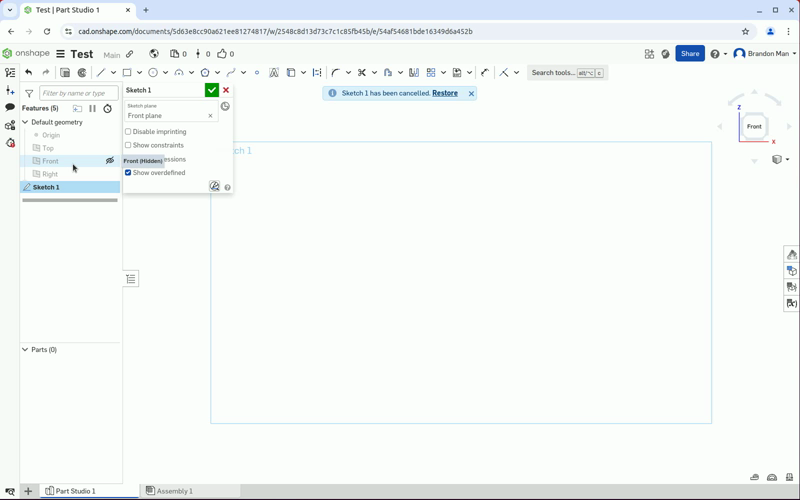
mouse_move(73, 352)
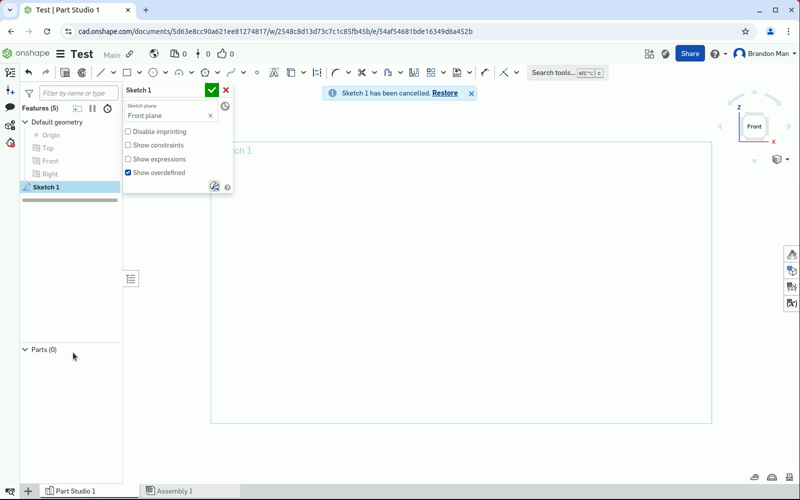
key(y)
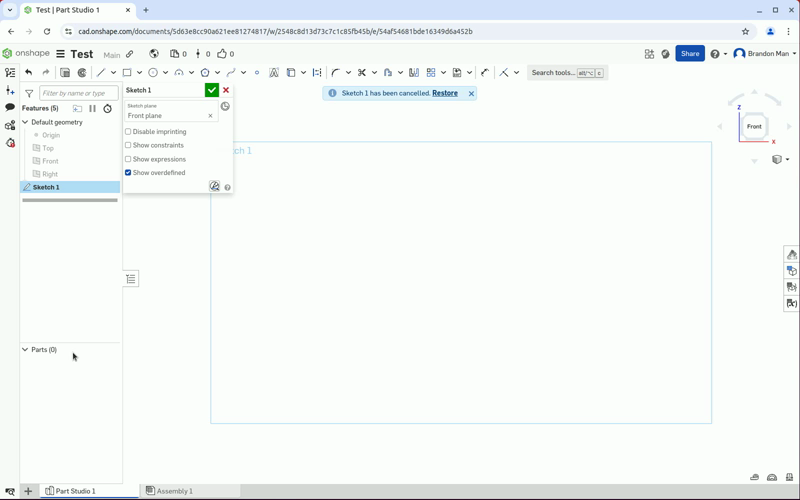
key(l)
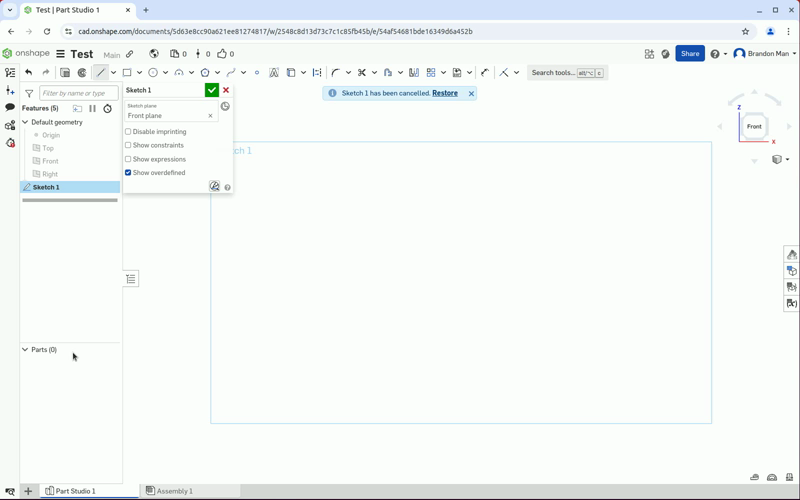
key_down(shift)
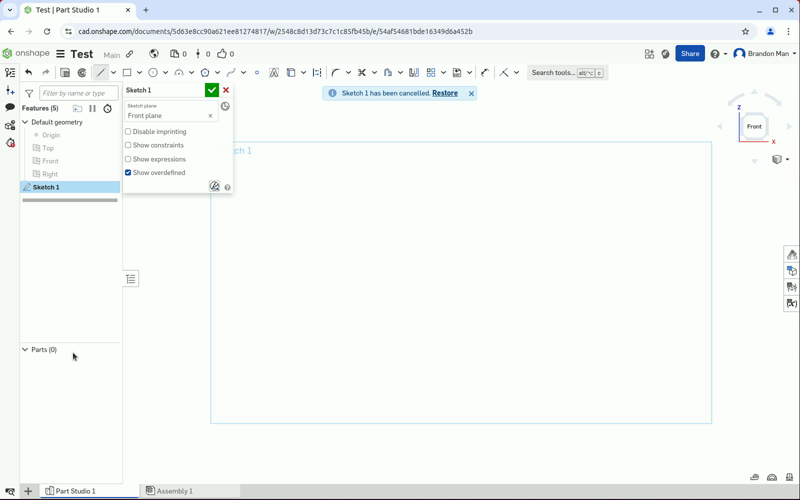
mouse_move(389, 324)
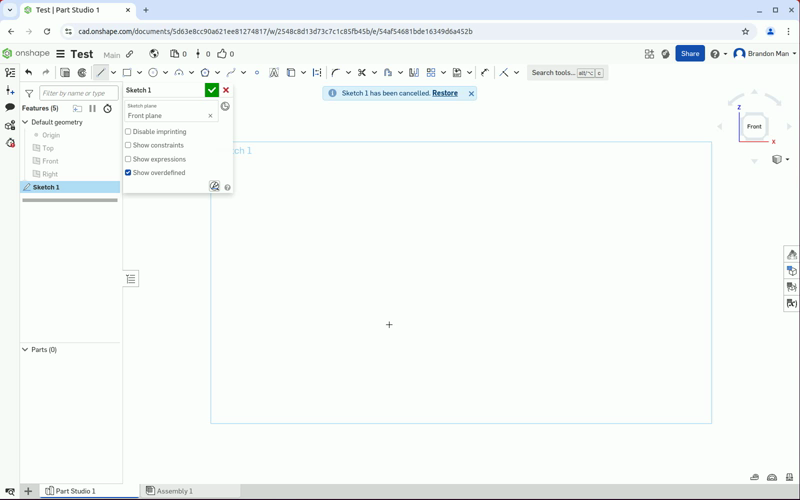
click(389, 324)
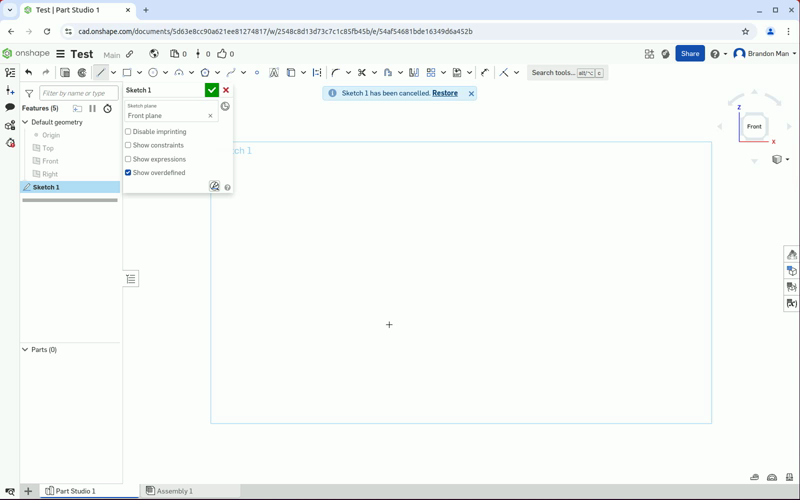
key_up(shift)
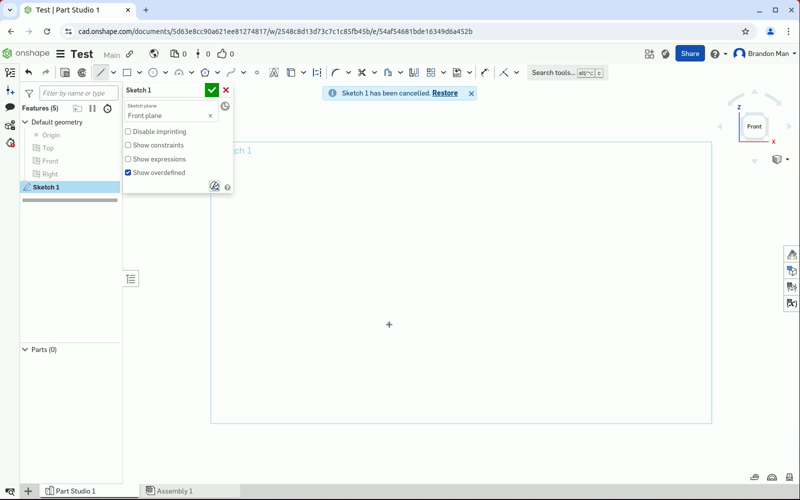
key_down(shift)
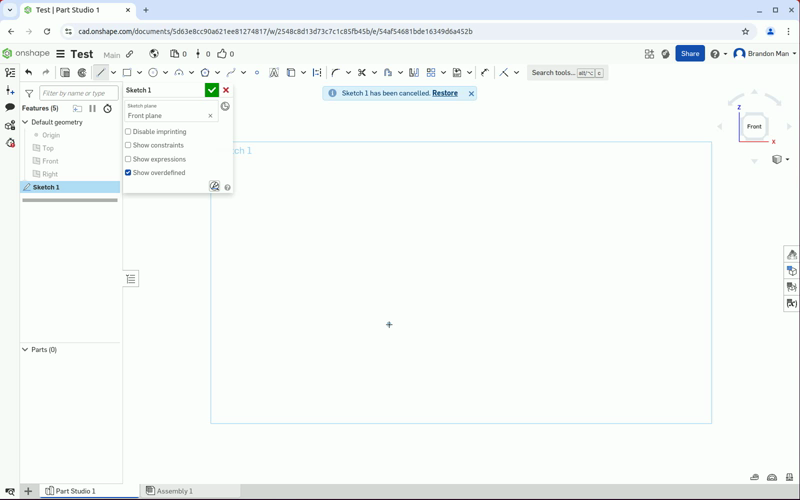
mouse_move(419, 324)
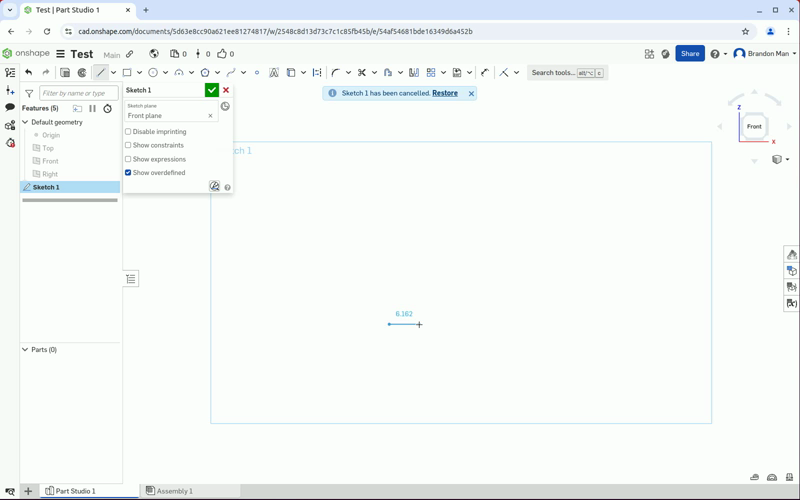
mouse_move(422, 324)
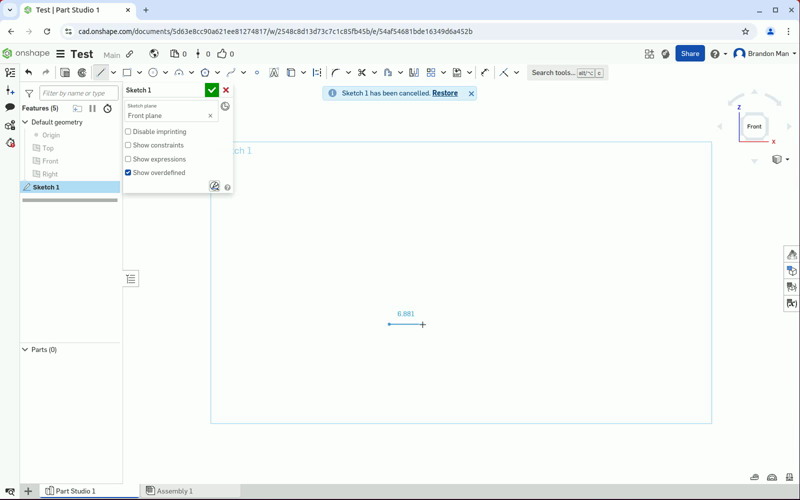
click(422, 324)
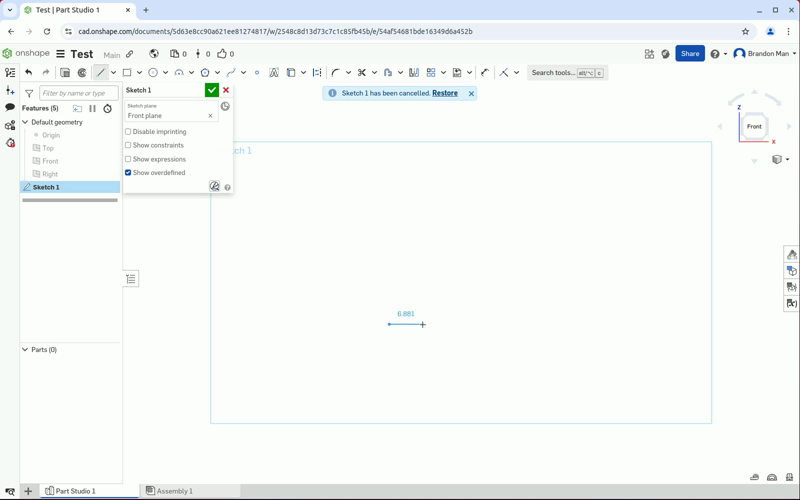
key_up(shift)
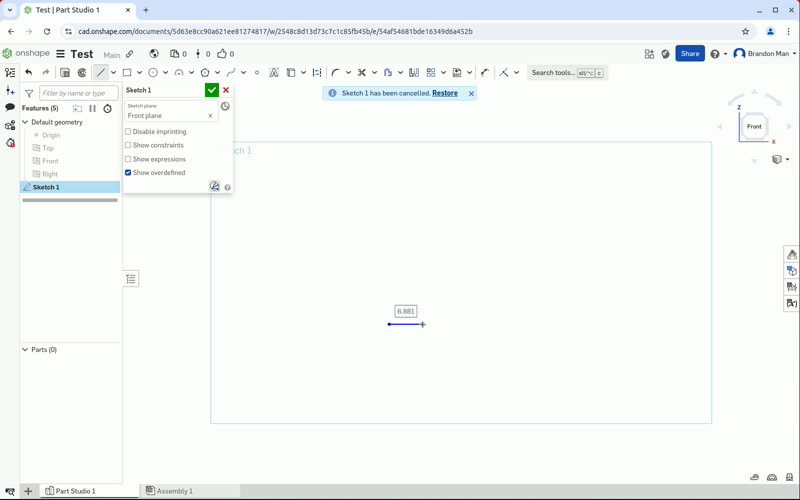
key_down(shift)
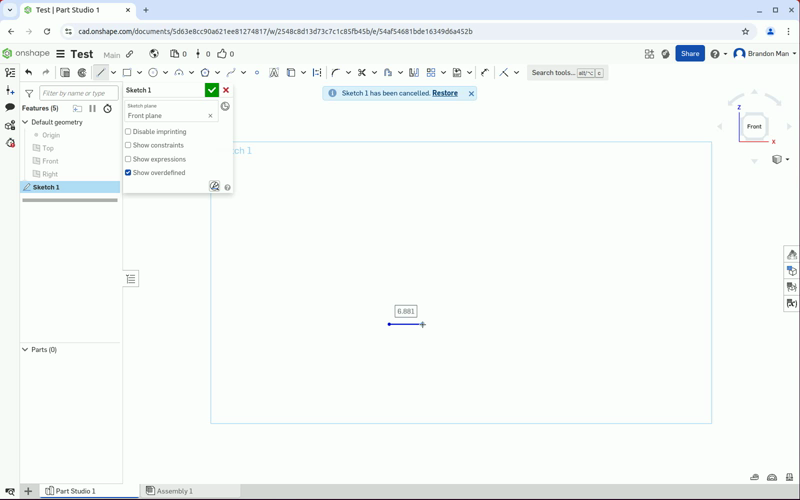
mouse_move(422, 240)
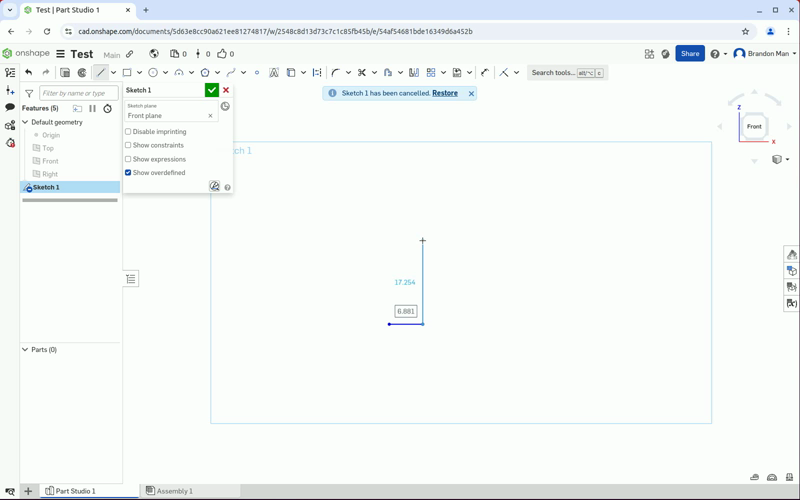
click(422, 240)
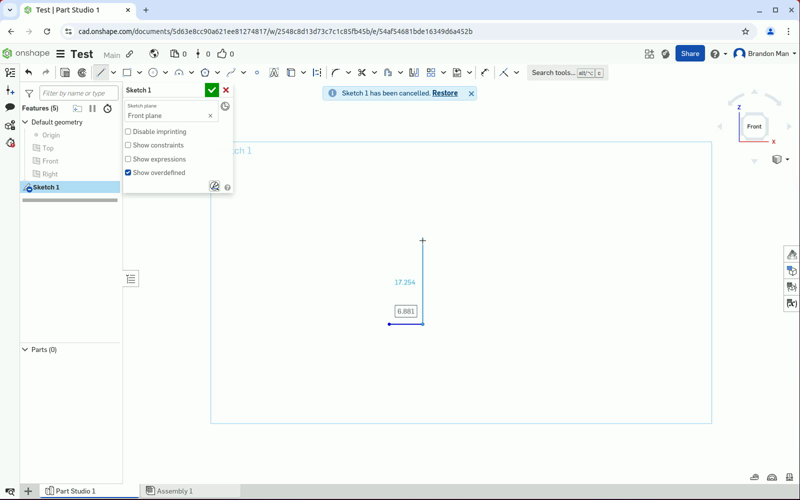
key_up(shift)
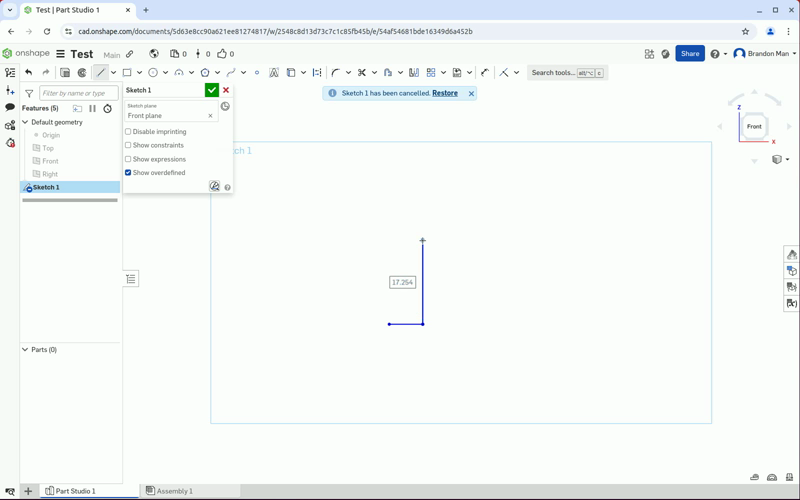
key_down(shift)
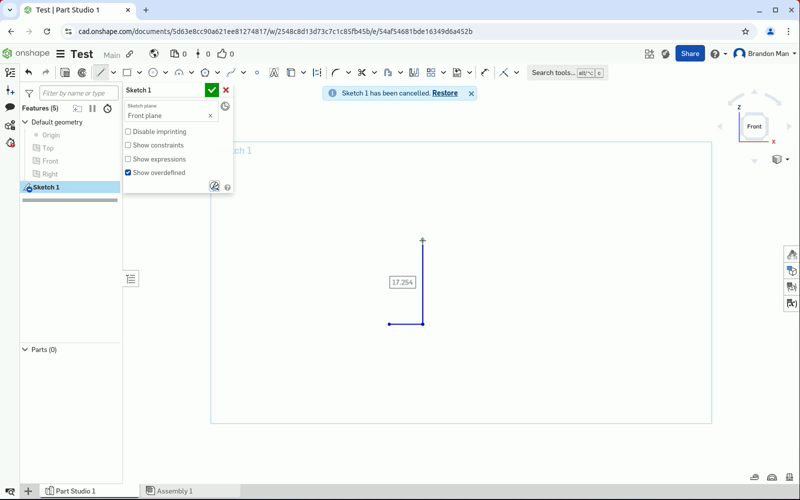
mouse_move(452, 240)
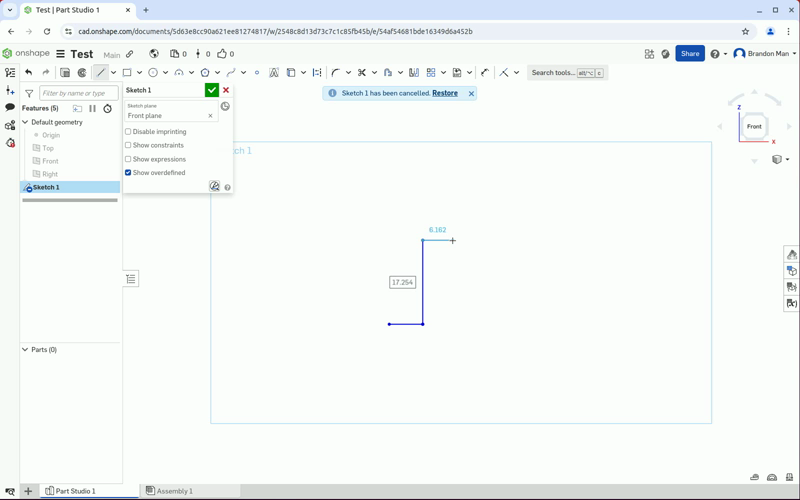
mouse_move(389, 240)
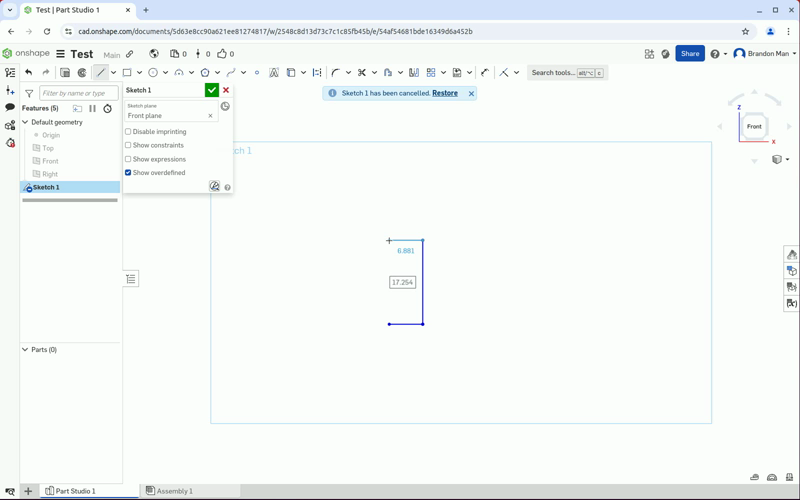
click(389, 240)
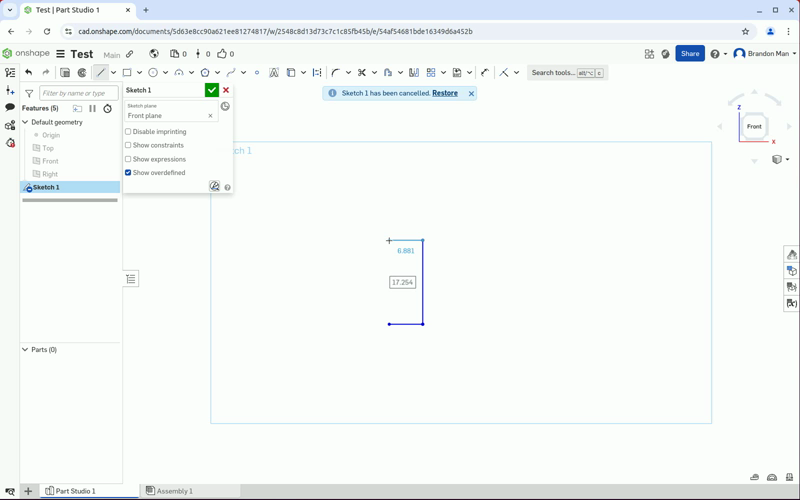
key_up(shift)
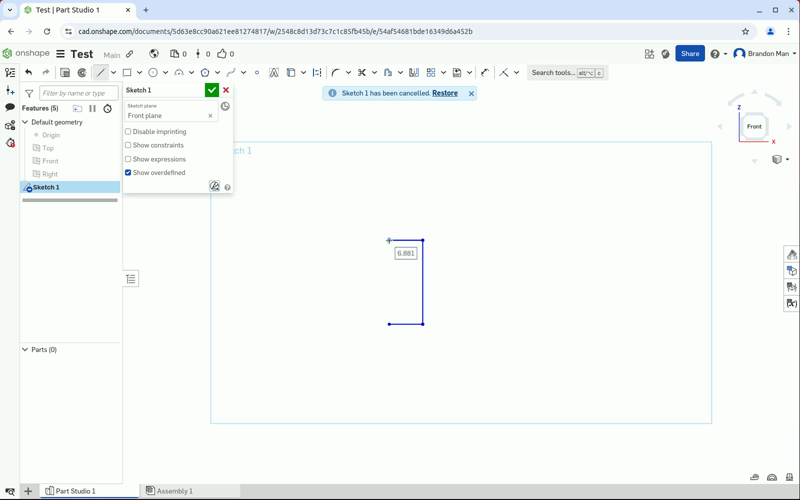
key(esc)
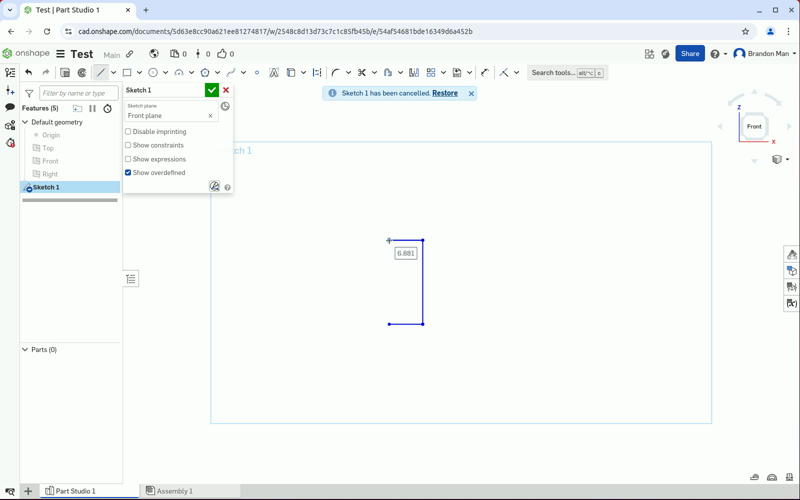
key(a)
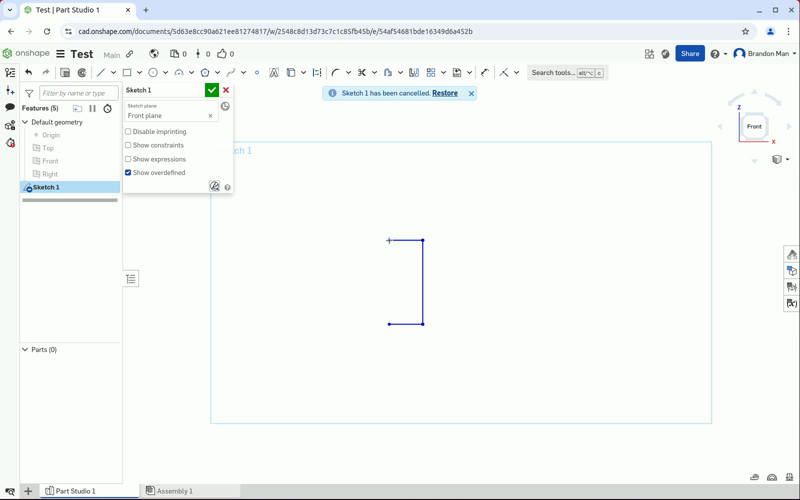
mouse_move(389, 240)
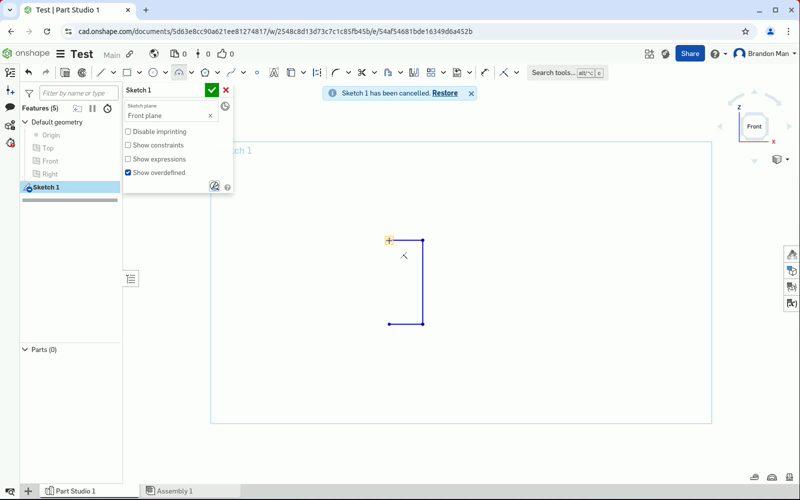
click(389, 240)
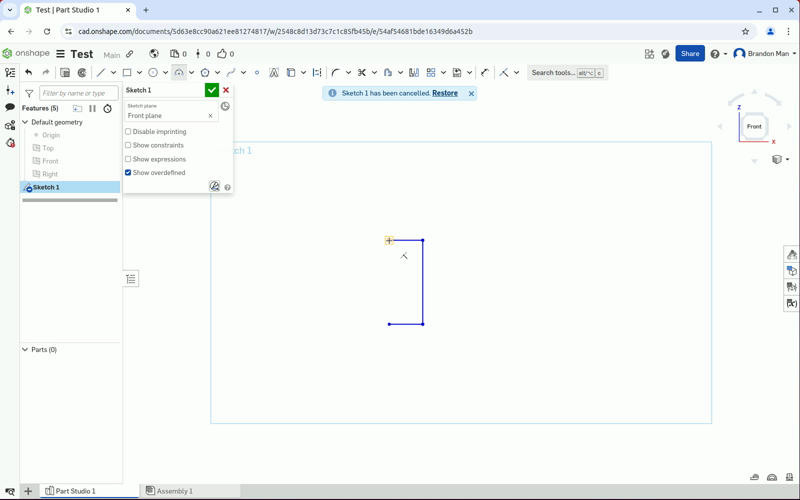
mouse_move(389, 324)
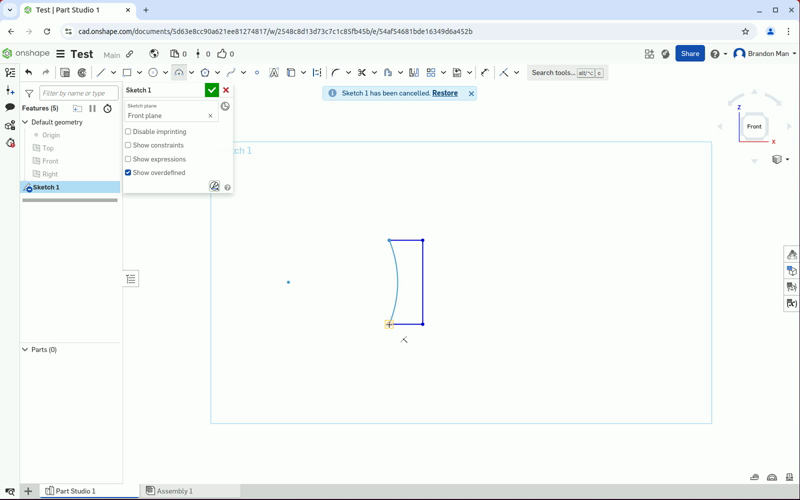
click(389, 324)
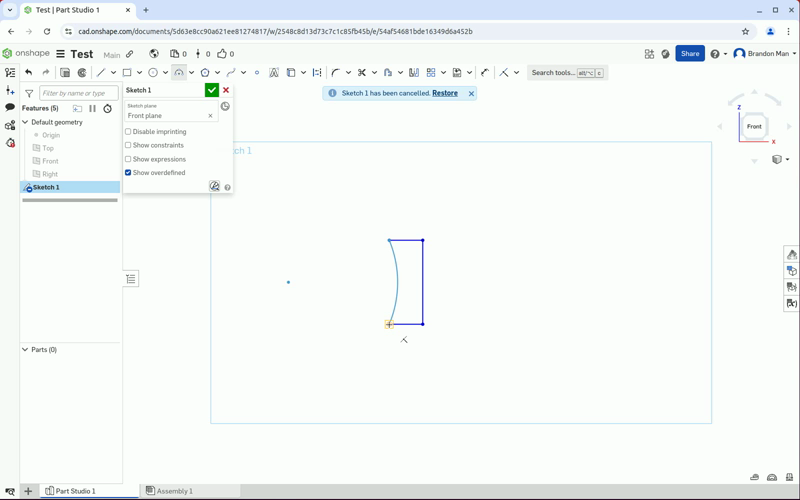
key_down(shift)
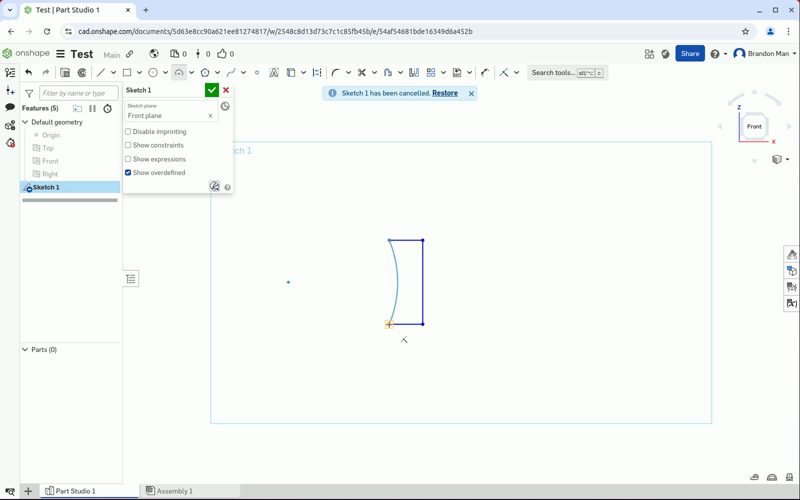
mouse_move(347, 282)
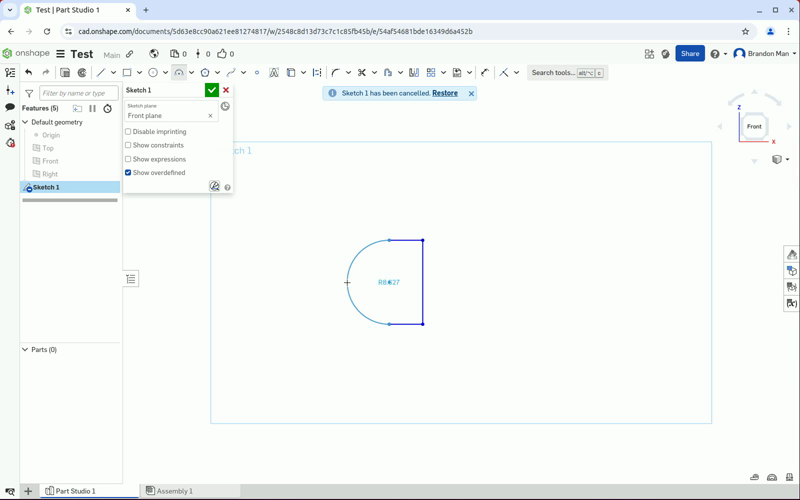
click(347, 282)
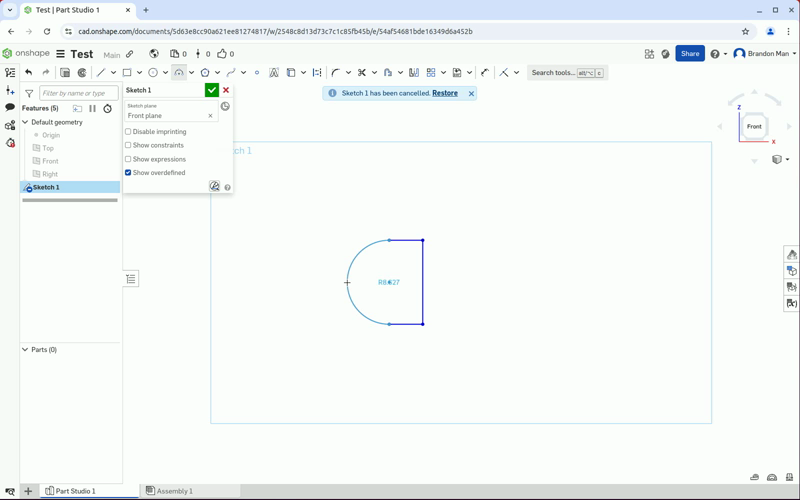
key_up(shift)
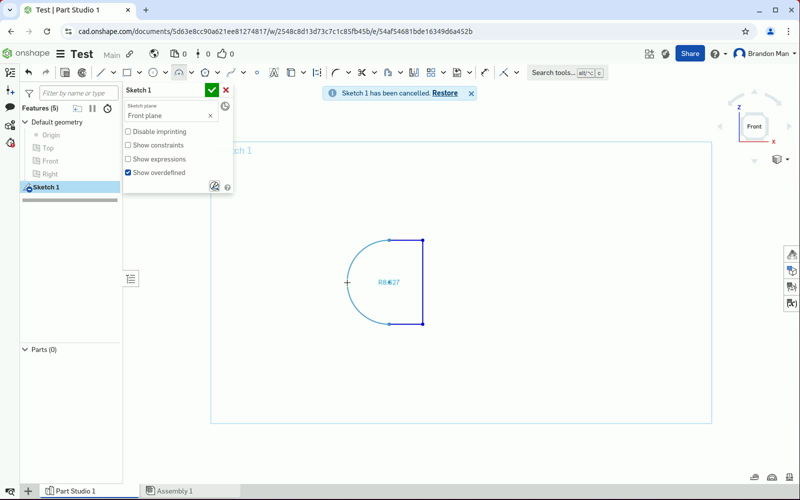
key(esc)
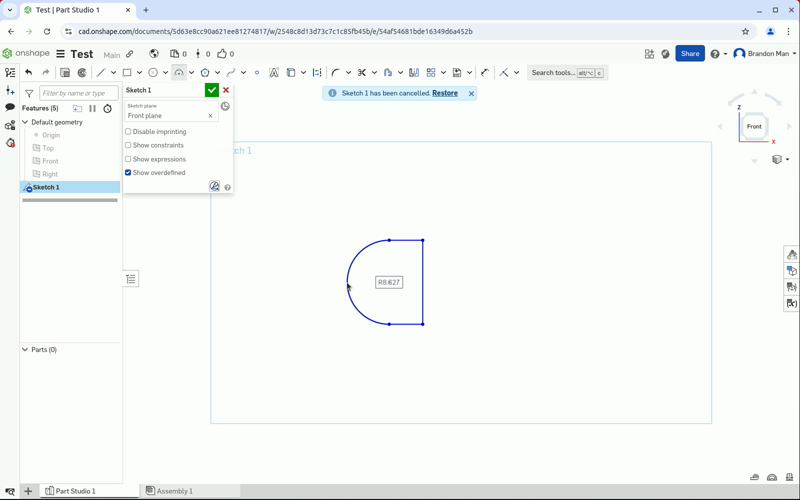
key(c)
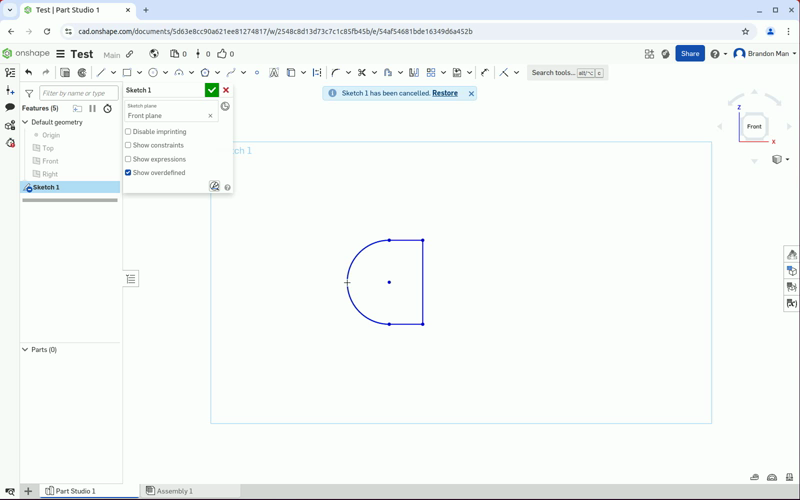
key_down(shift)
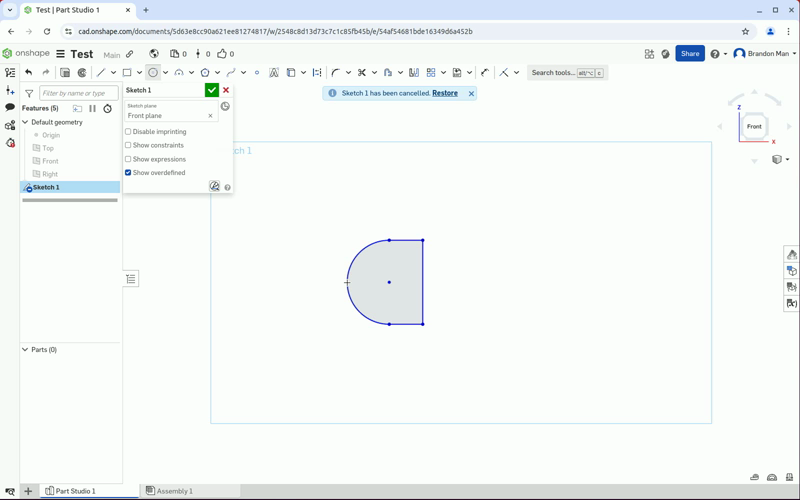
mouse_move(389, 281)
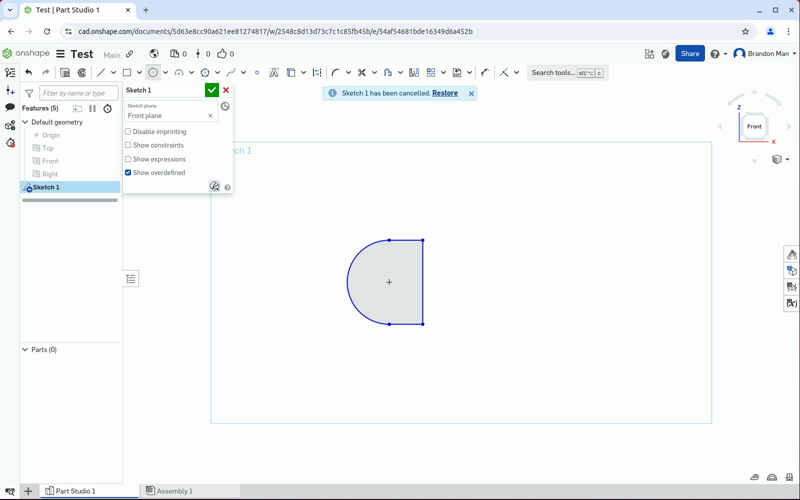
click(389, 281)
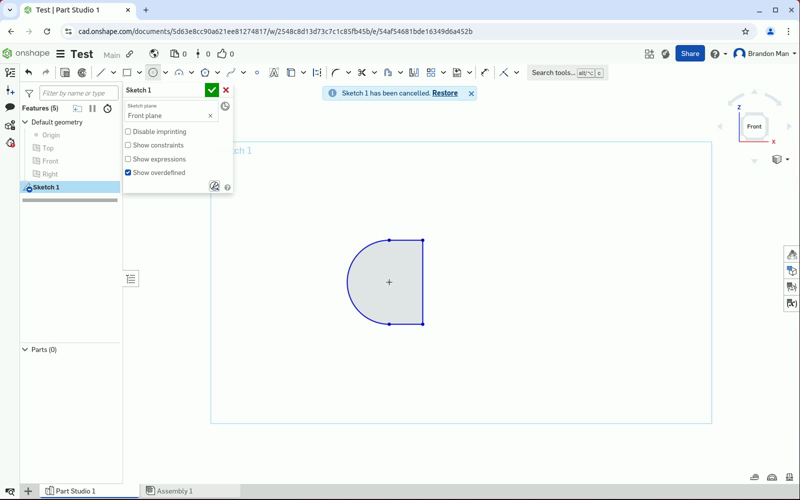
key_up(shift)
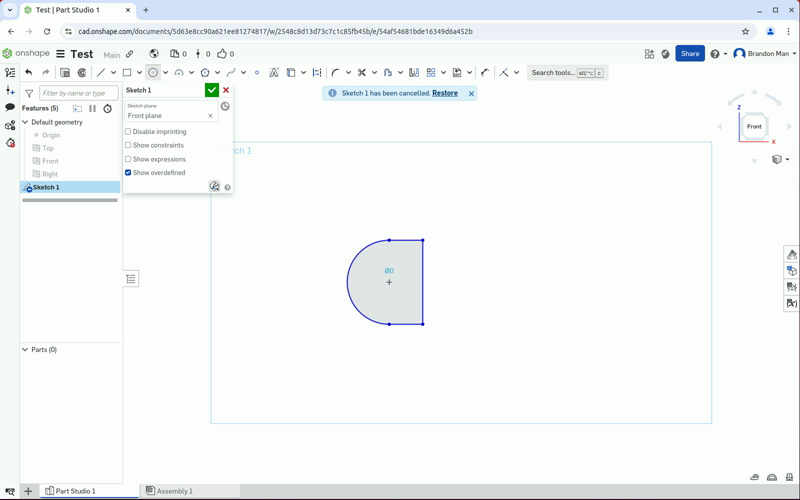
mouse_move(406, 281)
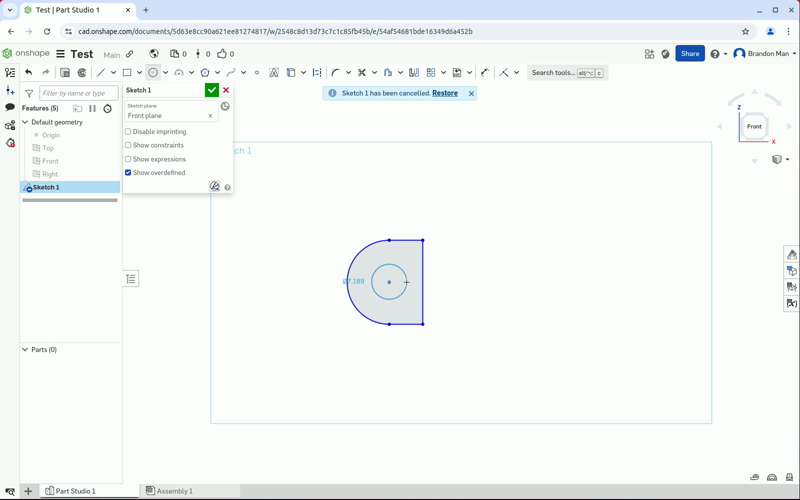
click(406, 281)
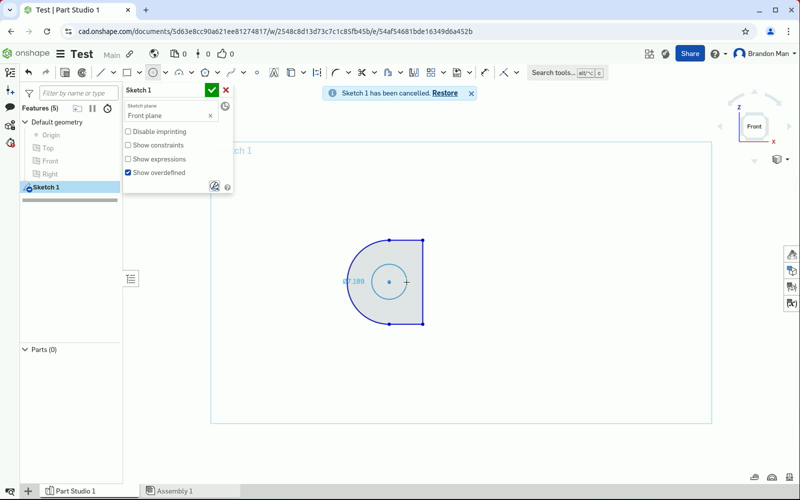
key(esc)
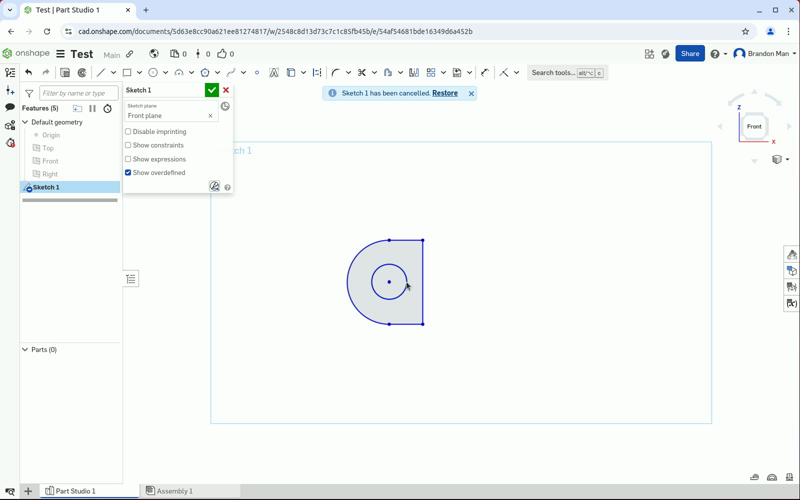
mouse_move(357, 262)
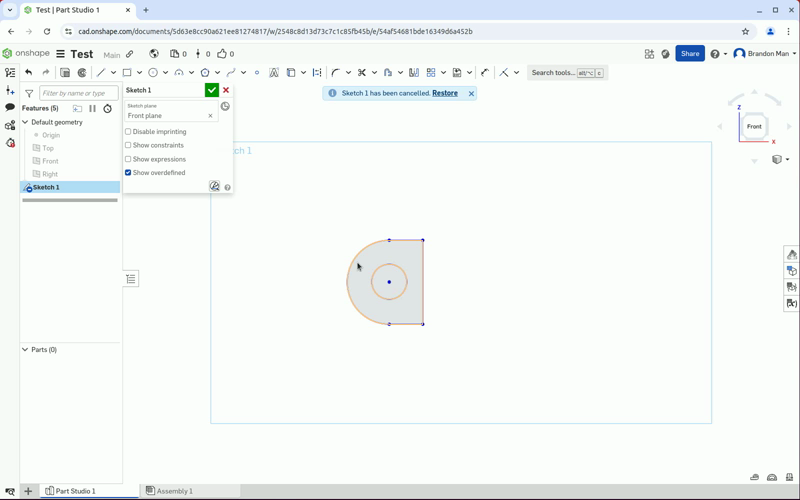
click(357, 262)
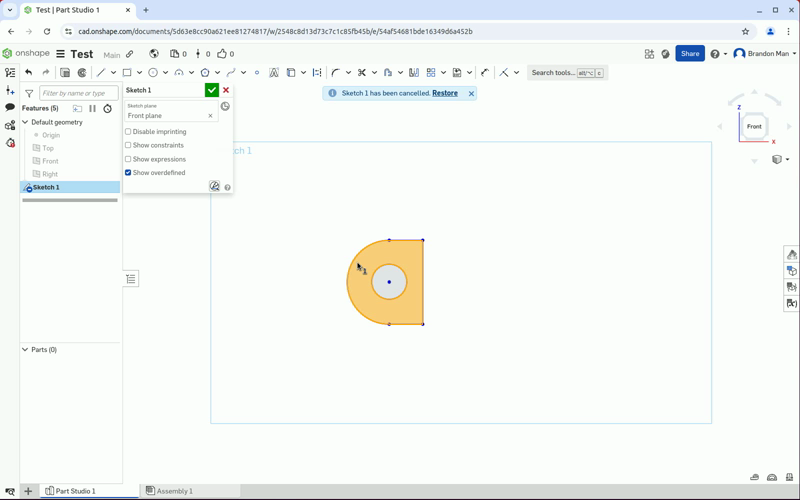
mouse_move(73, 352)
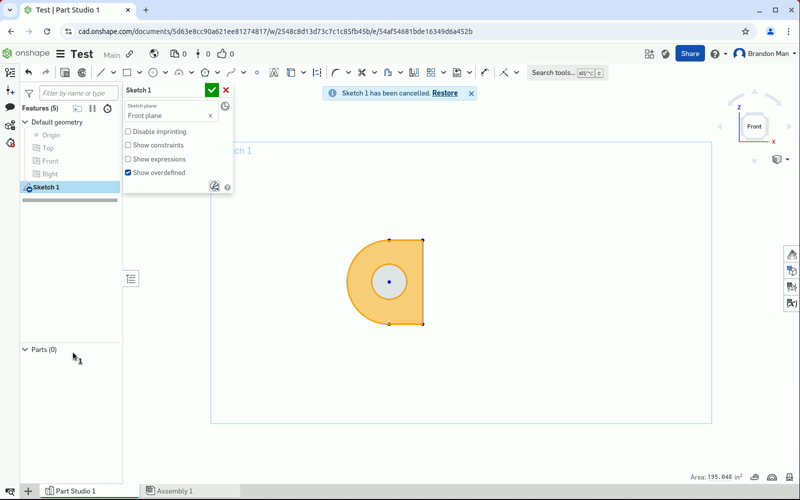
key(shift+y)
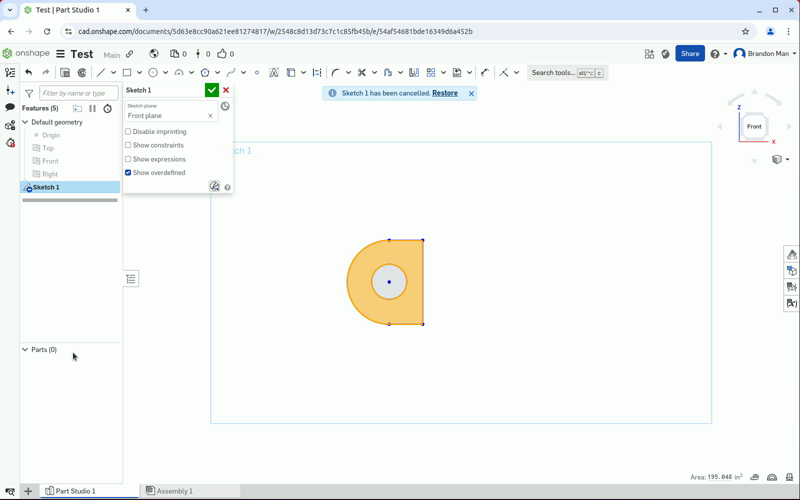
key(shift+e)
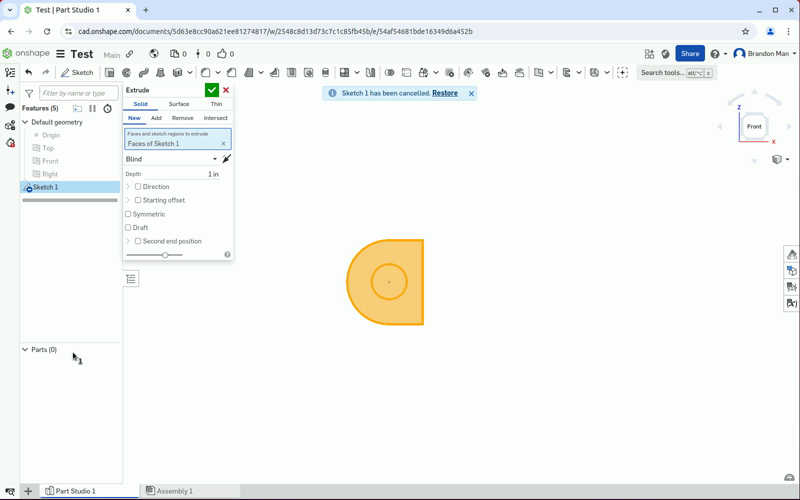
mouse_move(143, 106)
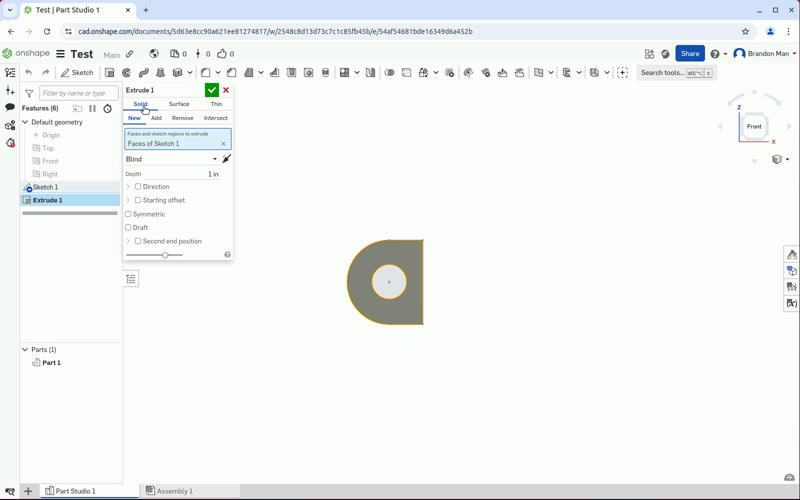
click(143, 106)
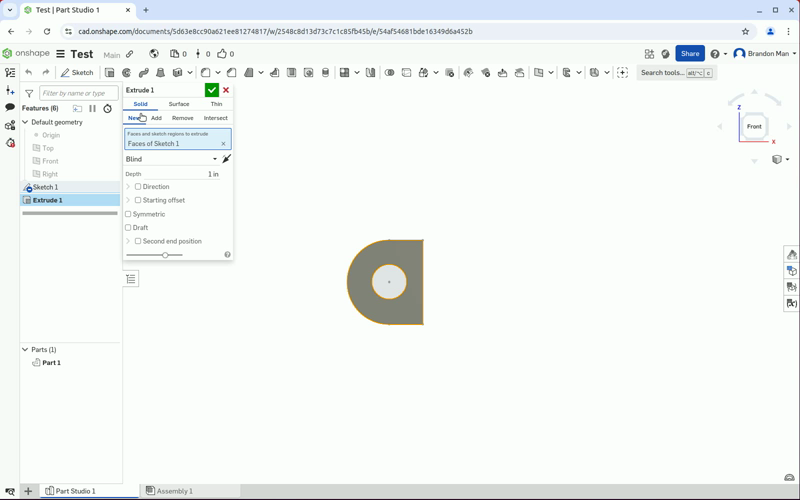
mouse_move(137, 120)
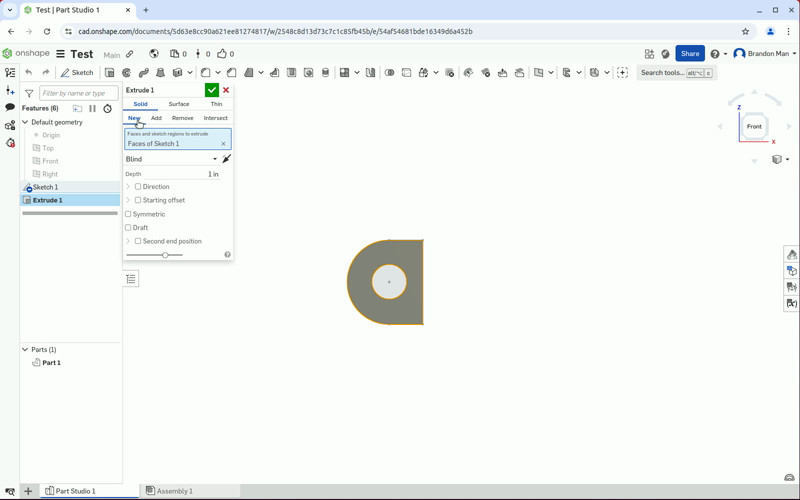
click(137, 120)
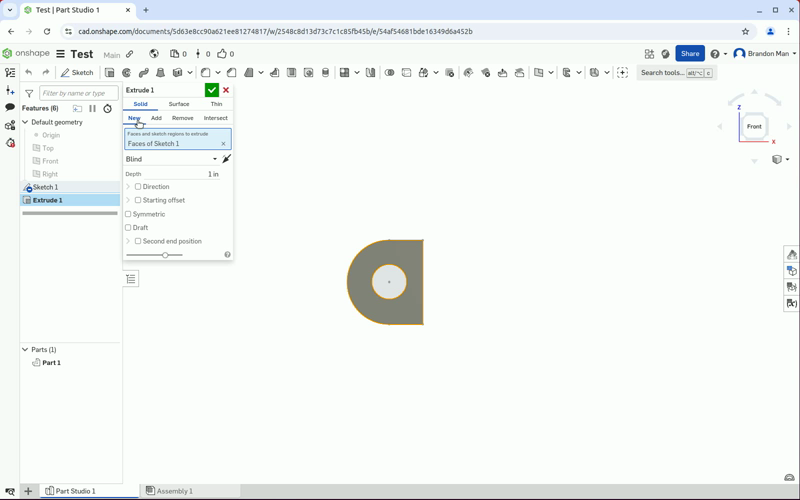
key(tab, 4)
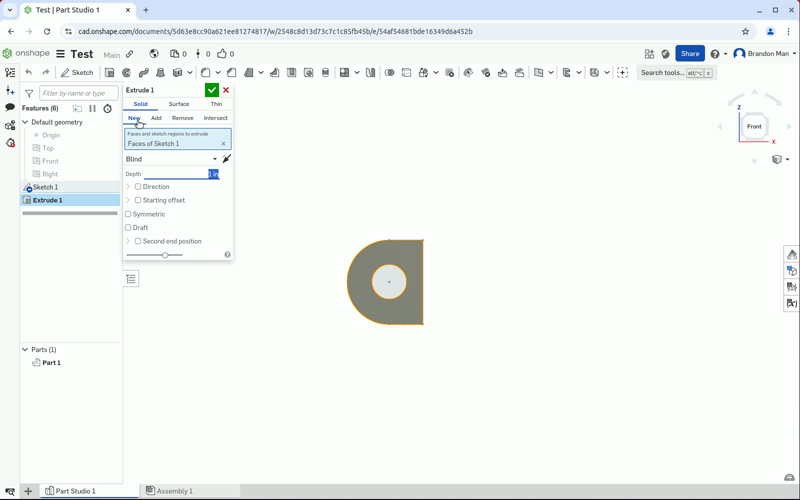
text(7.221)
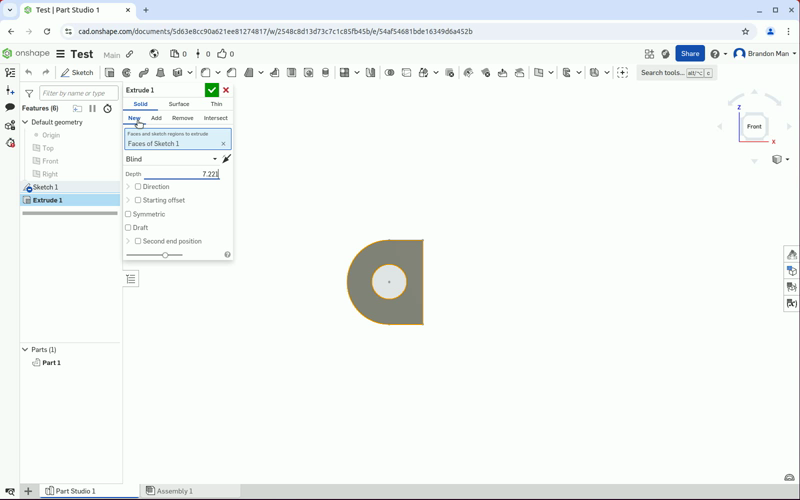
key(enter)
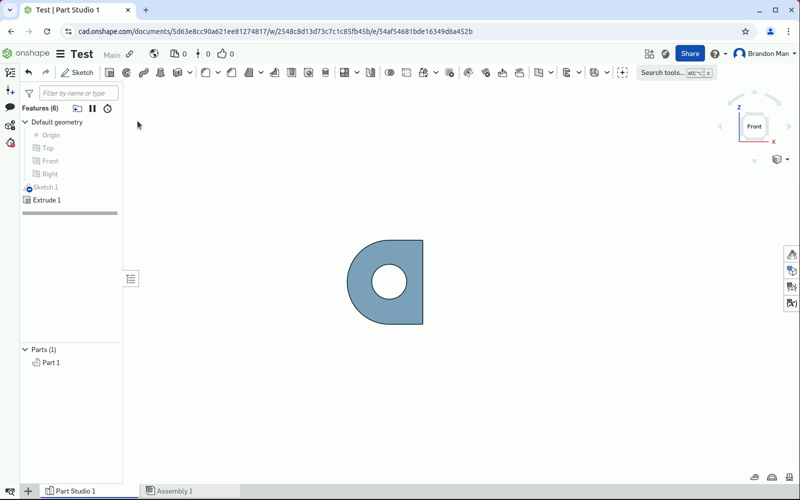
key(shift+h)
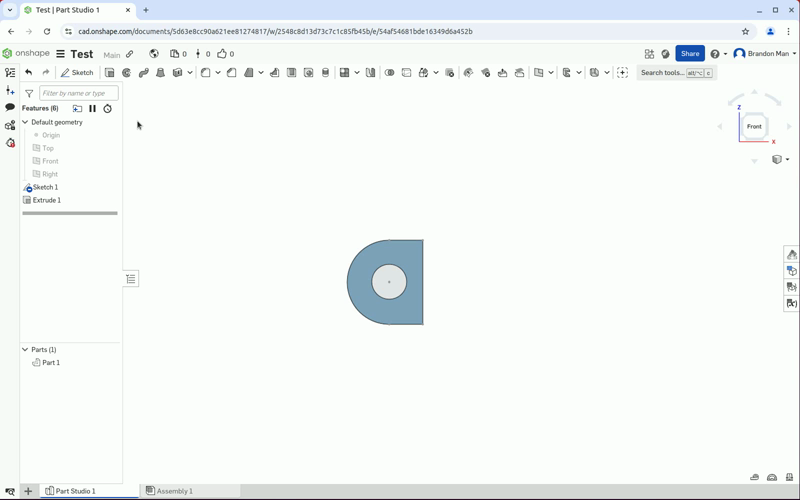
key(shift+h)
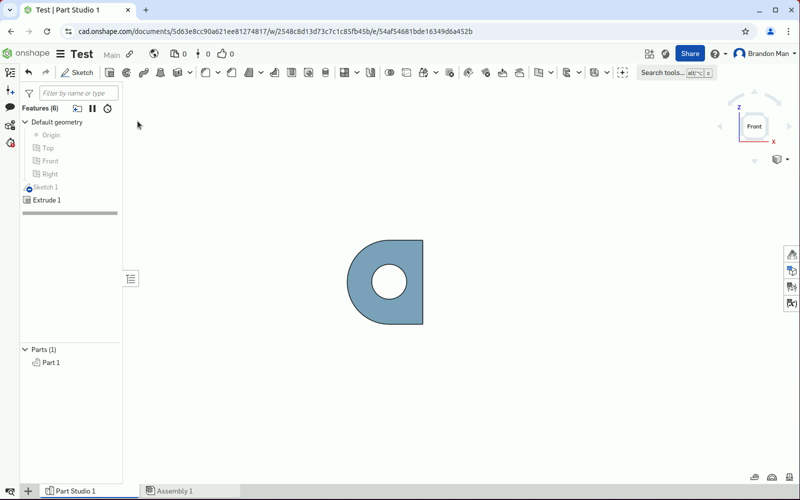
mouse_move(73, 189)
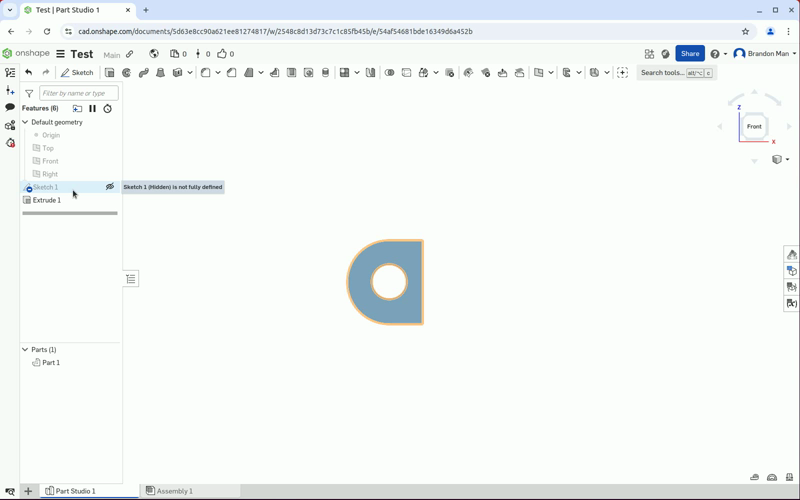
click(73, 189)
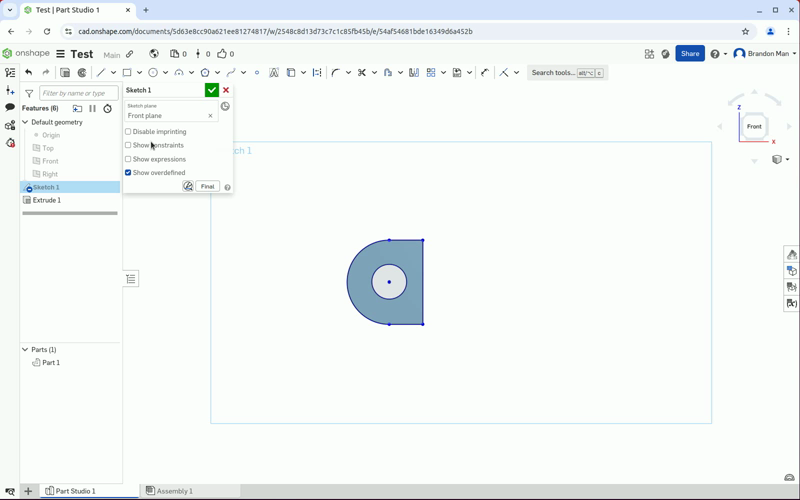
mouse_move(229, 92)
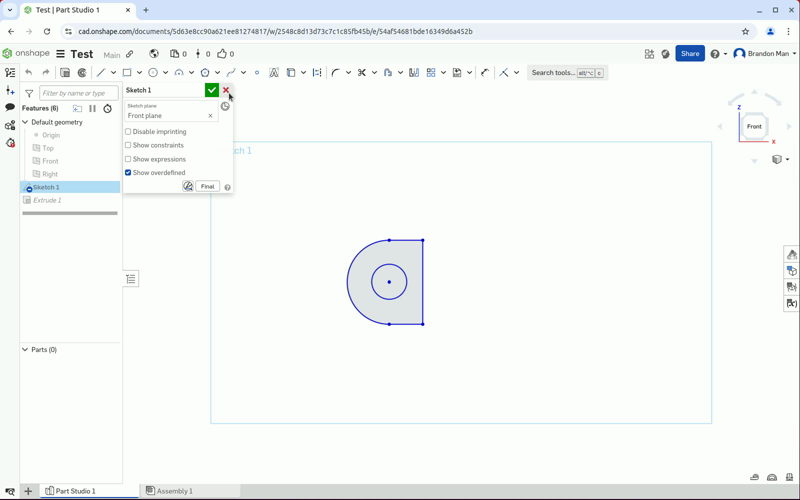
click(229, 92)
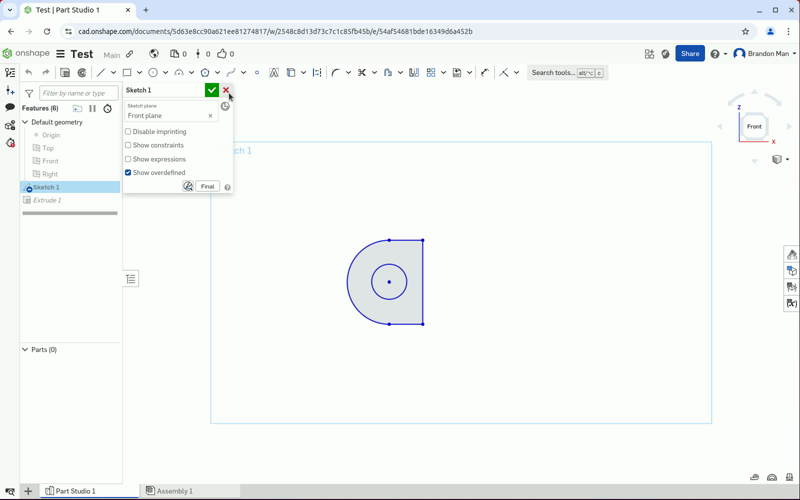
key(shift+s)
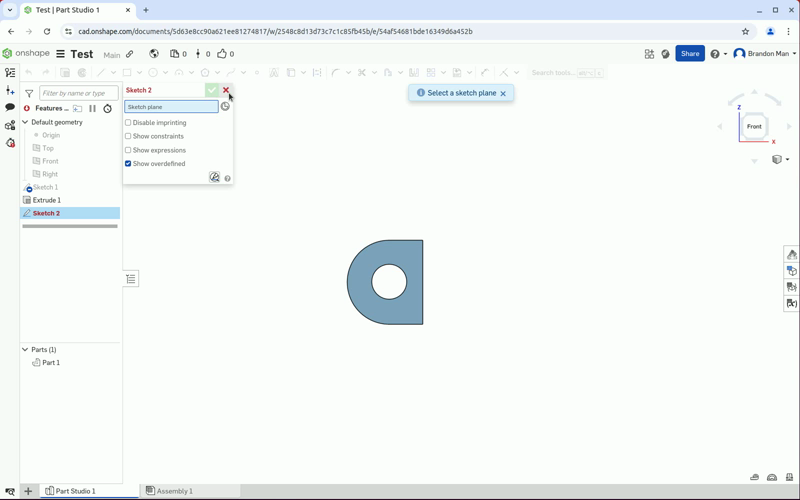
mouse_move(73, 163)
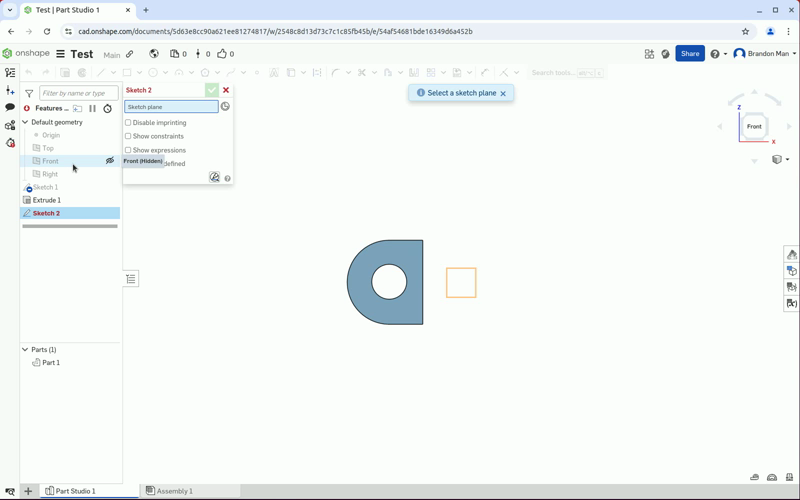
click(73, 163)
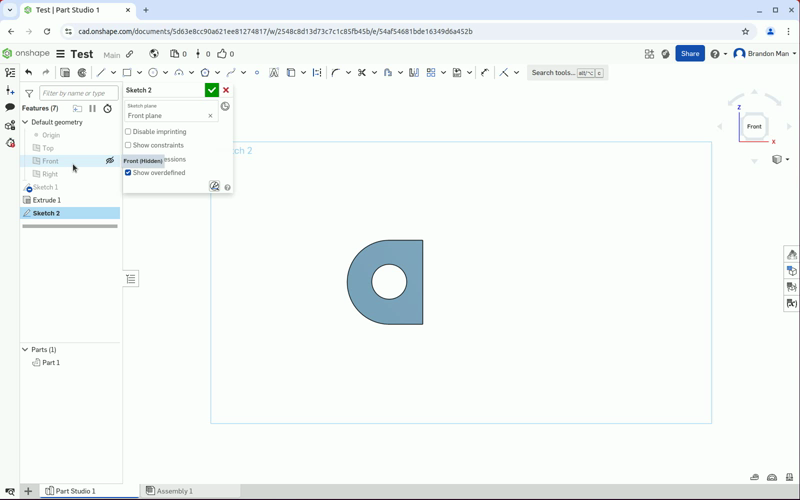
mouse_move(73, 352)
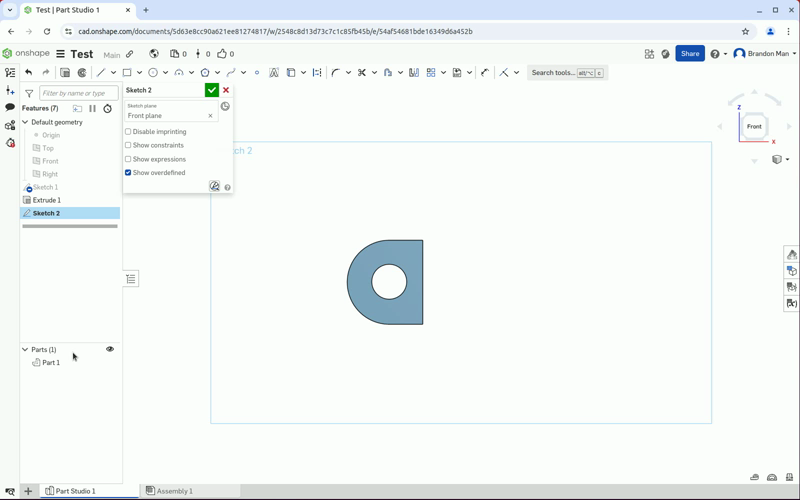
key(y)
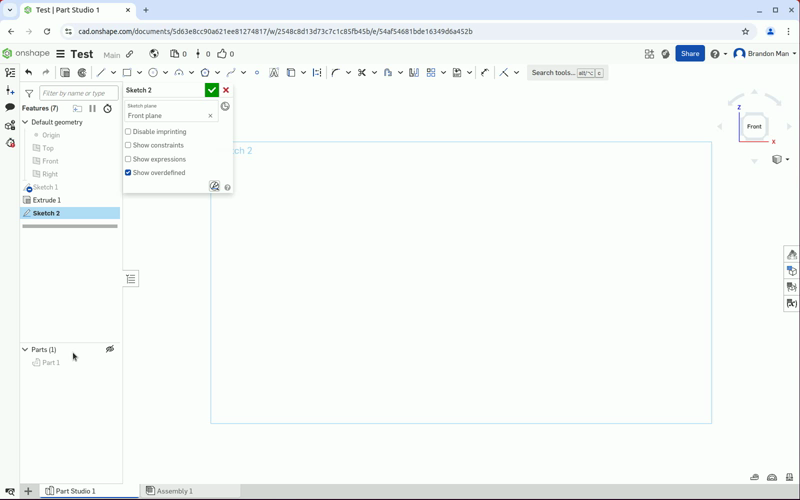
key(l)
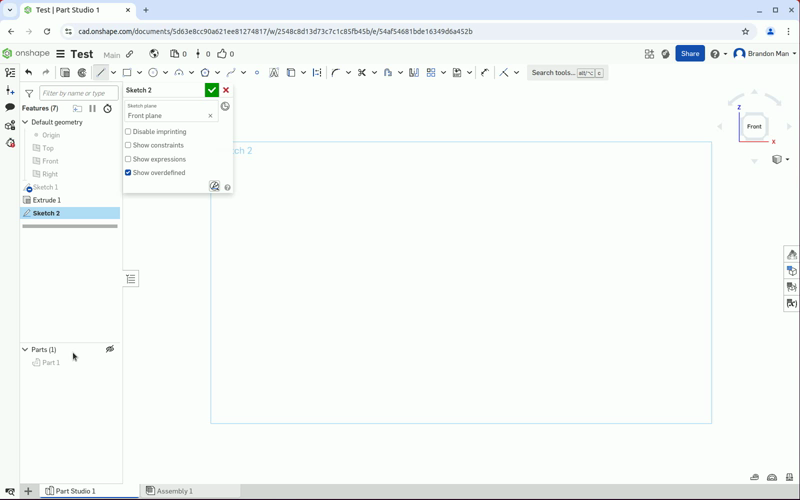
key_down(shift)
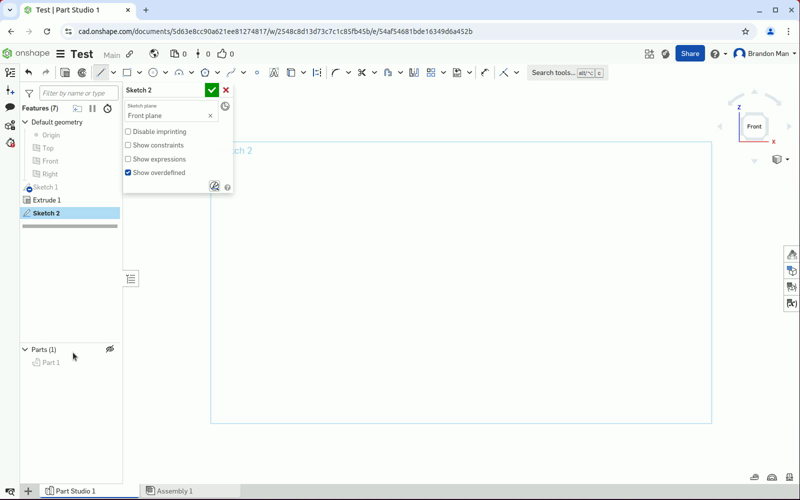
mouse_move(423, 324)
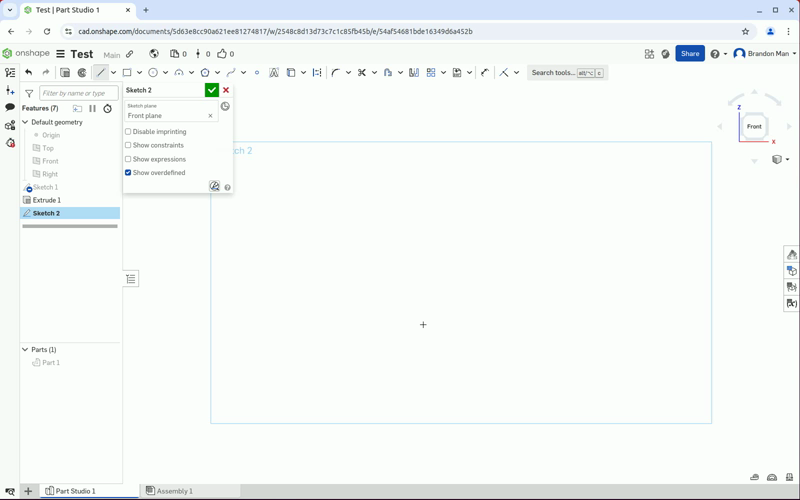
click(423, 324)
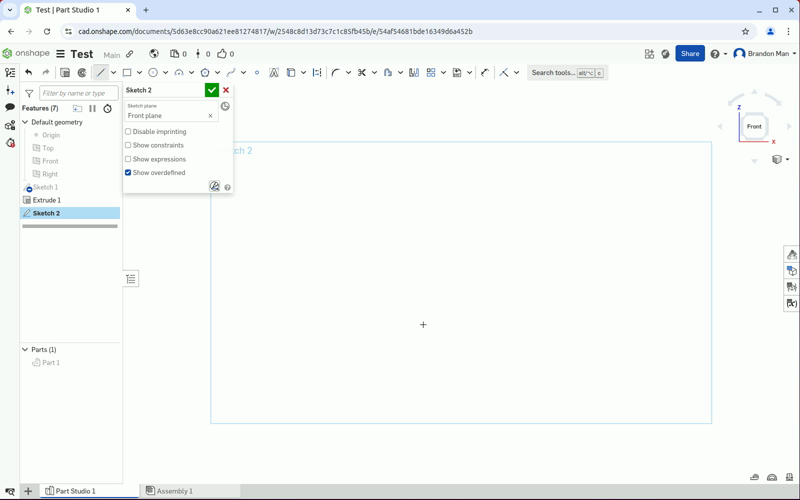
key_up(shift)
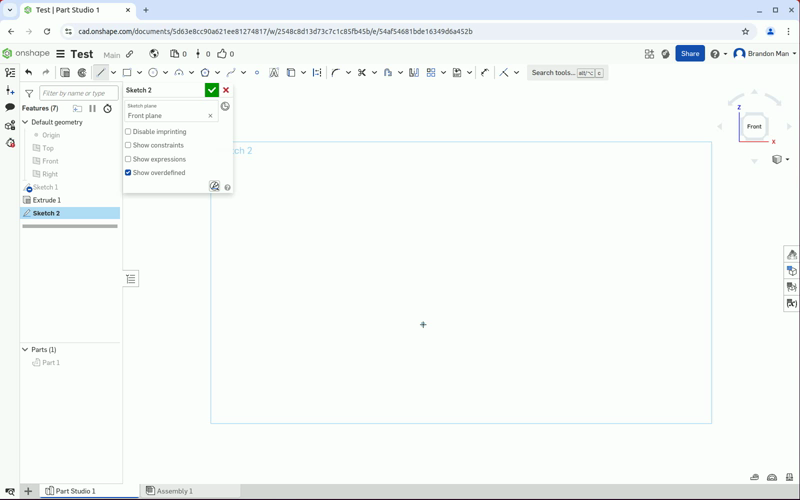
key_down(shift)
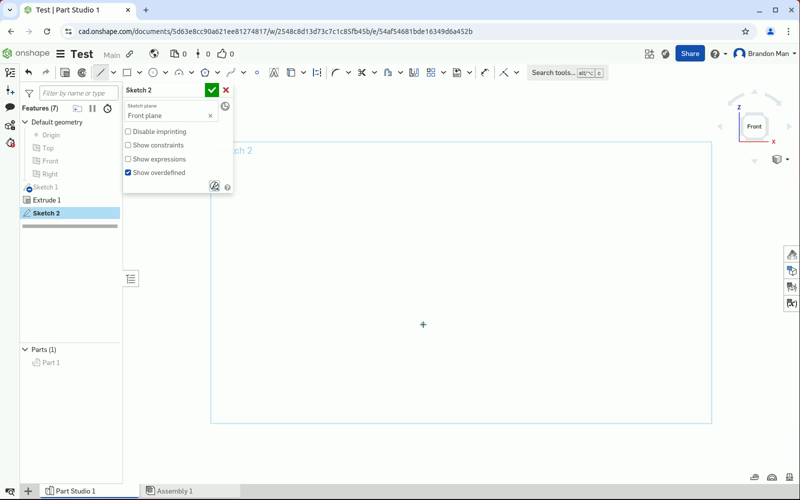
mouse_move(453, 324)
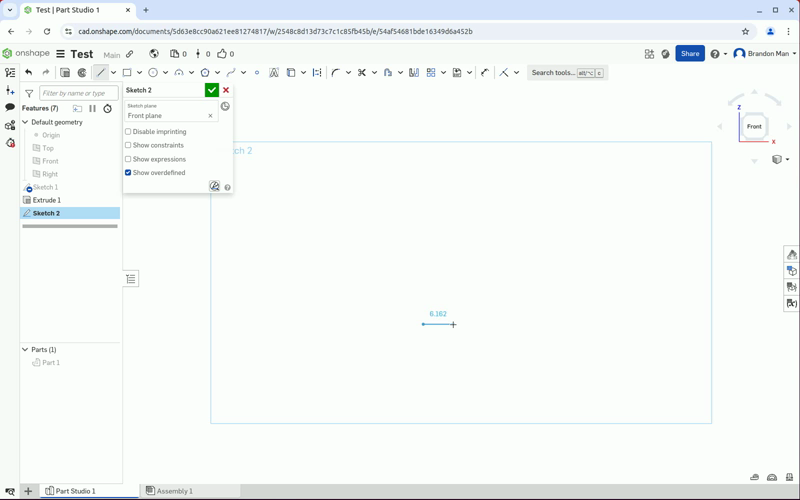
mouse_move(461, 324)
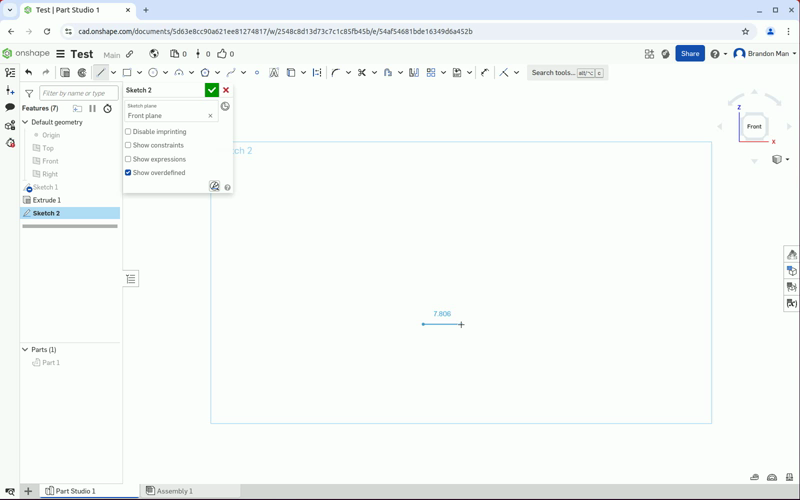
click(461, 324)
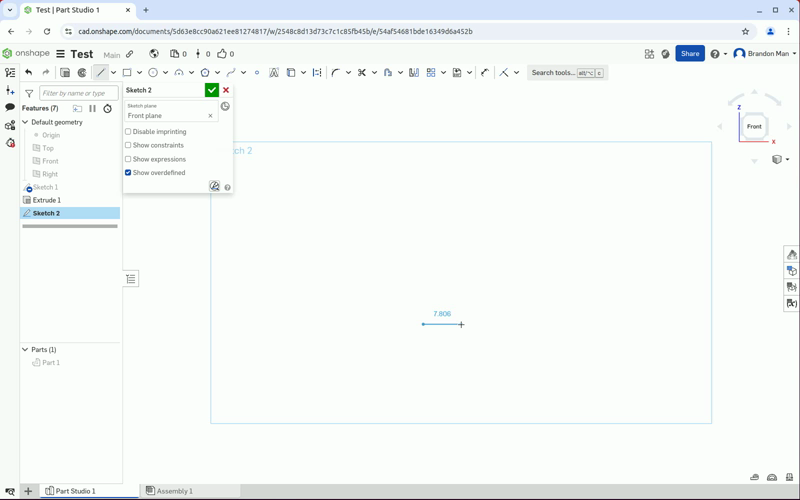
key_up(shift)
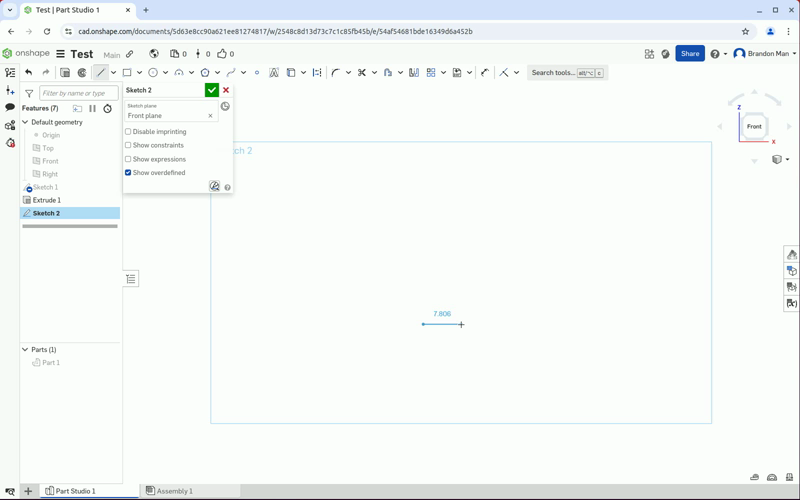
key_down(shift)
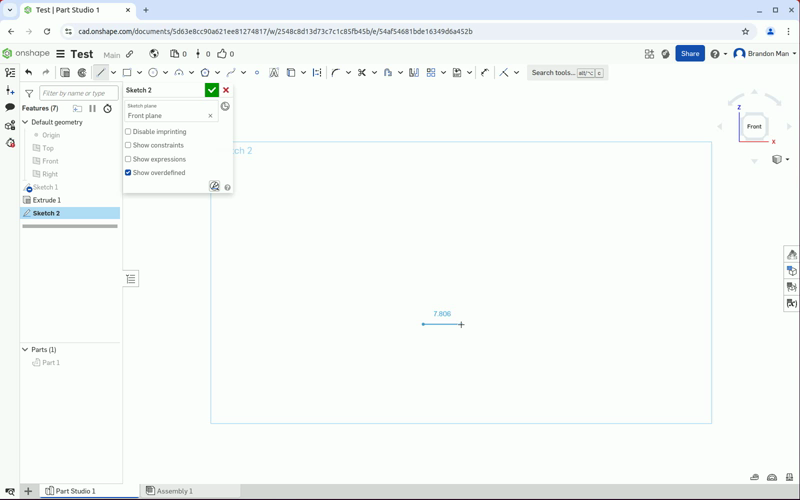
mouse_move(461, 240)
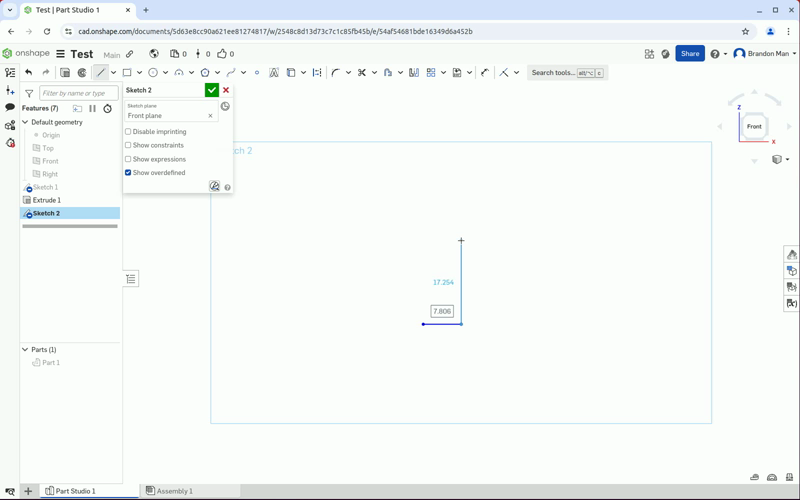
click(461, 240)
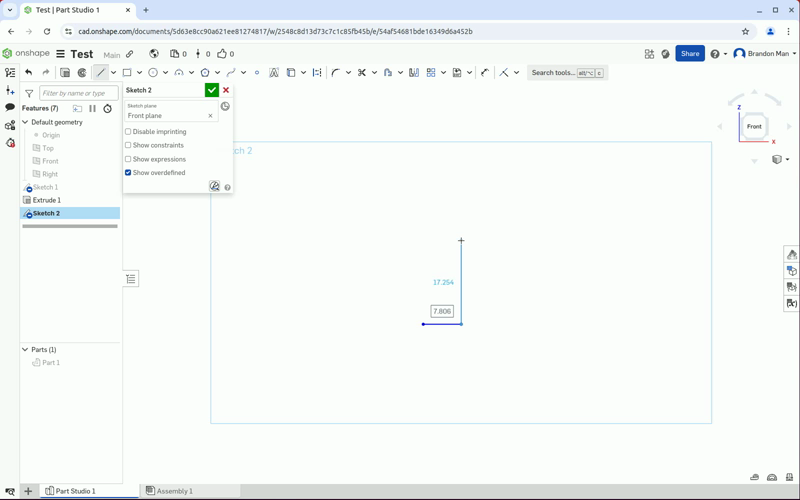
key_up(shift)
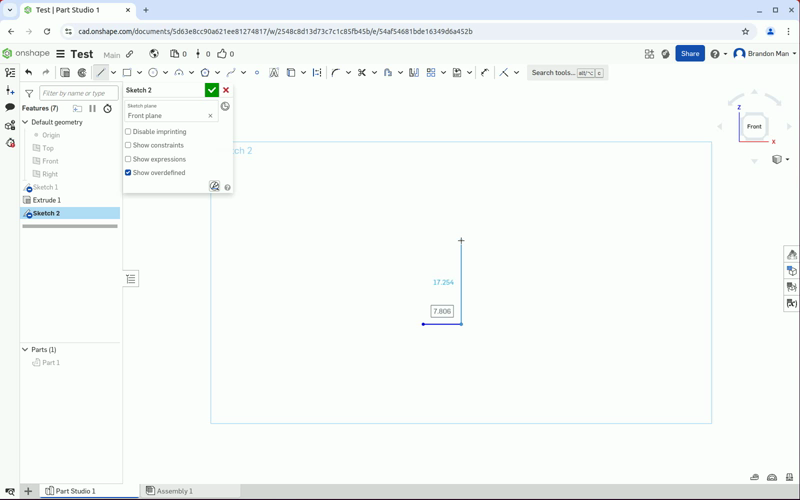
key_down(shift)
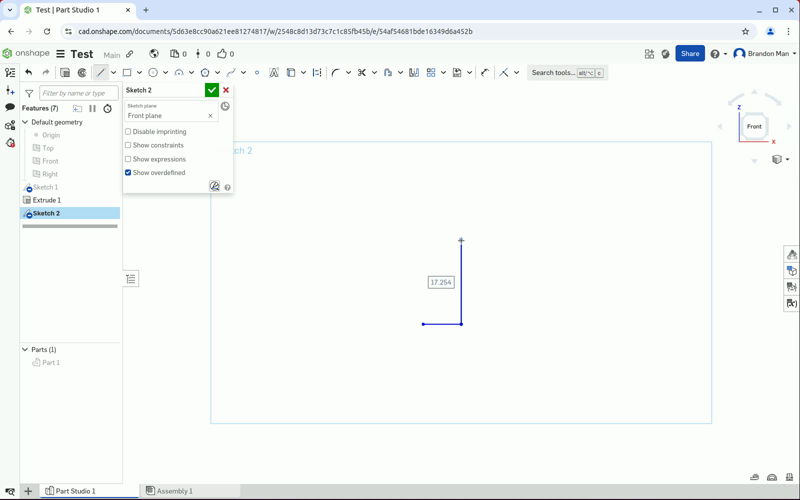
mouse_move(491, 240)
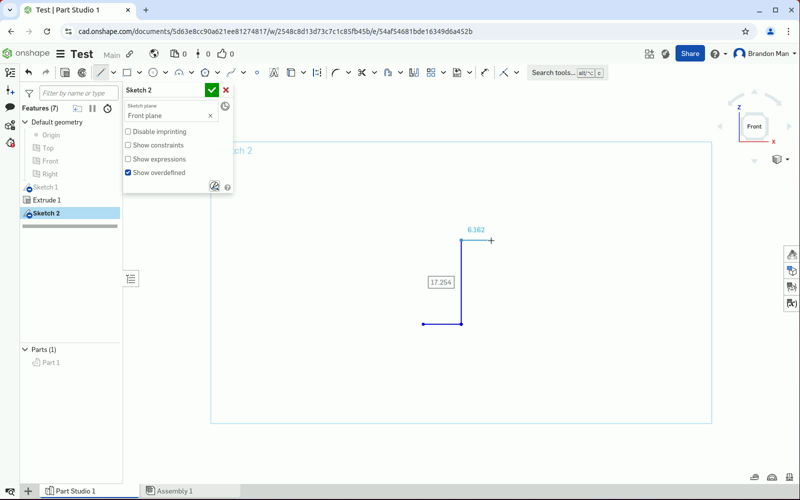
mouse_move(423, 240)
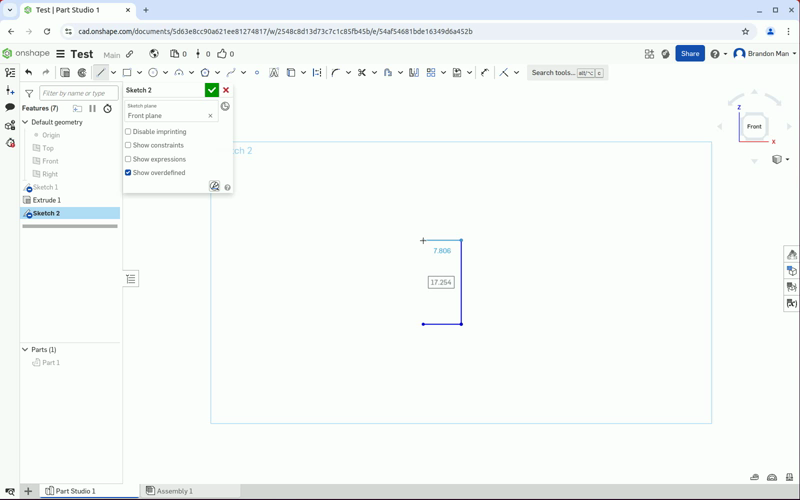
click(423, 240)
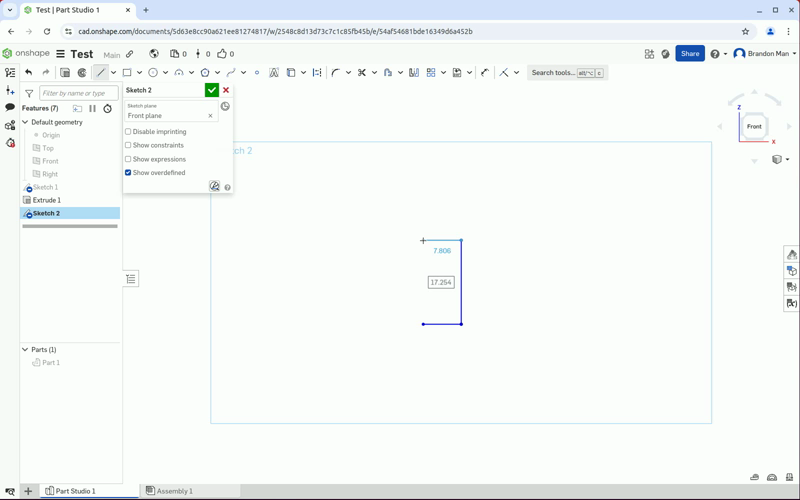
key_up(shift)
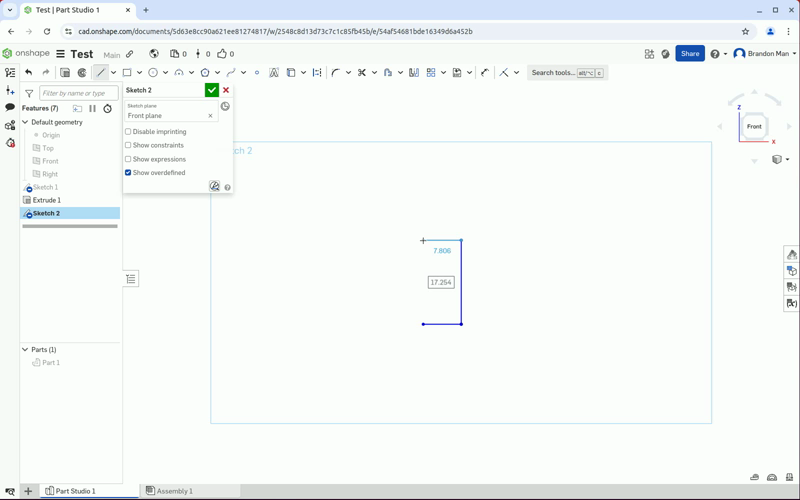
key_down(shift)
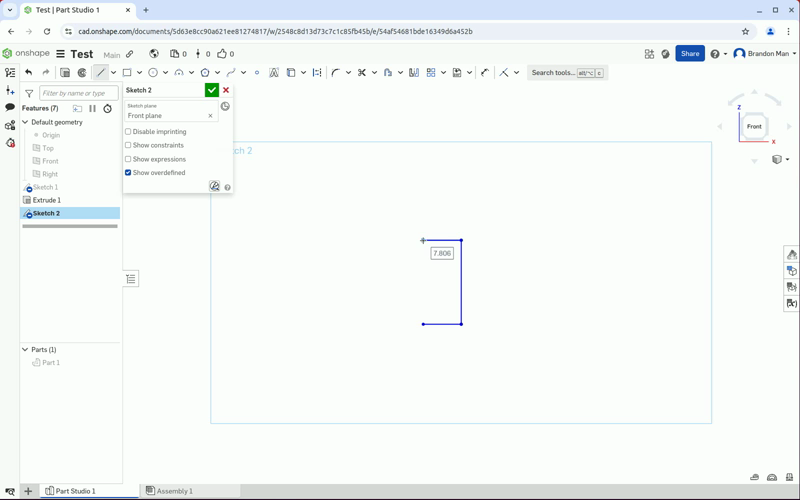
mouse_move(423, 324)
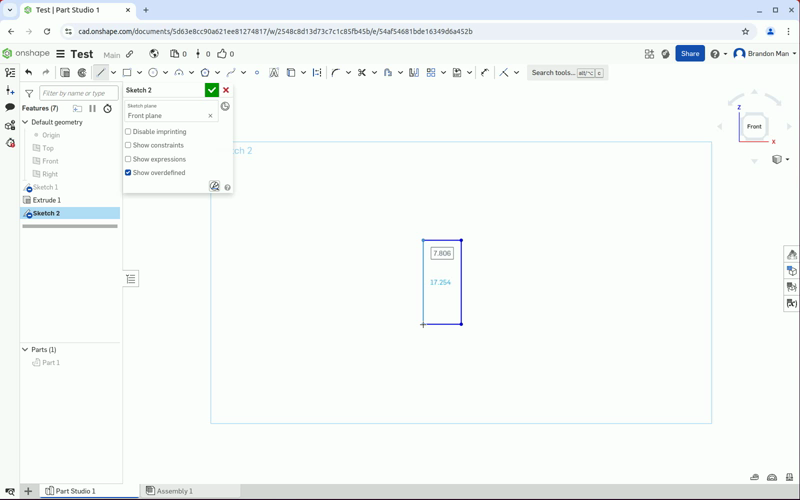
key_up(shift)
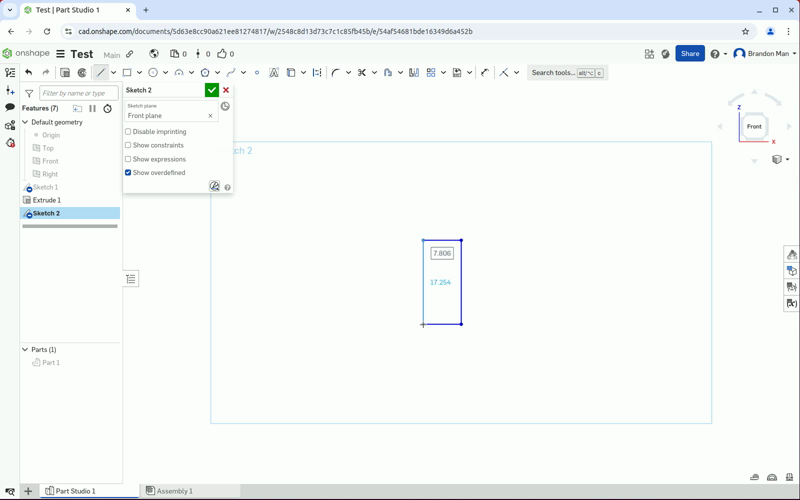
click(423, 324)
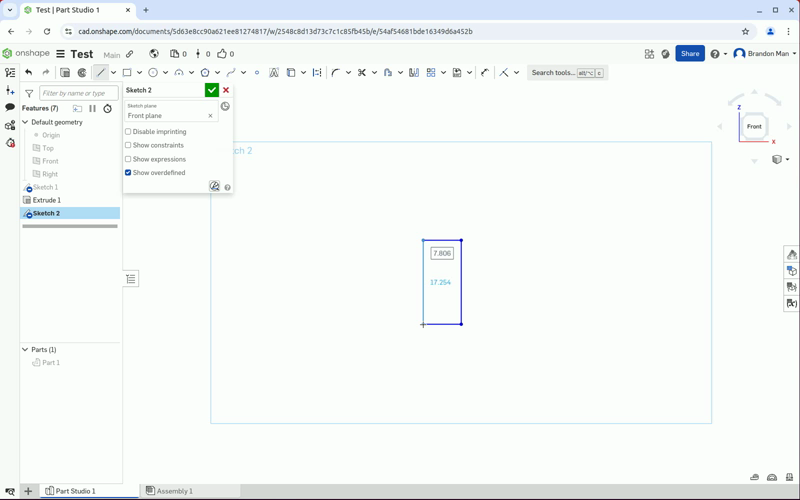
key(esc)
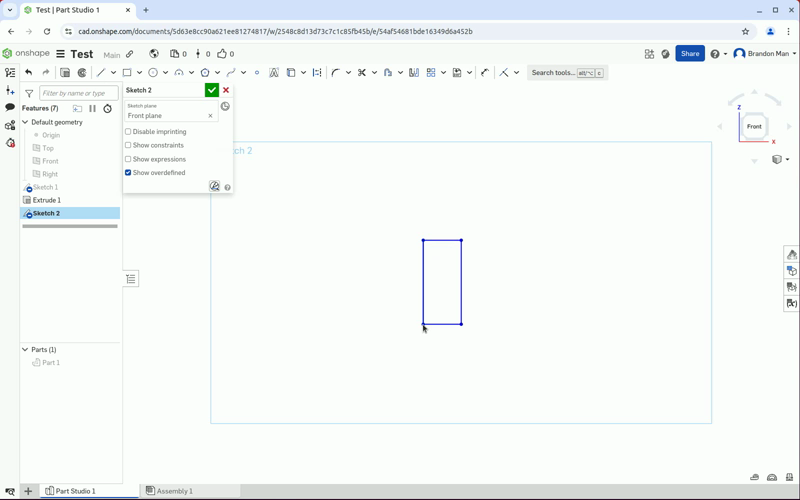
mouse_move(453, 303)
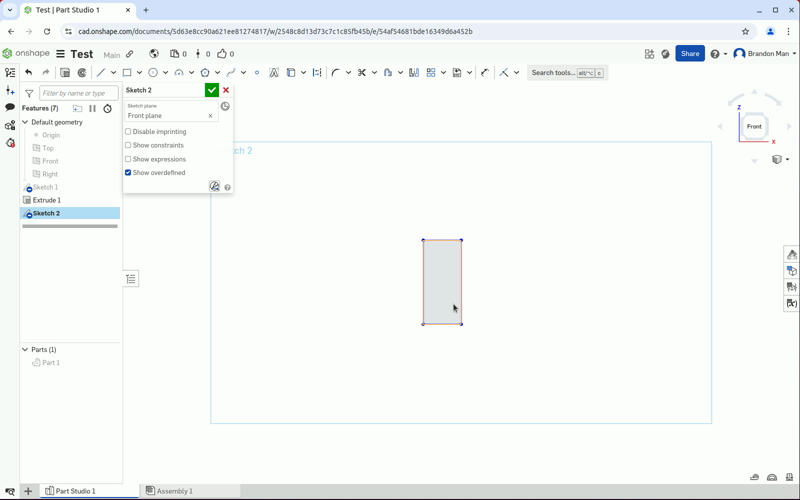
click(453, 303)
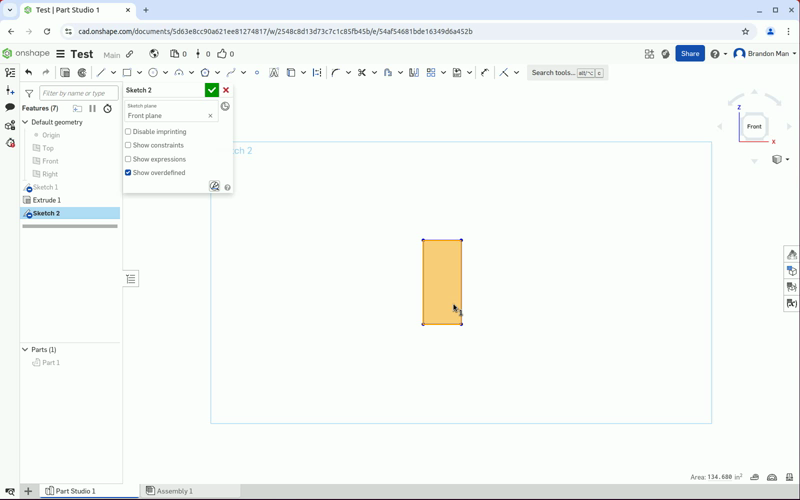
mouse_move(73, 352)
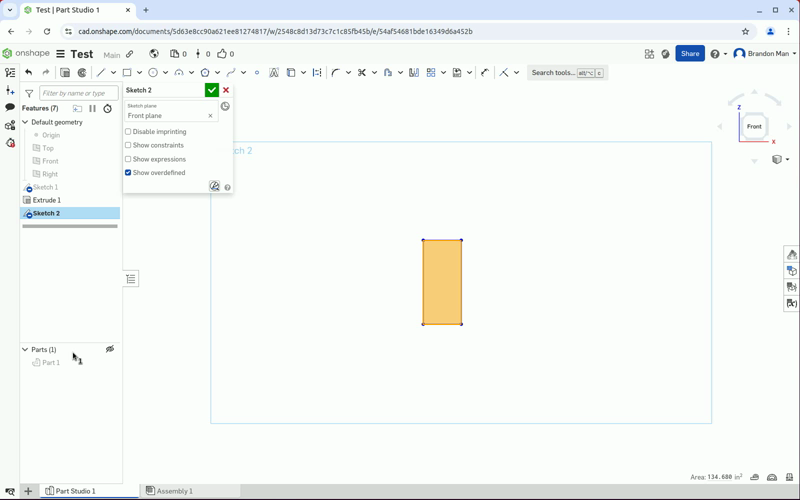
key(shift+y)
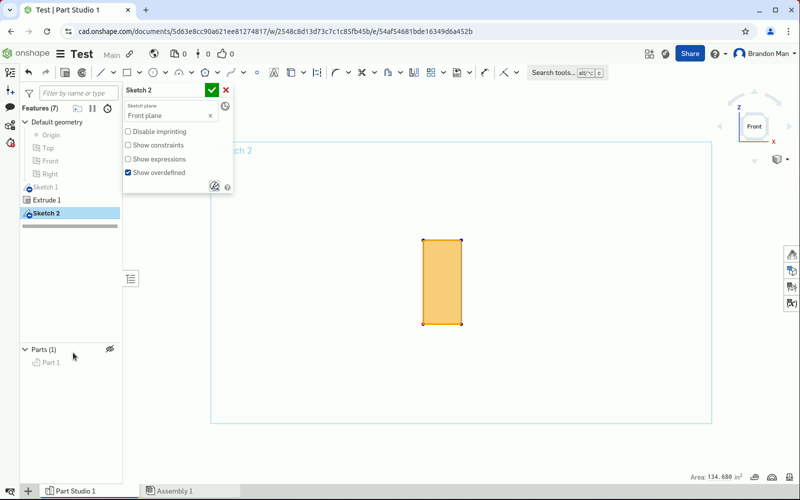
key(shift+e)
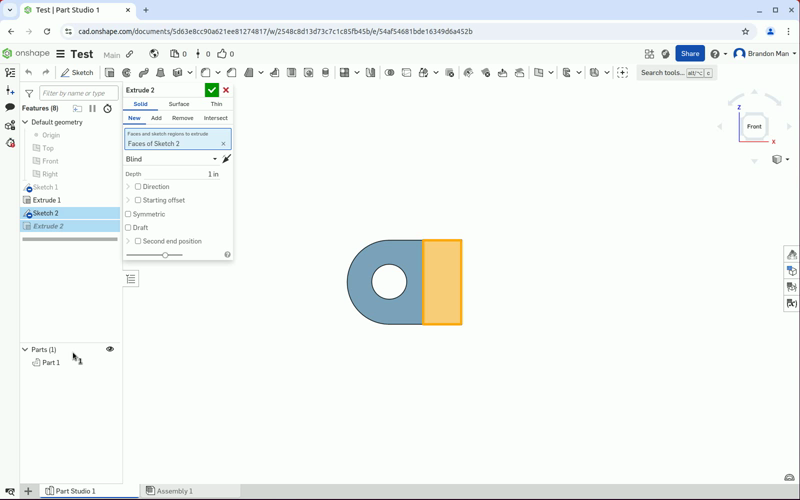
mouse_move(143, 106)
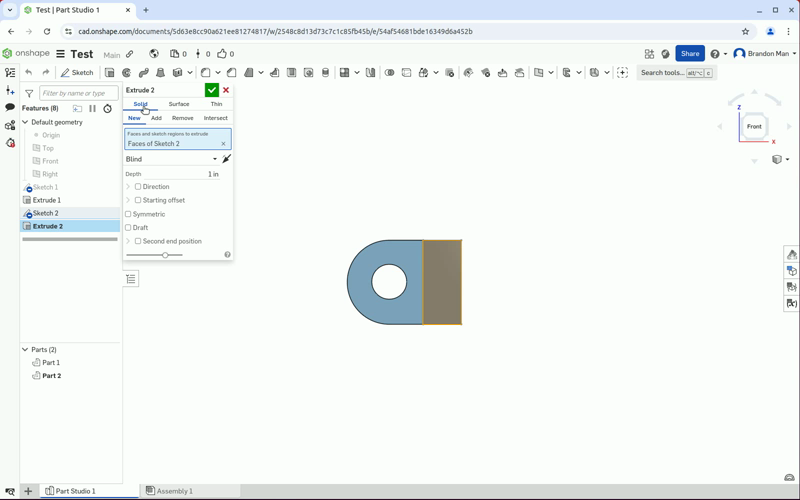
click(143, 106)
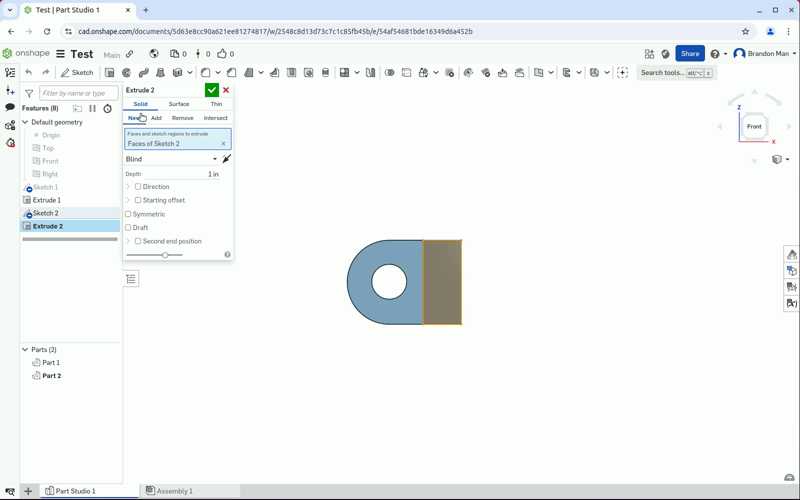
mouse_move(137, 120)
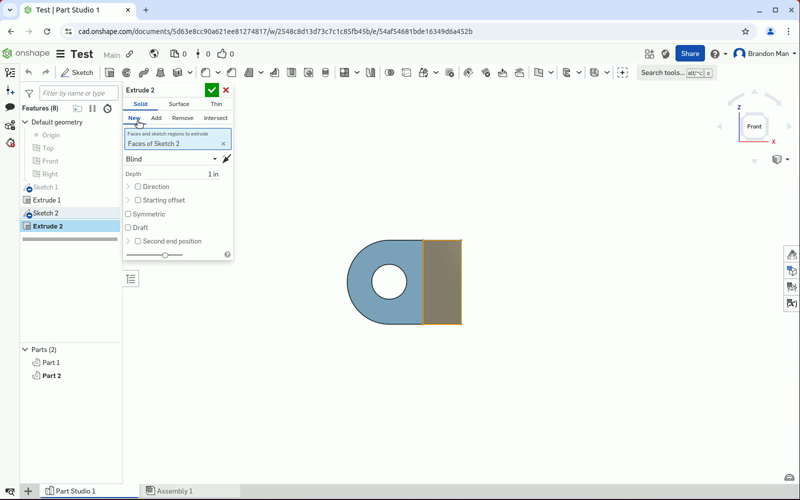
click(137, 120)
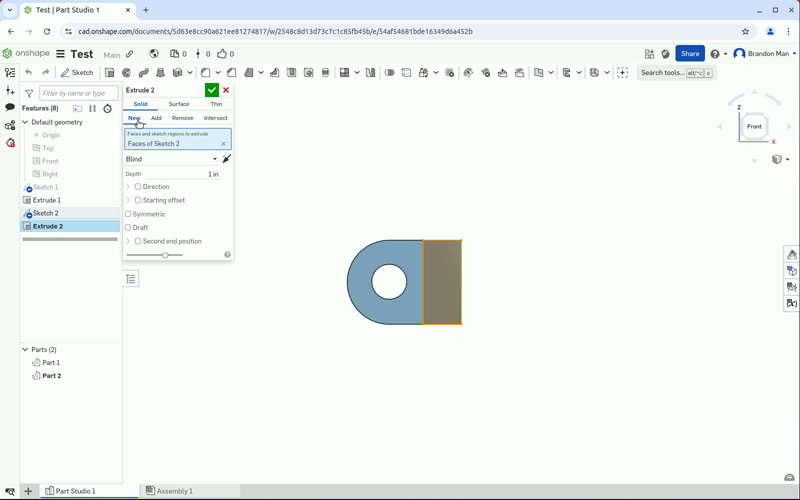
key(tab, 4)
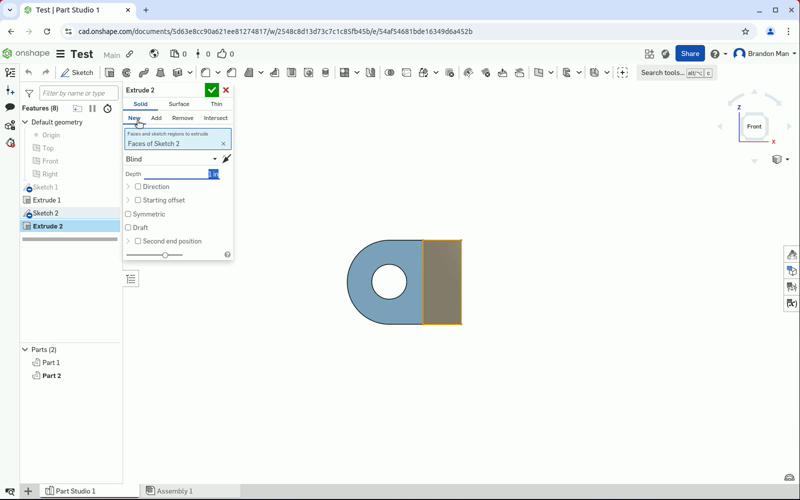
text(7.221)
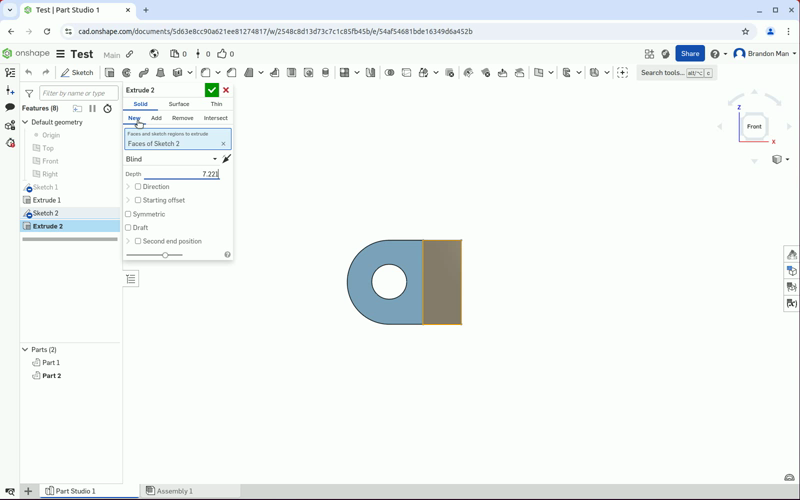
key(enter)
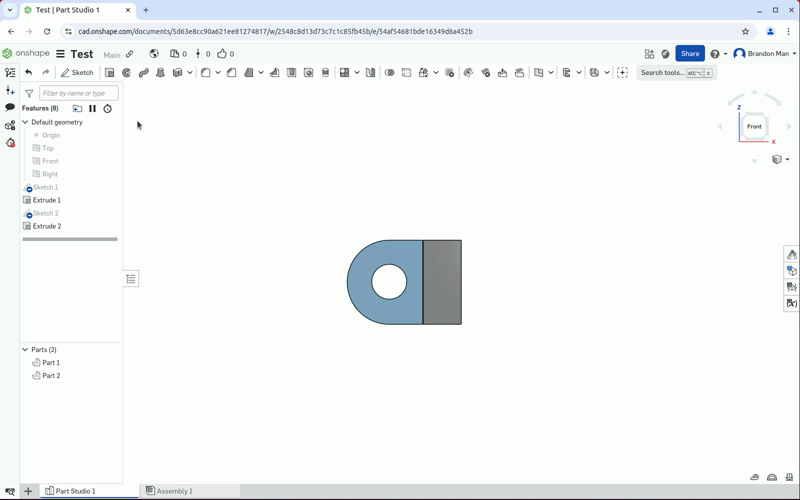
key(shift+h)
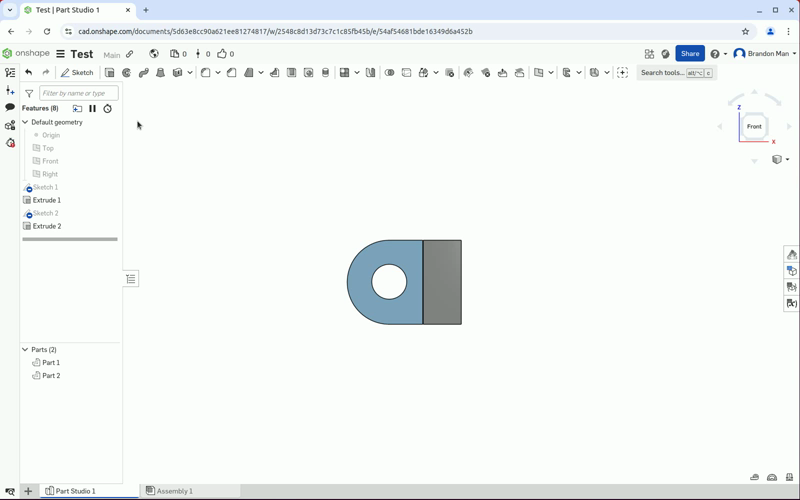
key(shift+h)
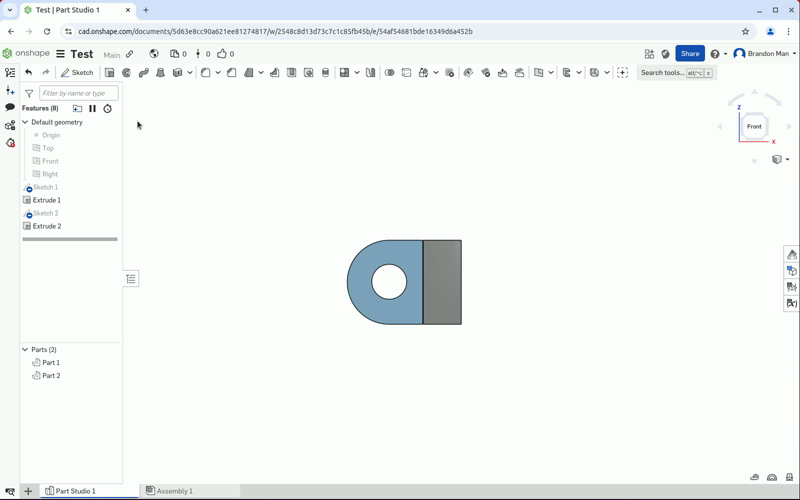
mouse_move(73, 189)
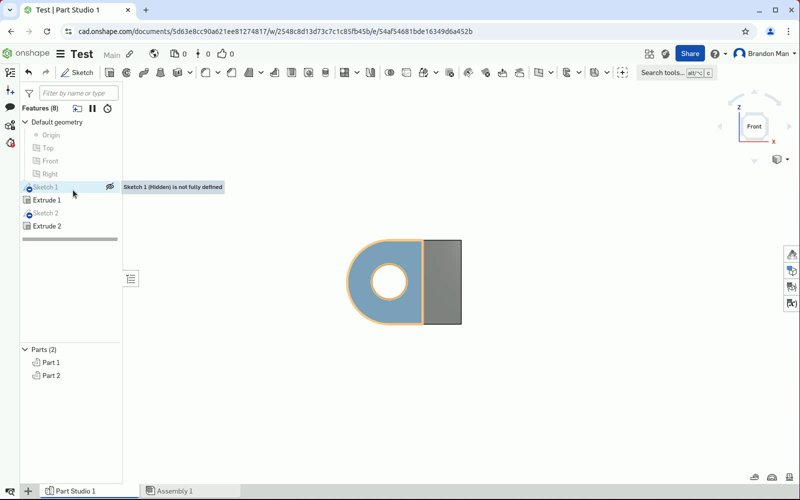
click(73, 189)
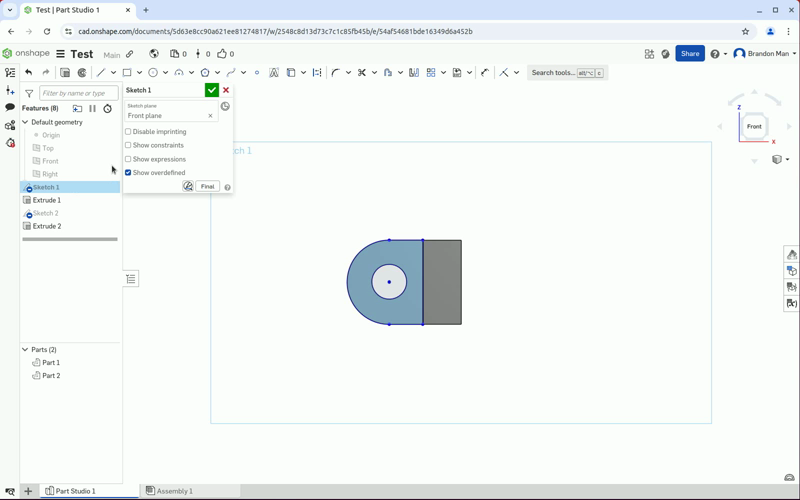
mouse_move(229, 92)
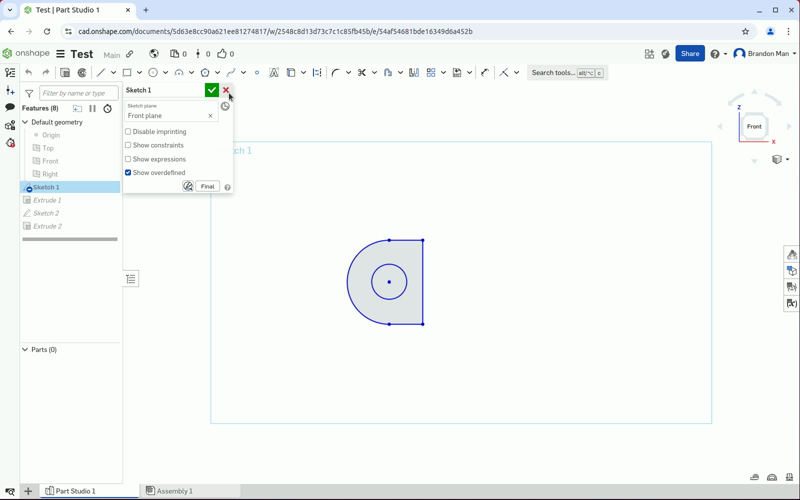
click(229, 92)
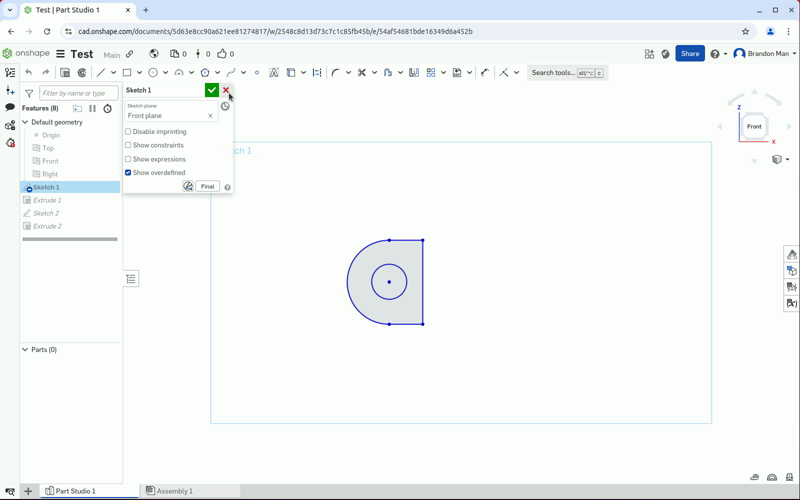
key(shift+s)
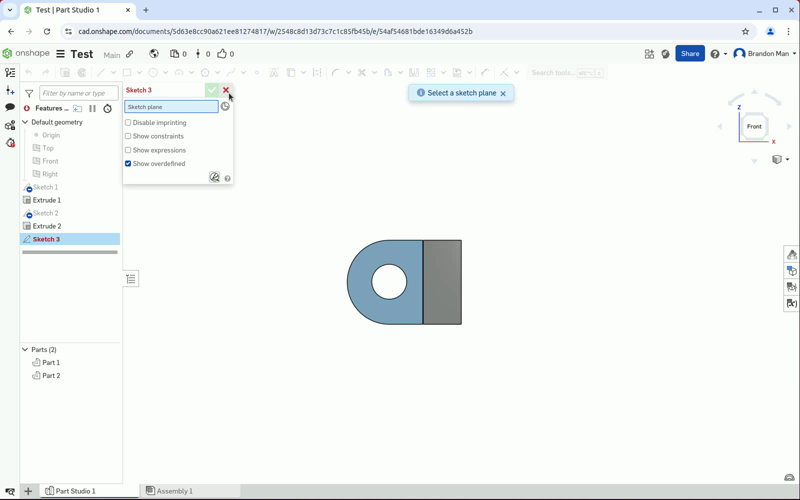
mouse_move(73, 163)
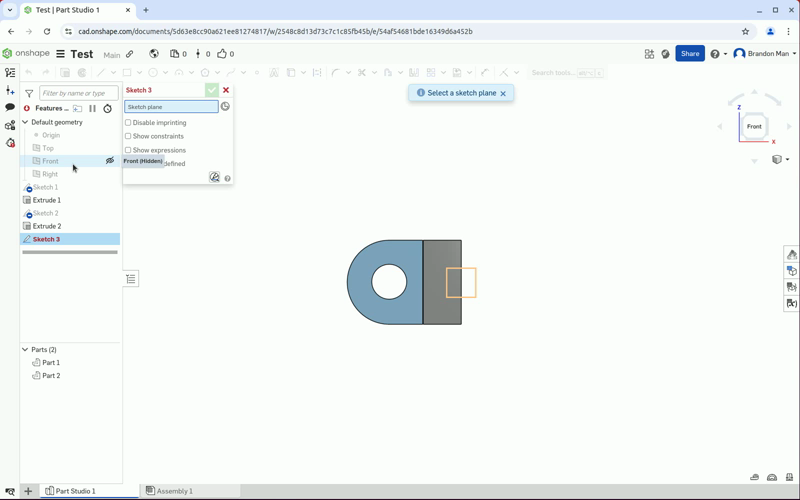
click(73, 163)
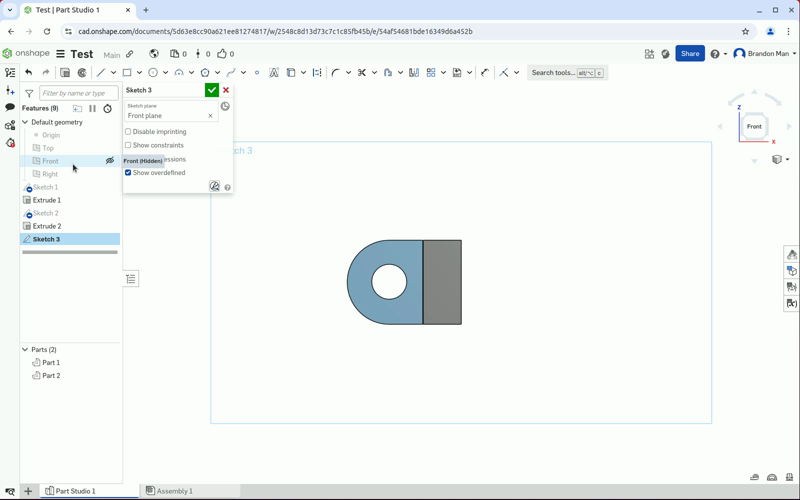
mouse_move(73, 352)
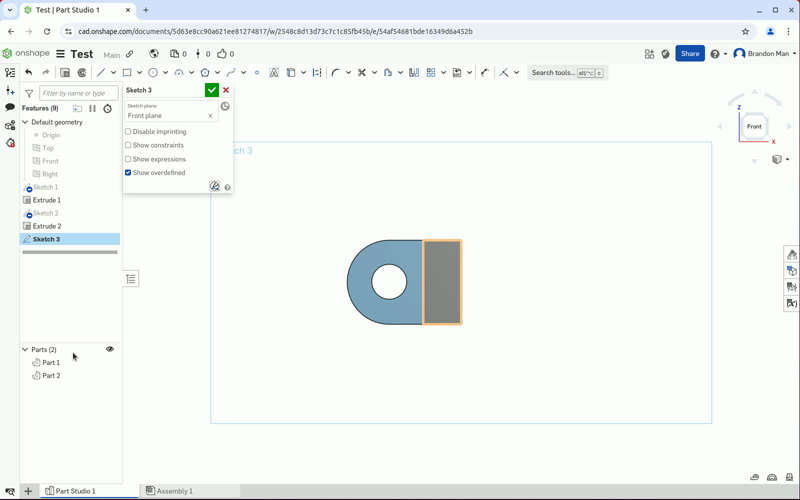
key(y)
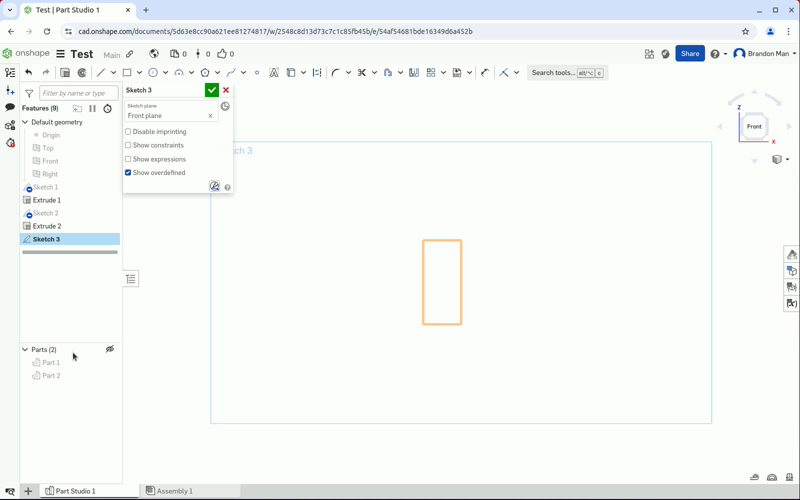
key(l)
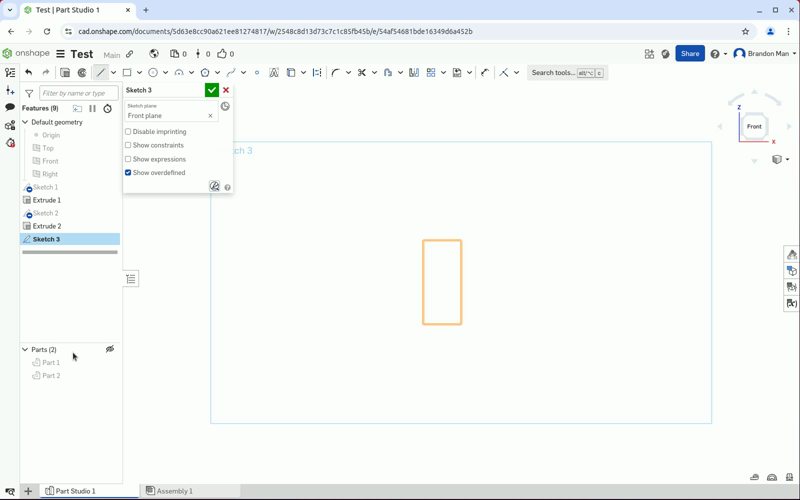
key_down(shift)
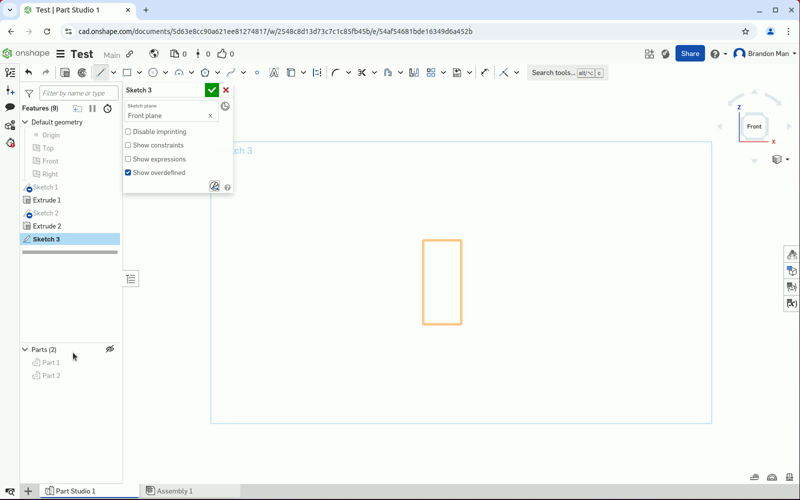
mouse_move(460, 324)
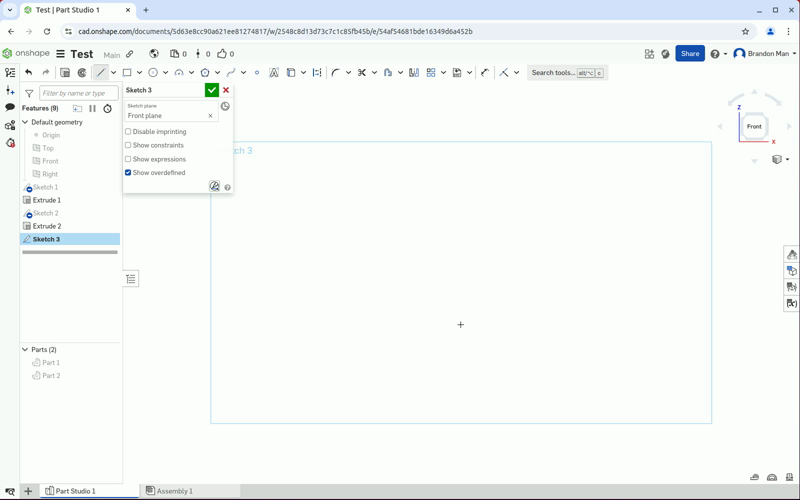
click(460, 324)
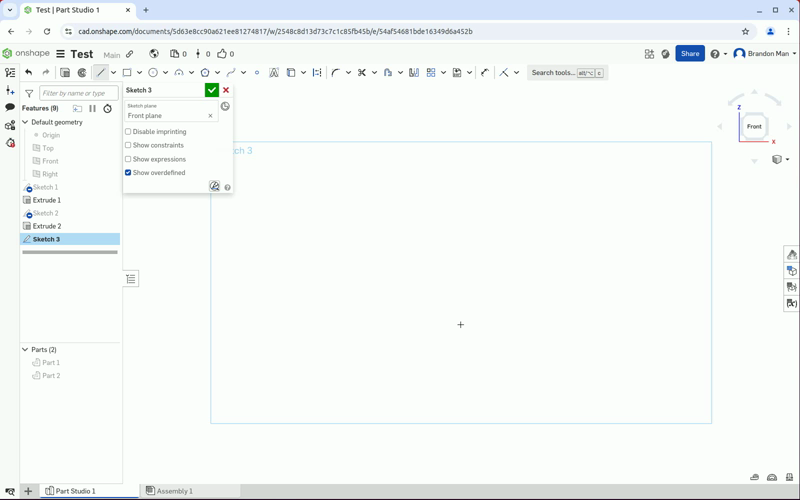
key_up(shift)
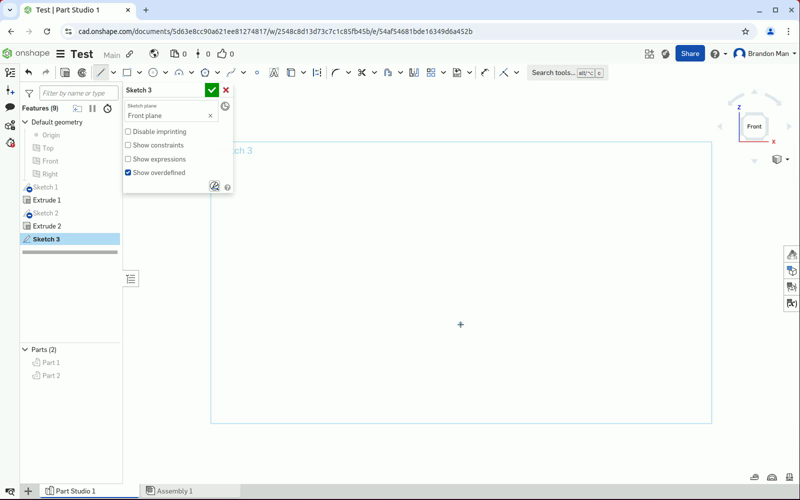
key_down(shift)
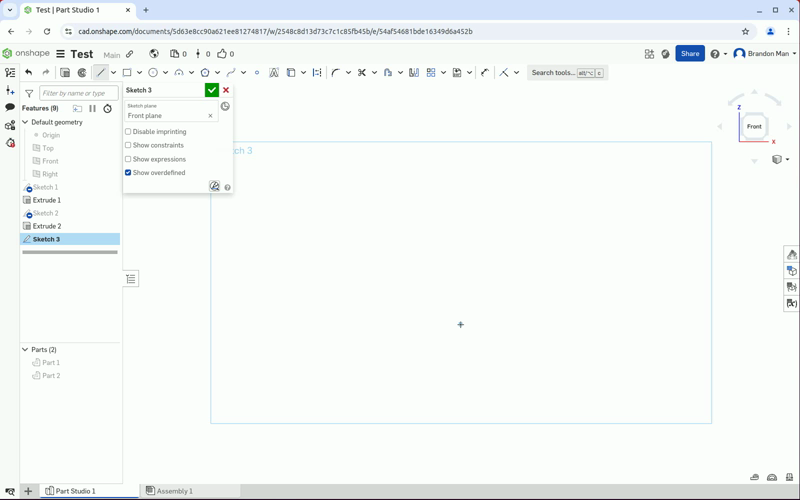
mouse_move(490, 324)
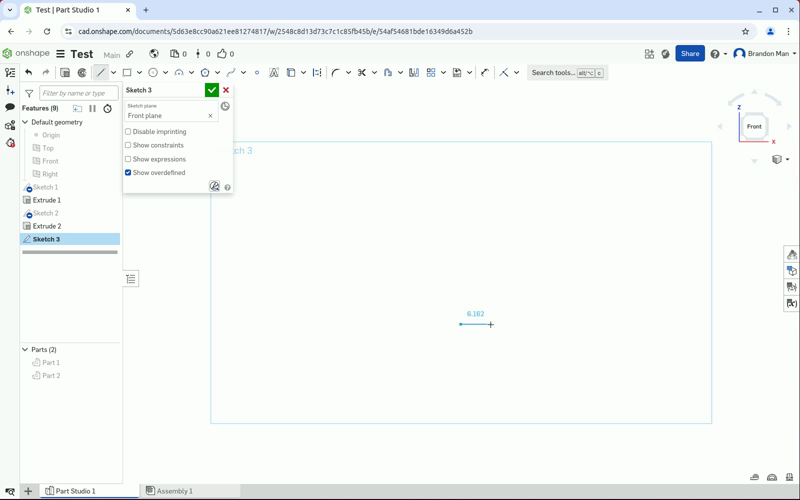
mouse_move(498, 324)
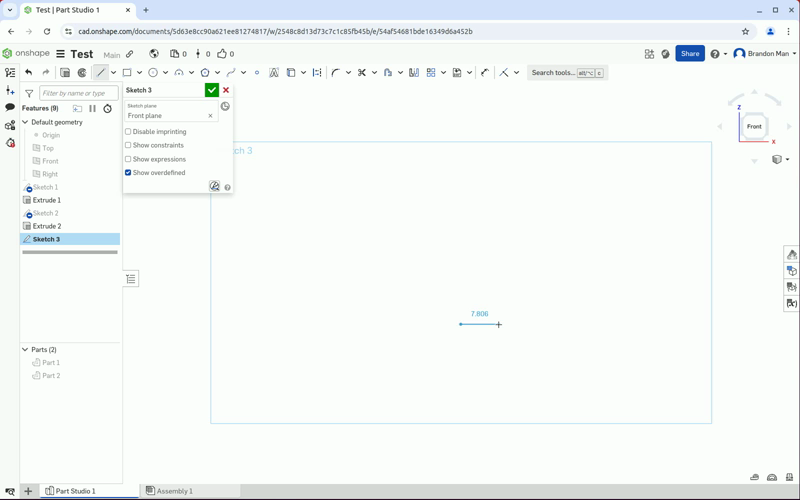
click(498, 324)
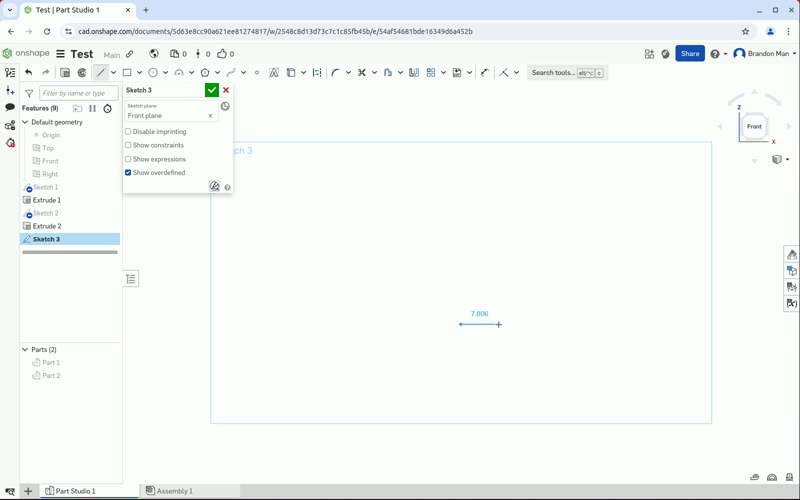
key_up(shift)
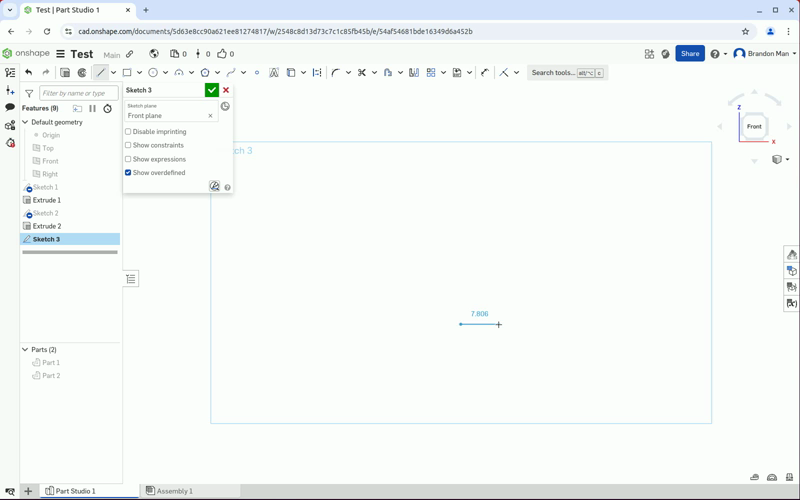
key_down(shift)
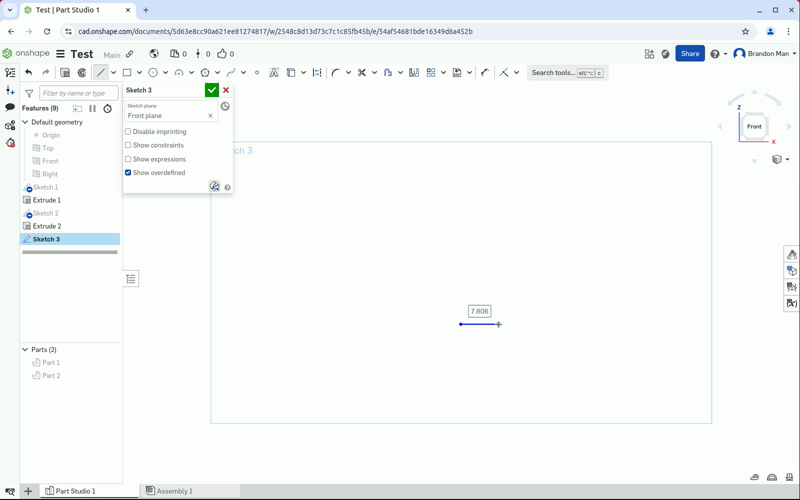
mouse_move(498, 240)
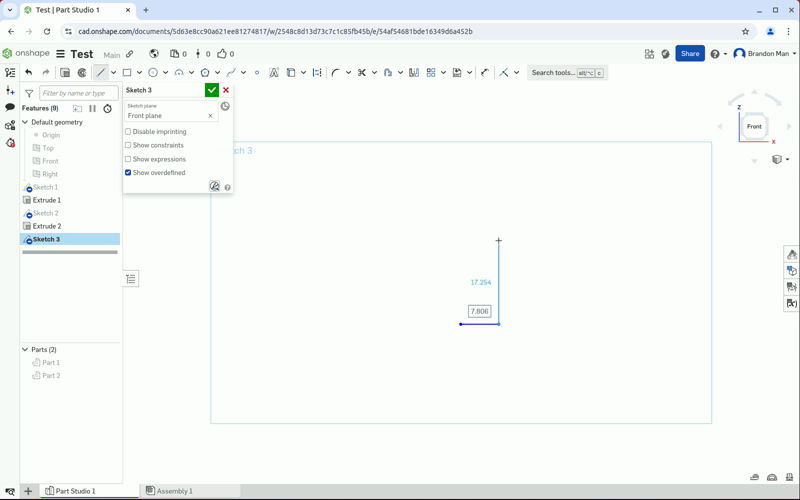
click(498, 240)
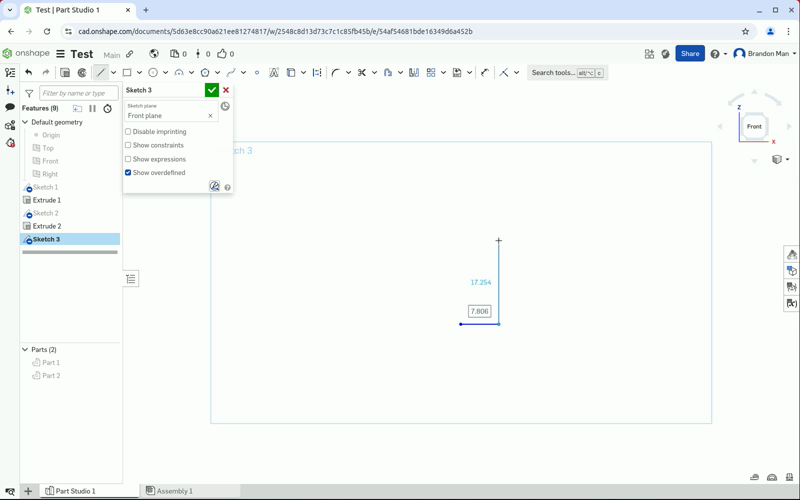
key_up(shift)
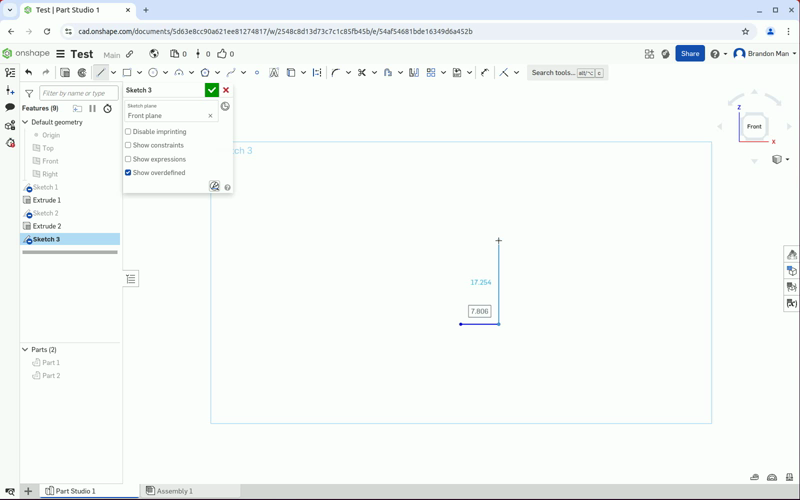
key_down(shift)
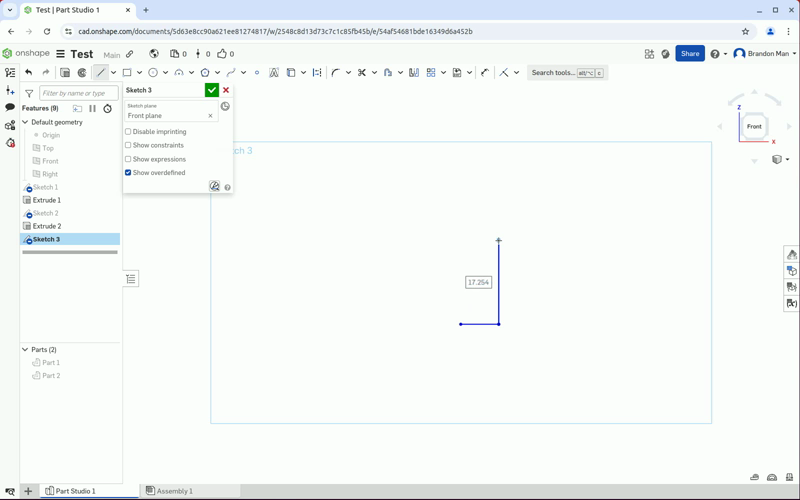
mouse_move(528, 240)
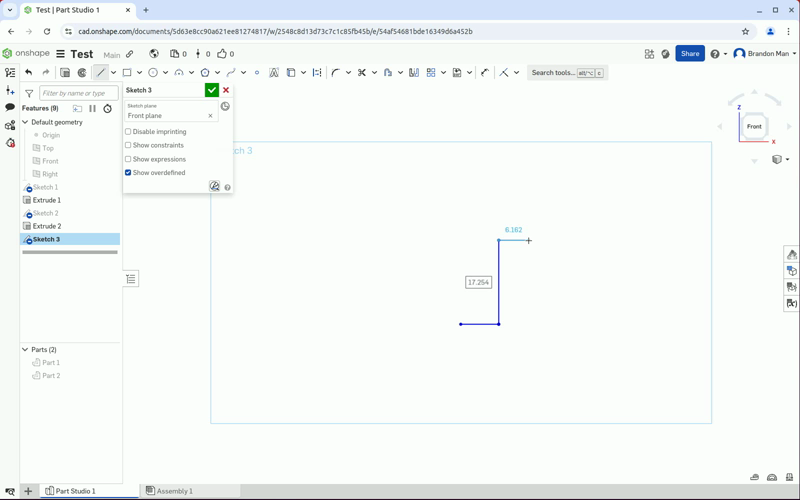
mouse_move(460, 240)
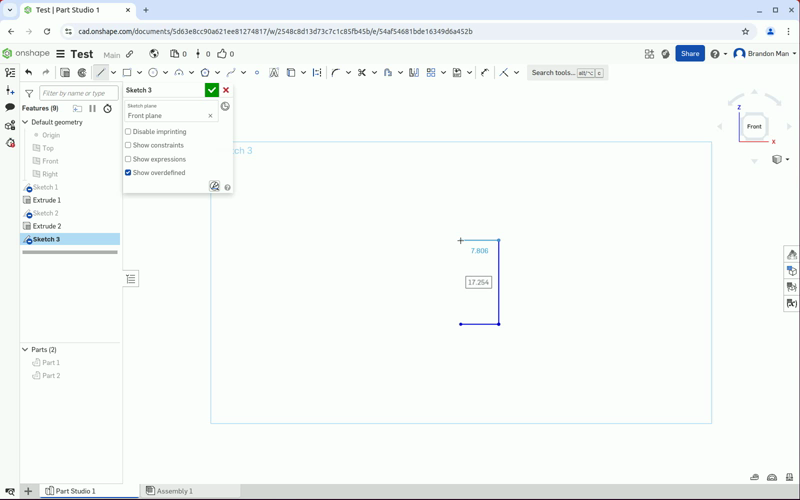
click(460, 240)
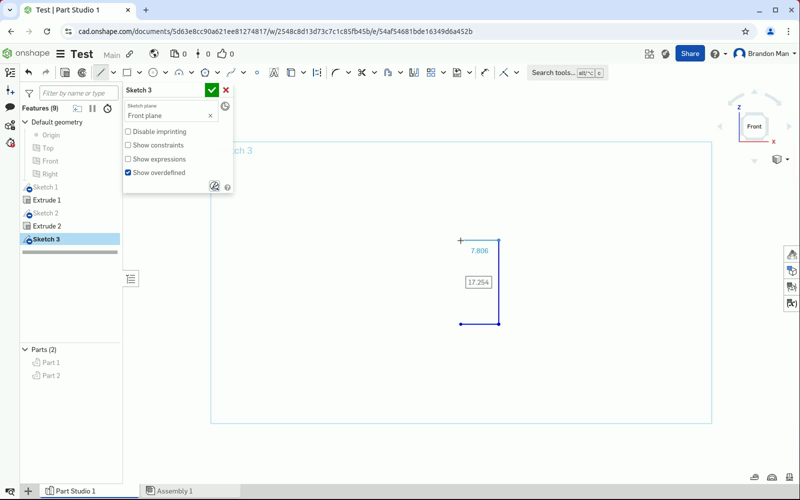
key_up(shift)
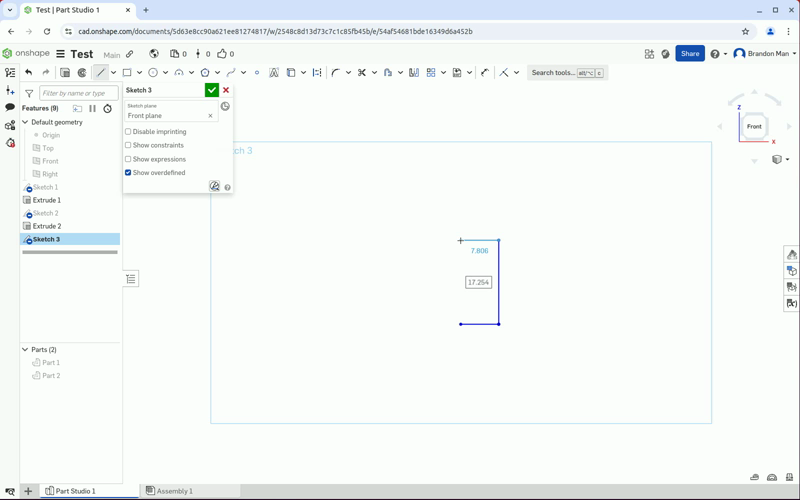
key_down(shift)
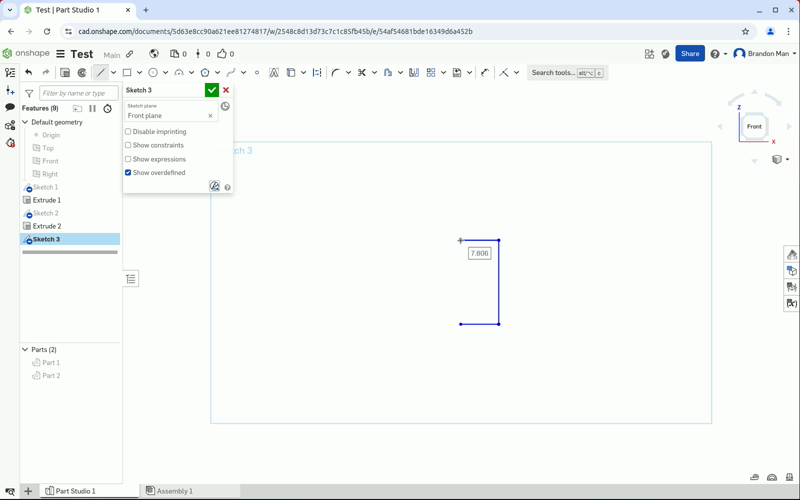
mouse_move(460, 324)
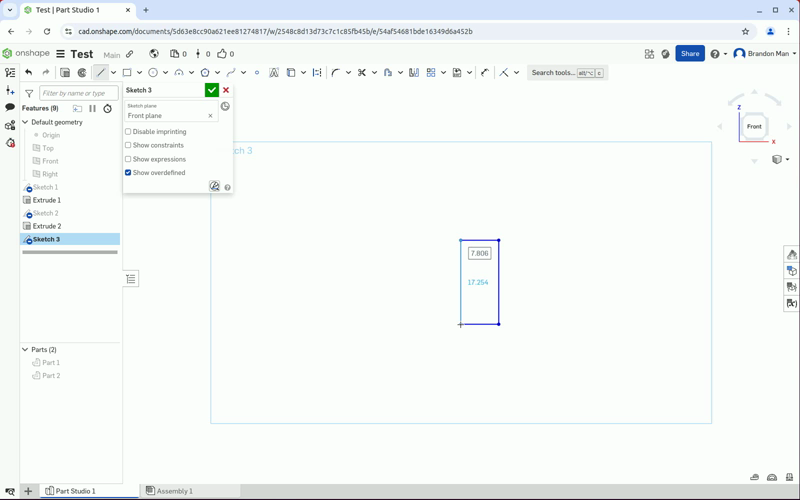
key_up(shift)
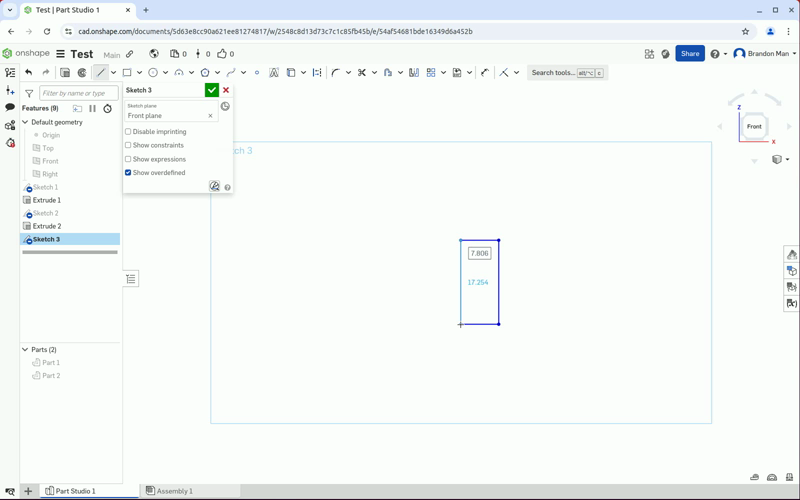
click(460, 324)
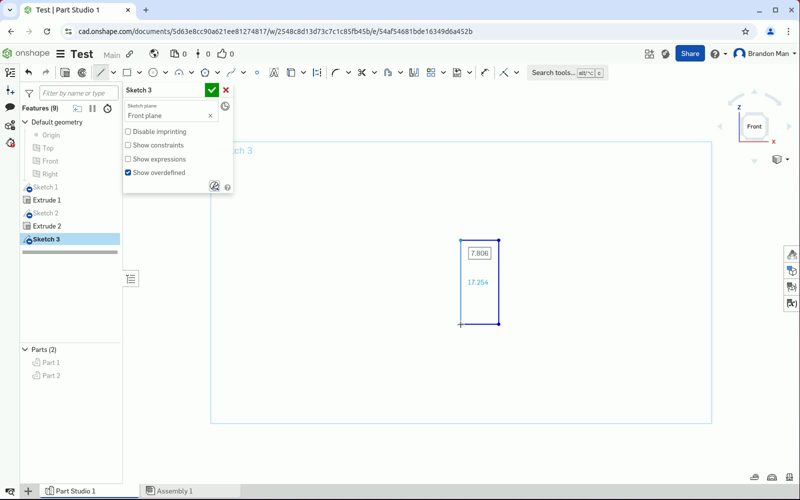
key(esc)
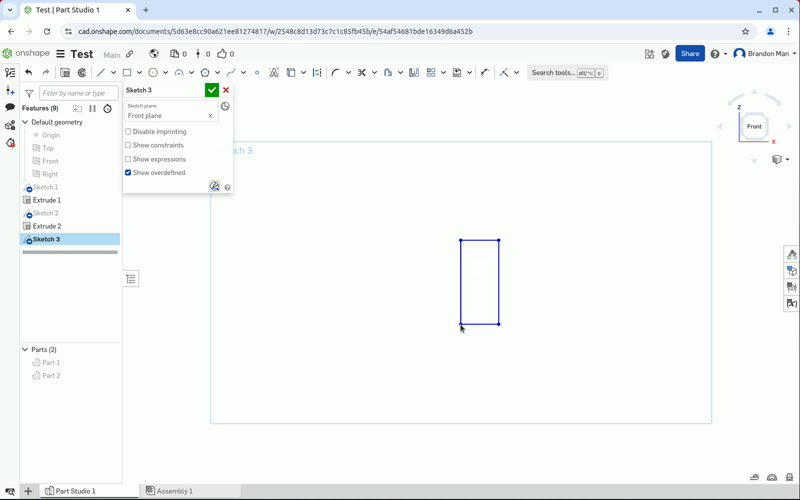
mouse_move(470, 277)
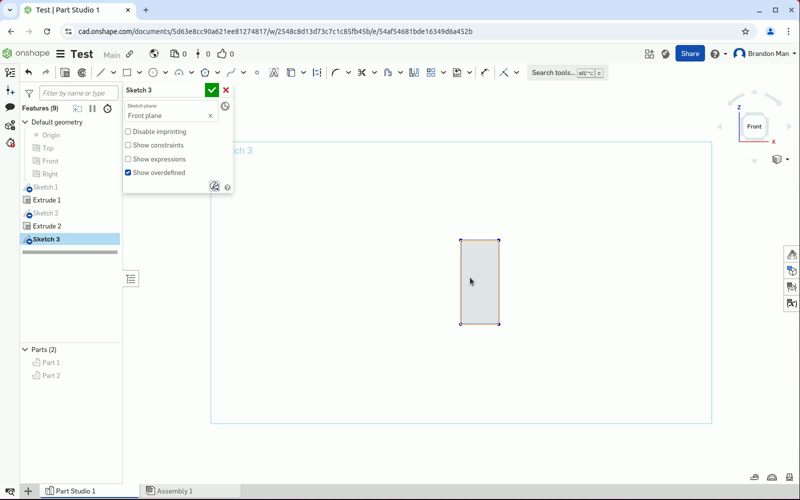
click(470, 277)
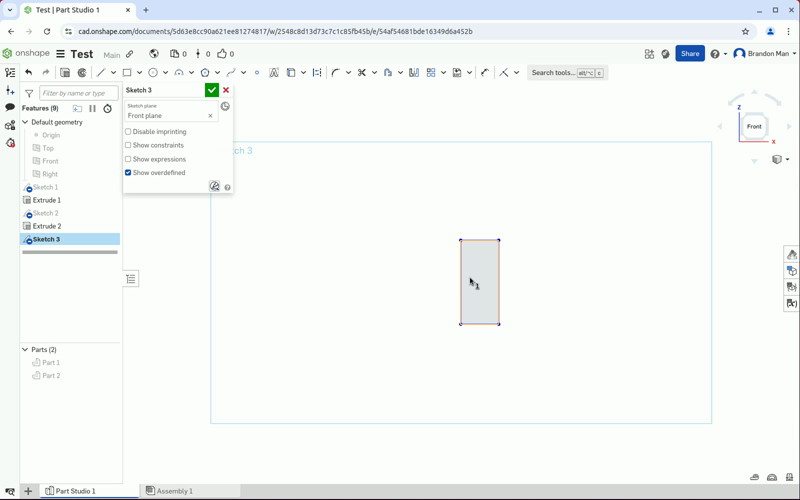
mouse_move(73, 352)
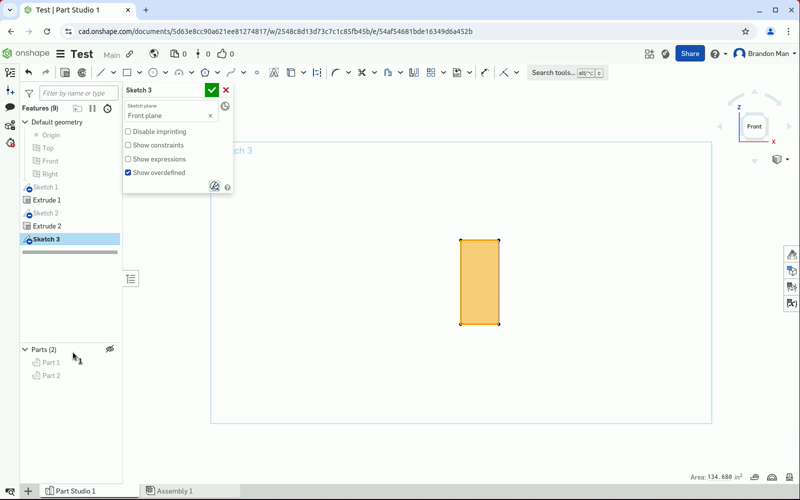
key(shift+y)
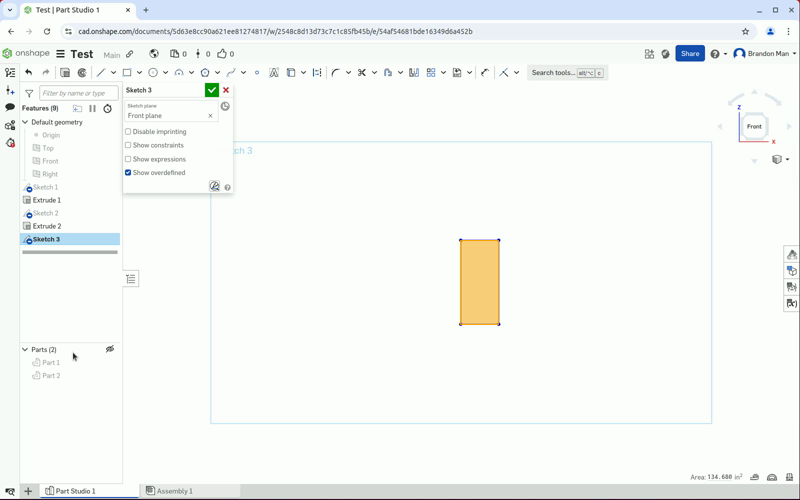
key(shift+e)
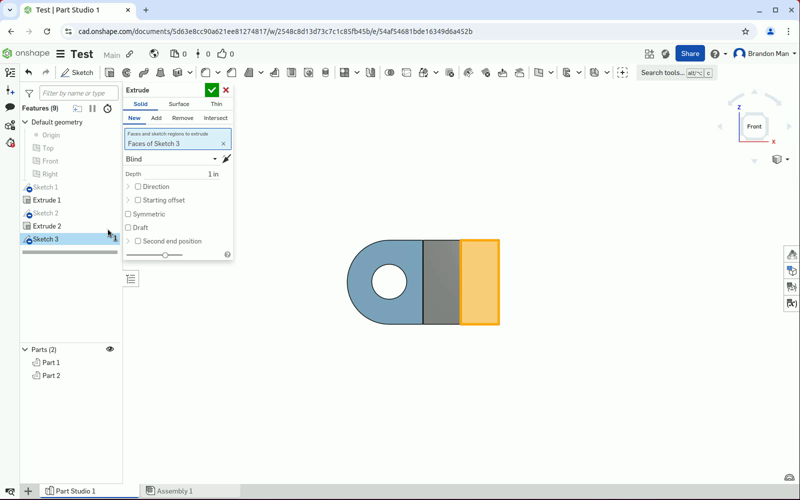
mouse_move(143, 106)
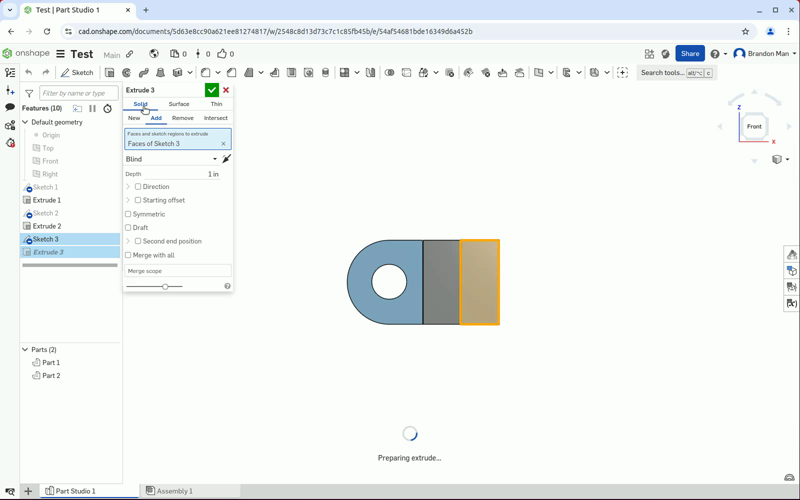
click(143, 106)
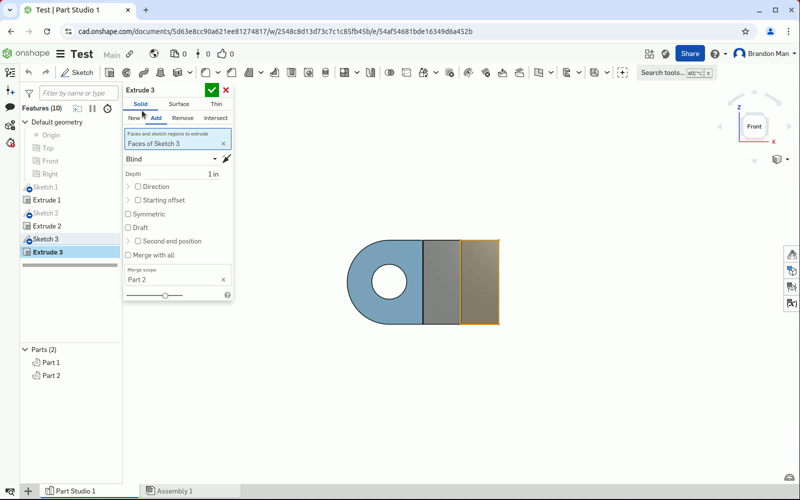
mouse_move(137, 120)
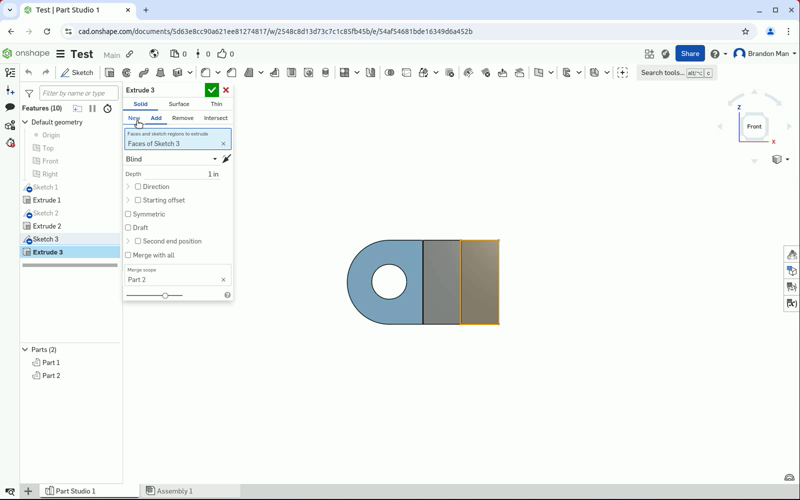
click(137, 120)
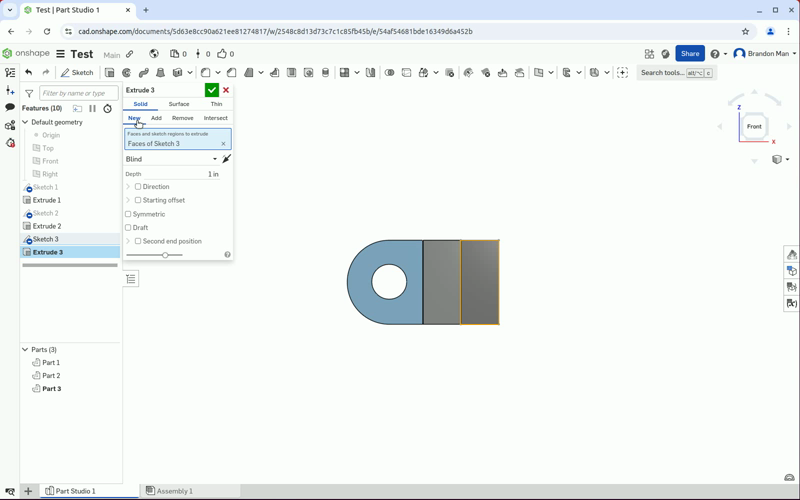
key(tab, 4)
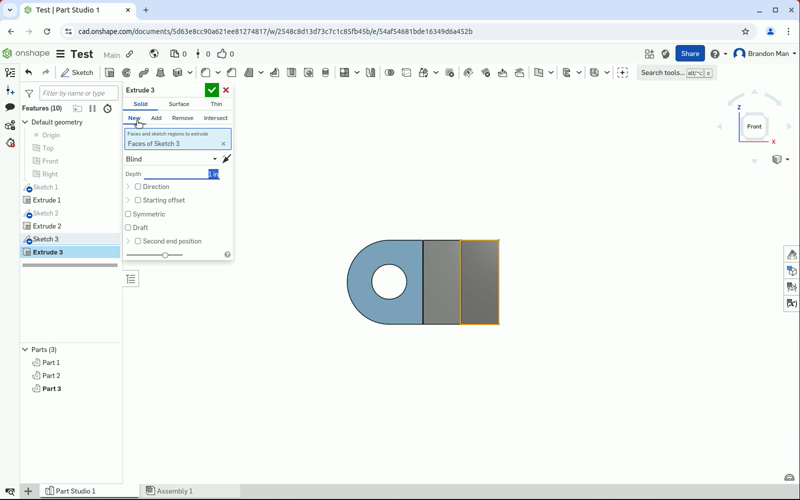
text(7.221)
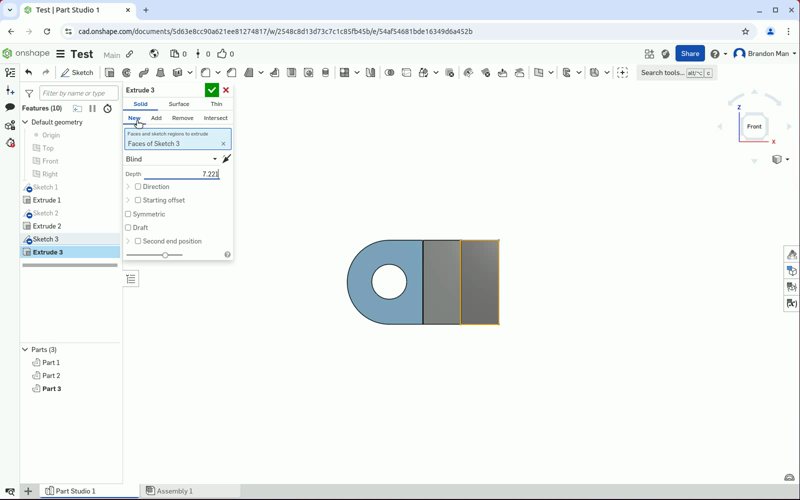
key(enter)
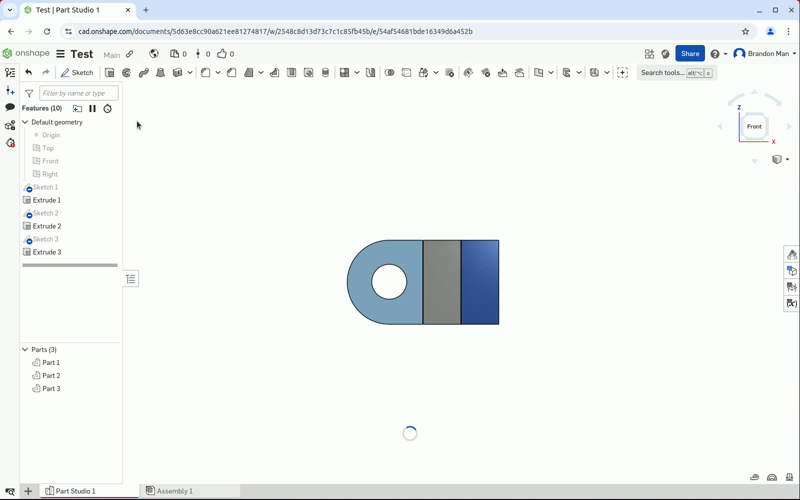
key(shift+h)
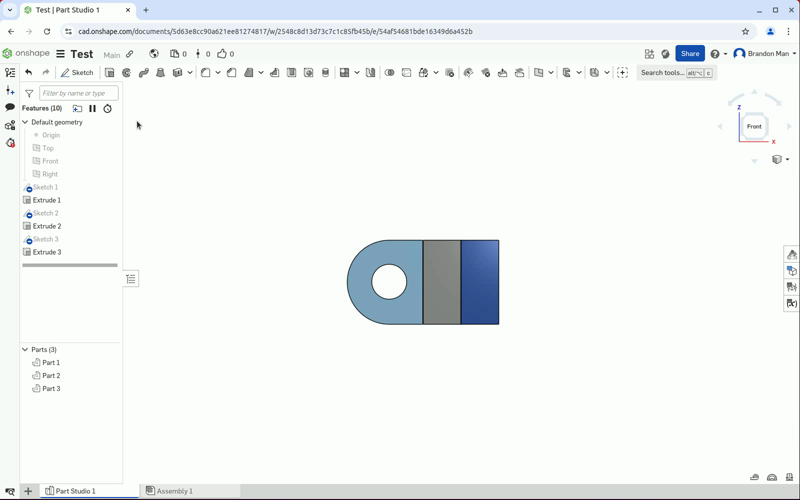
key(shift+h)
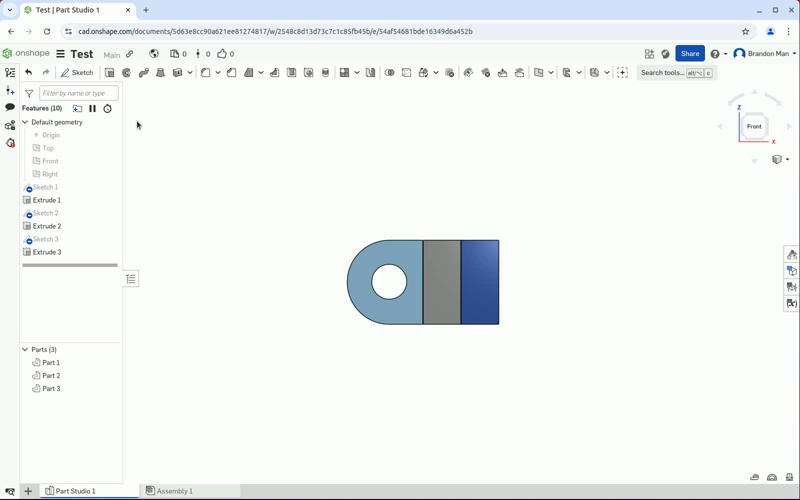
mouse_move(73, 189)
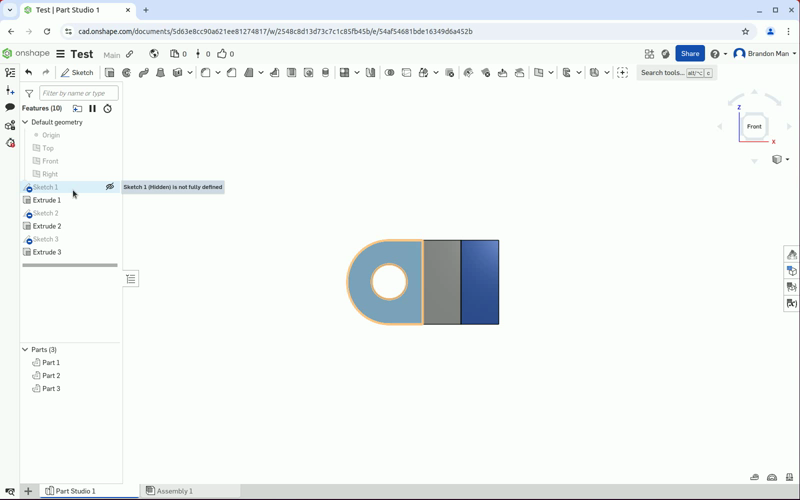
click(73, 189)
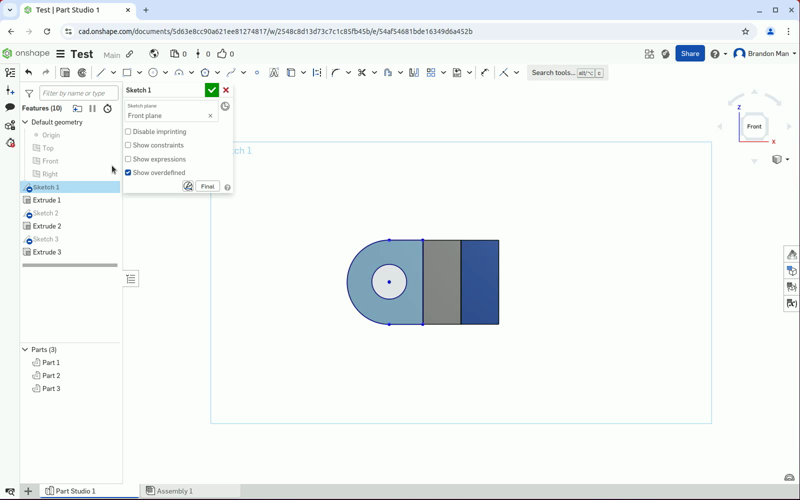
mouse_move(229, 92)
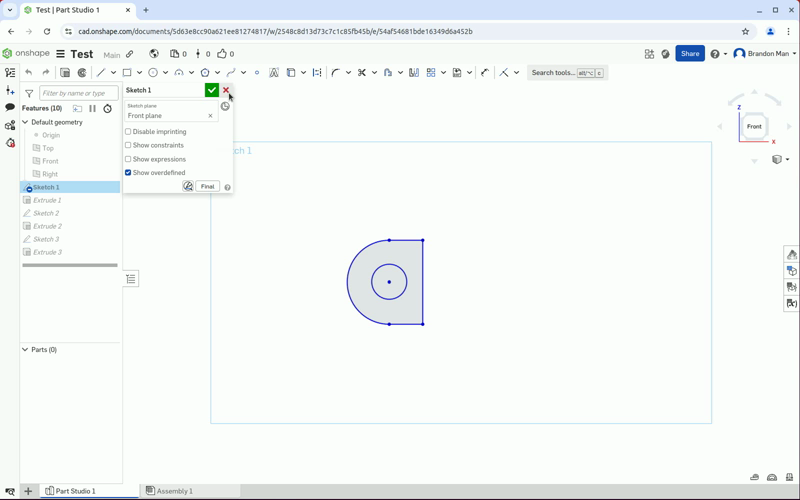
click(229, 92)
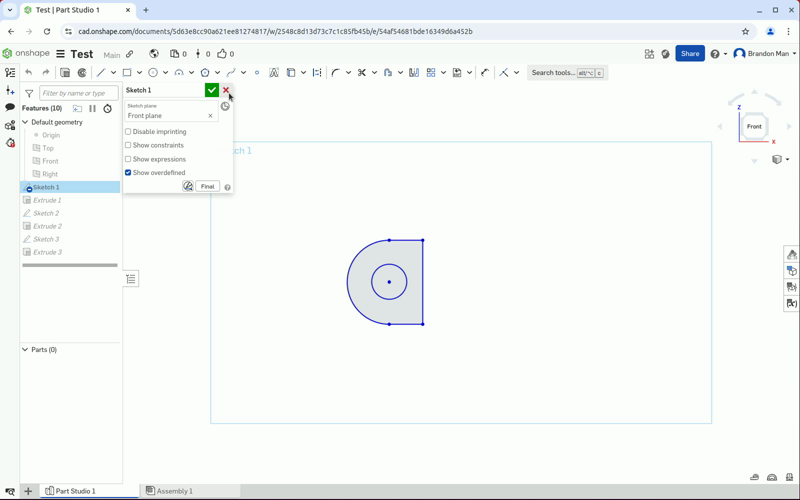
key(shift+s)
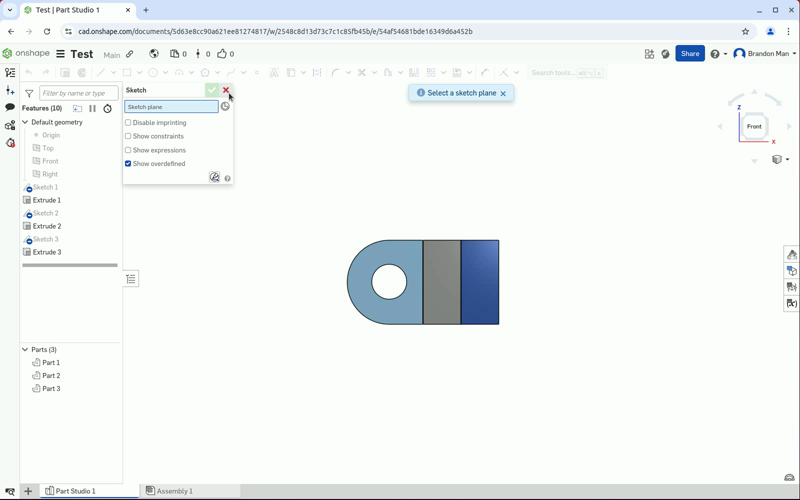
mouse_move(73, 163)
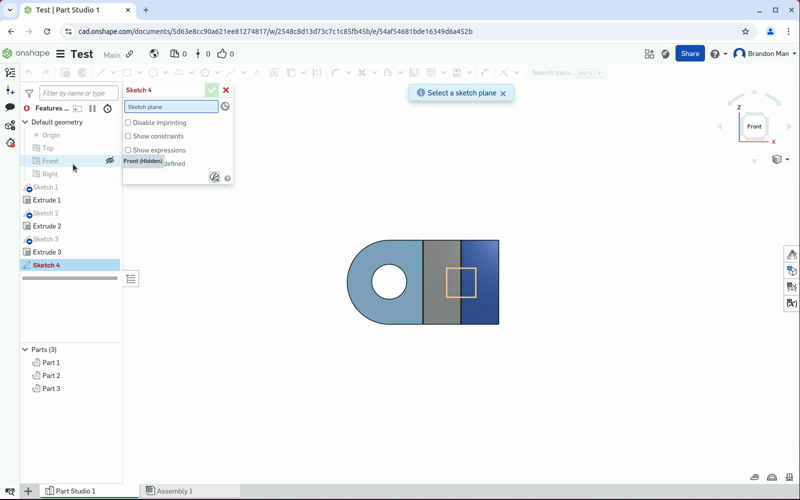
click(73, 163)
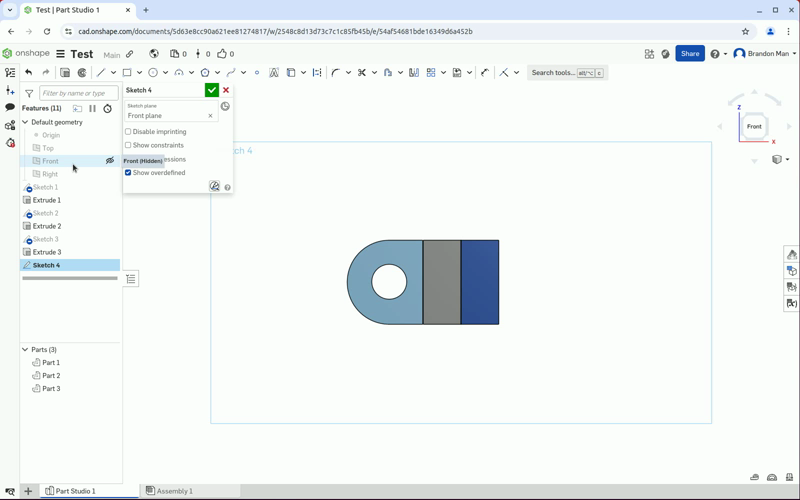
mouse_move(73, 352)
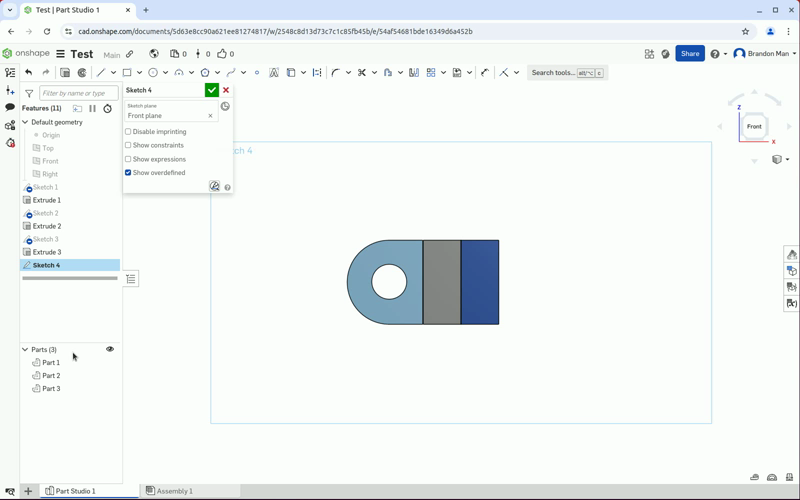
key(y)
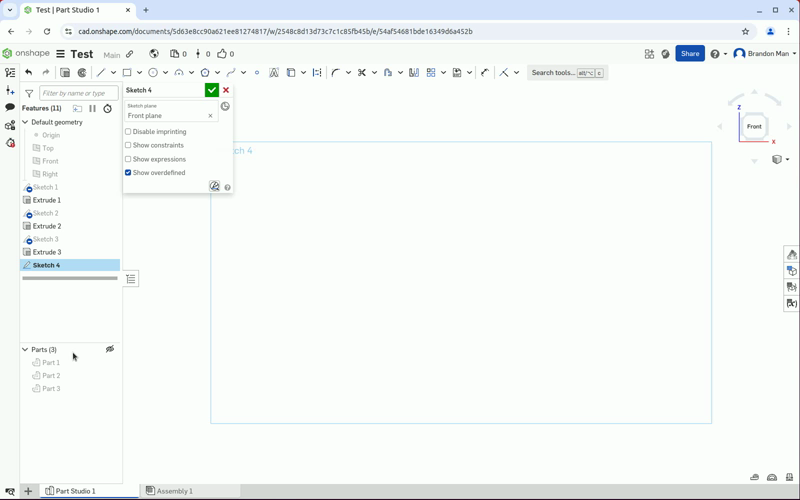
key(l)
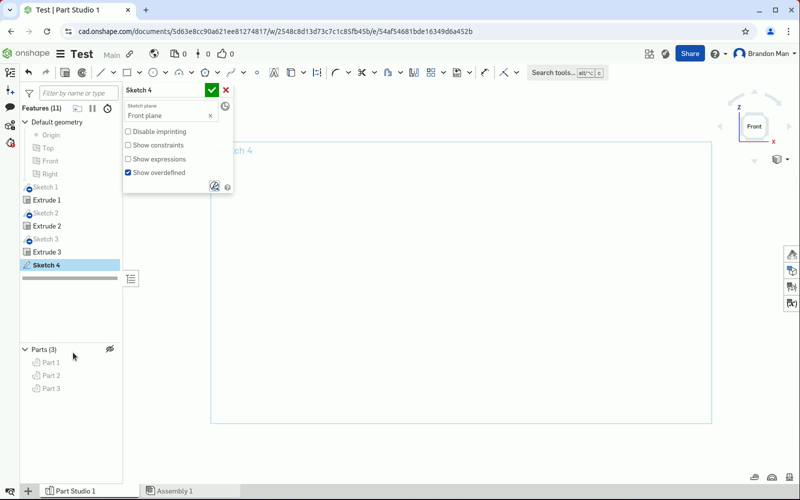
key_down(shift)
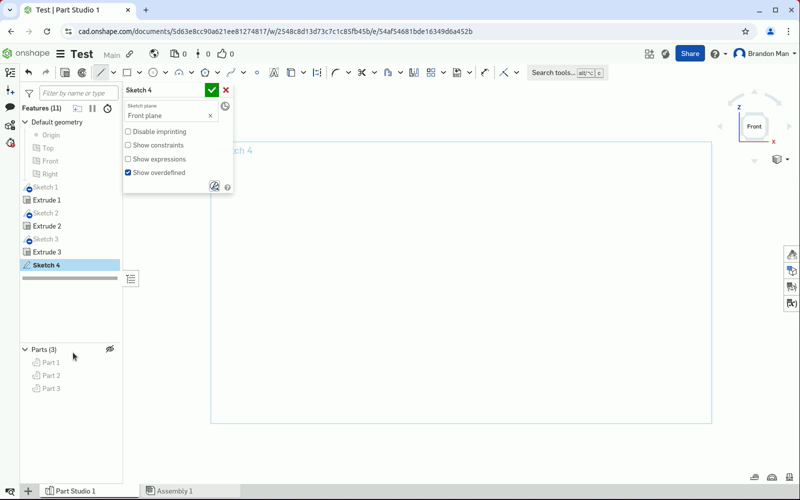
mouse_move(498, 324)
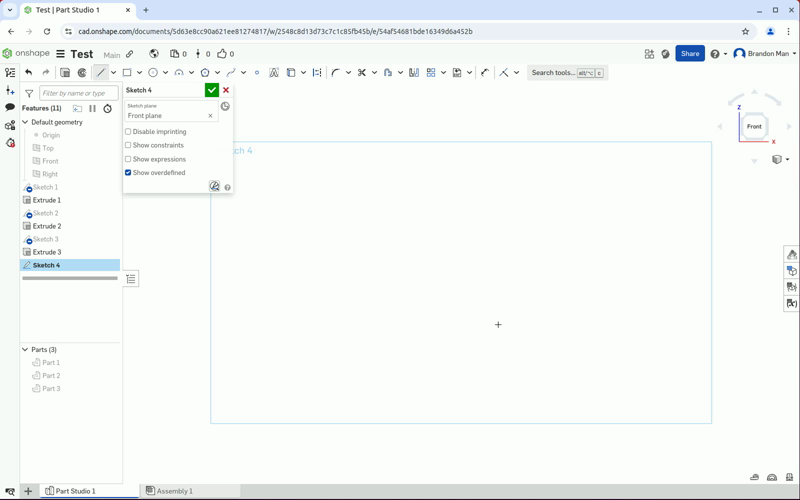
click(498, 324)
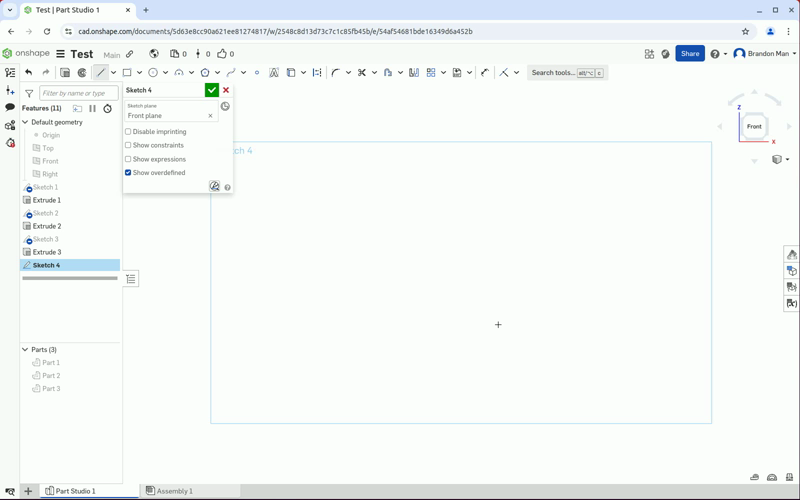
key_up(shift)
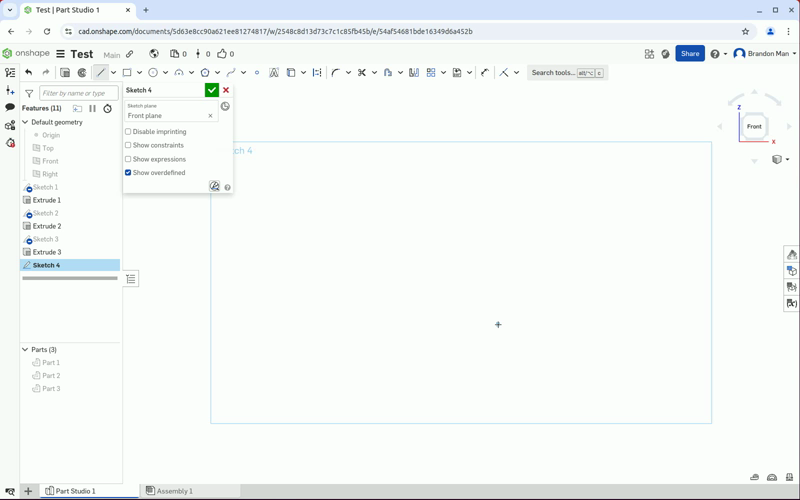
key_down(shift)
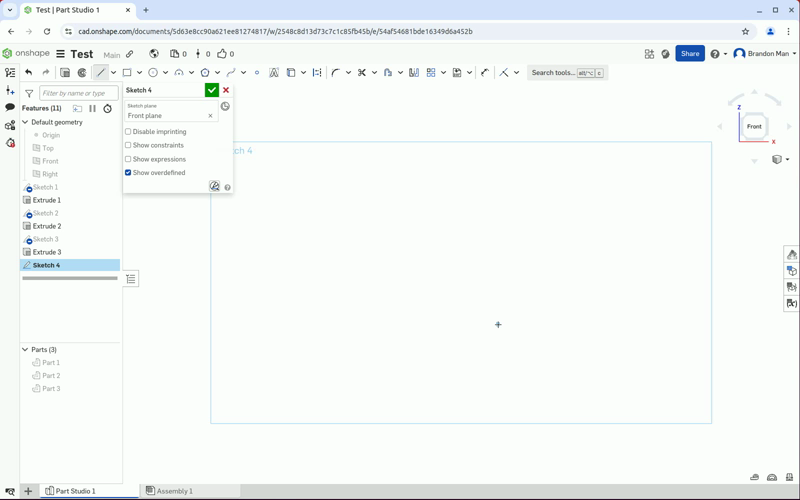
mouse_move(528, 324)
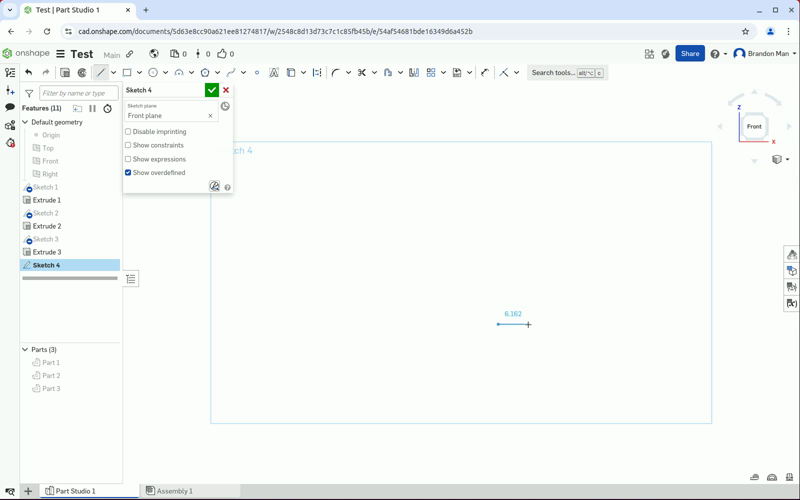
mouse_move(531, 324)
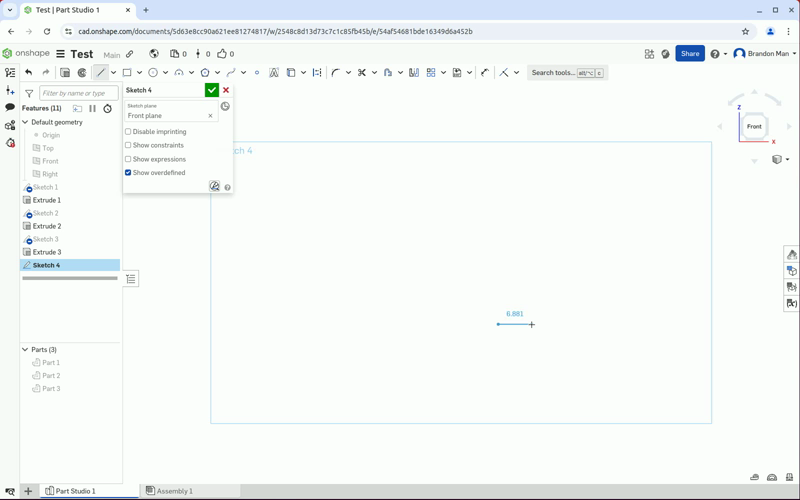
click(531, 324)
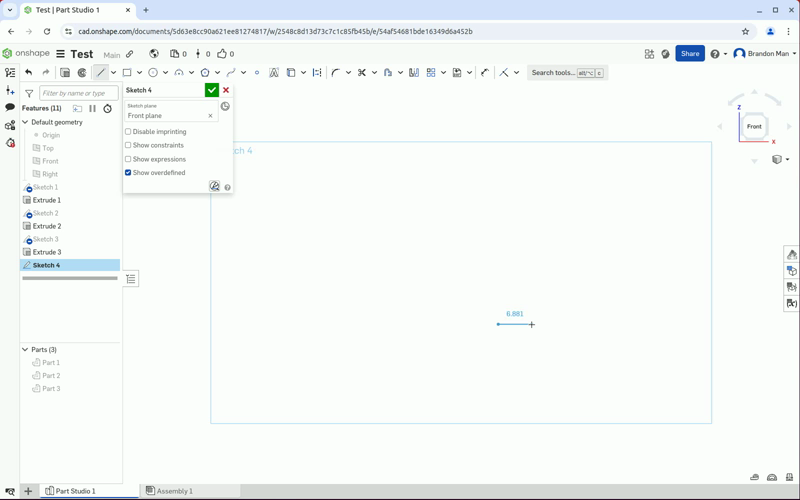
key_up(shift)
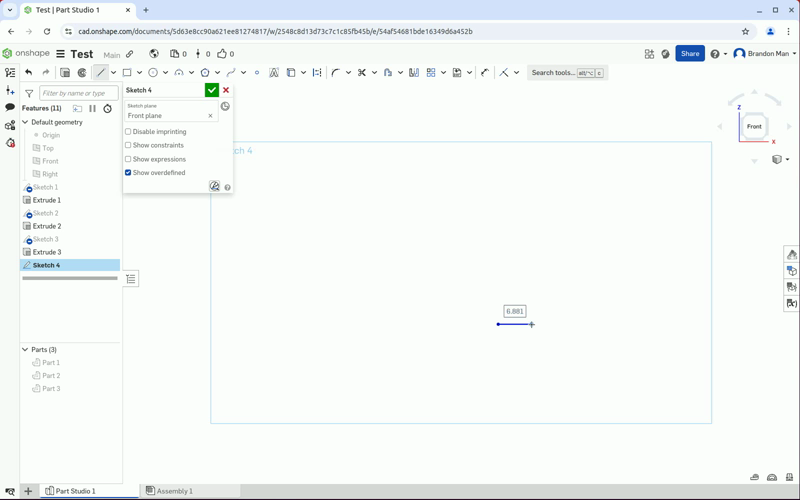
key(esc)
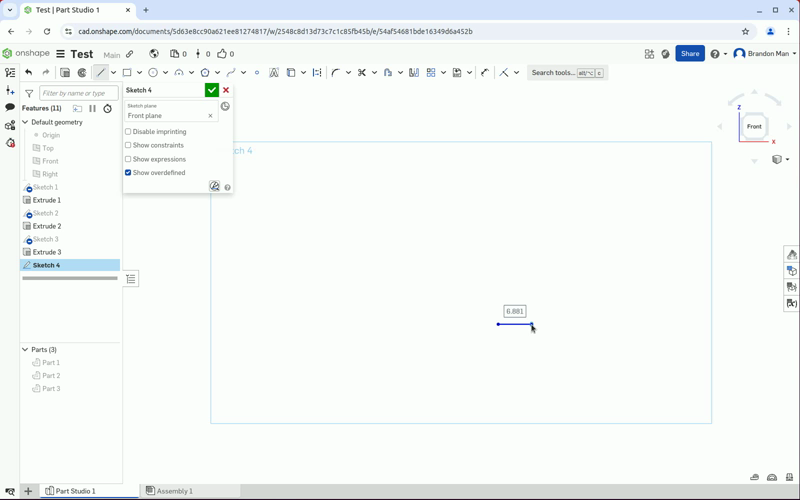
key(a)
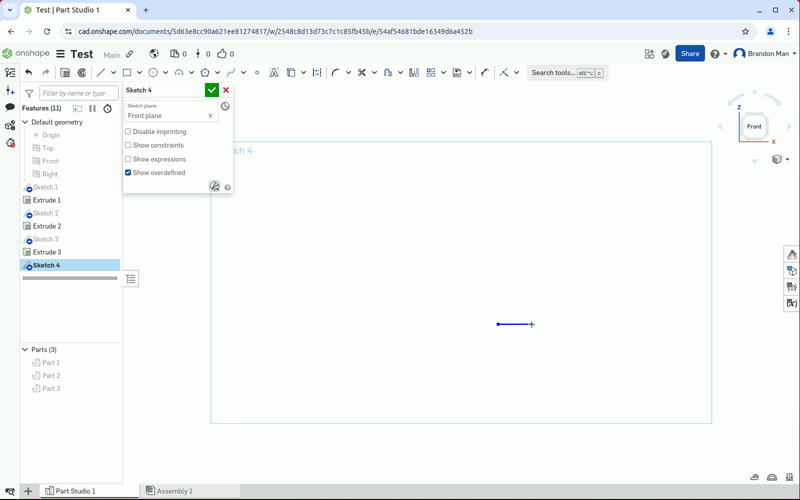
mouse_move(531, 324)
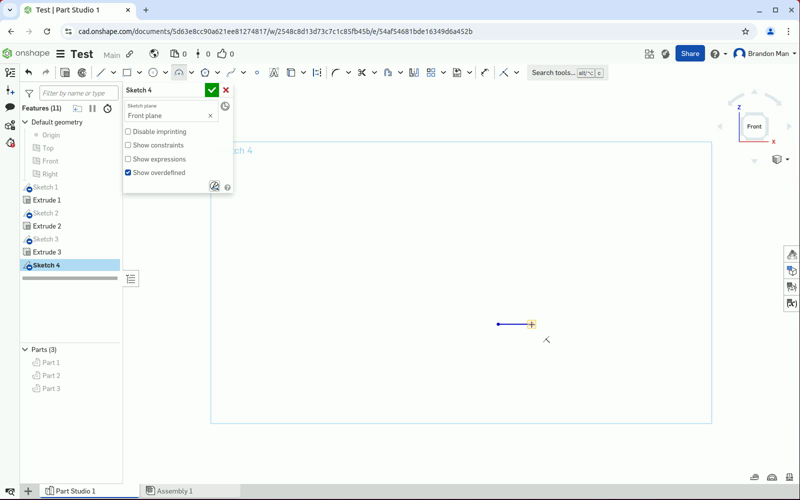
click(531, 324)
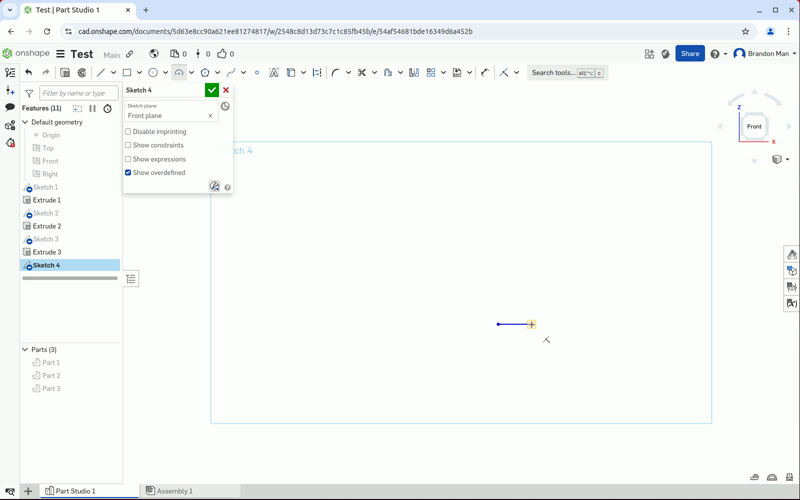
key_down(shift)
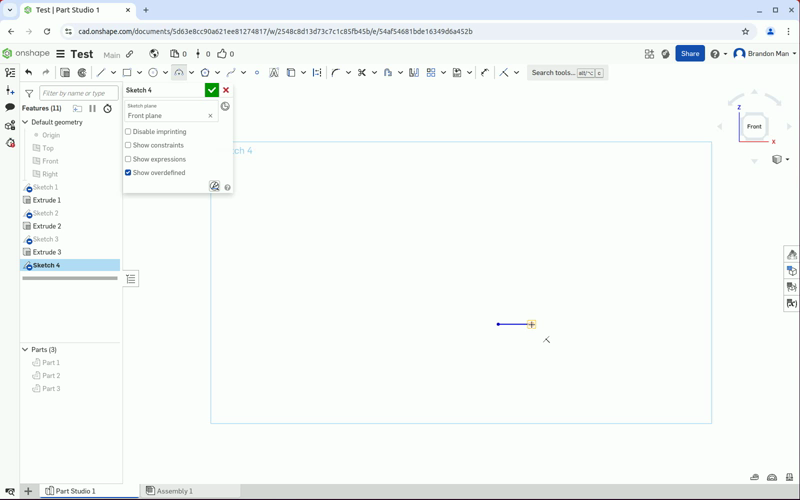
mouse_move(531, 240)
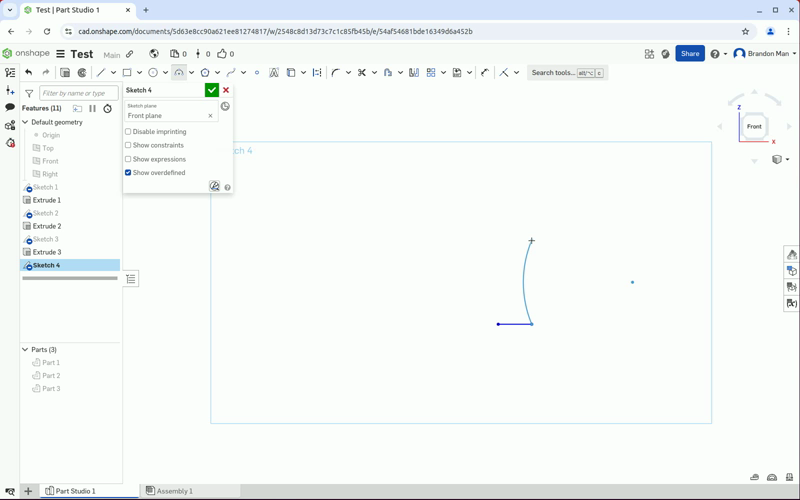
click(531, 240)
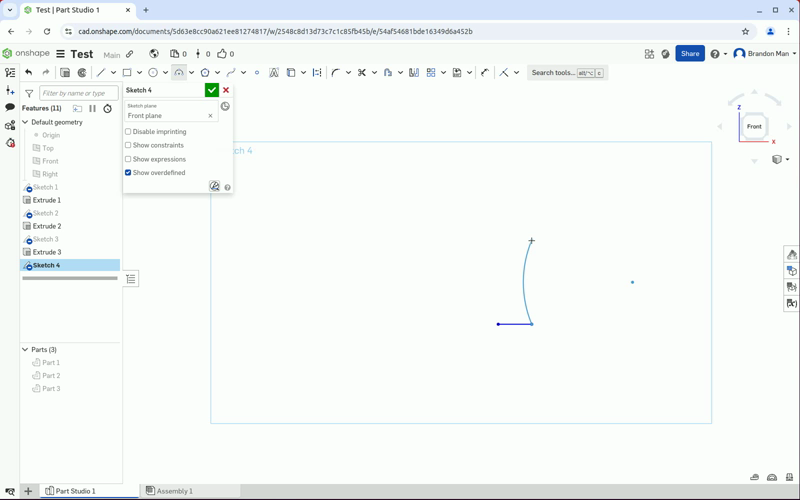
mouse_move(573, 282)
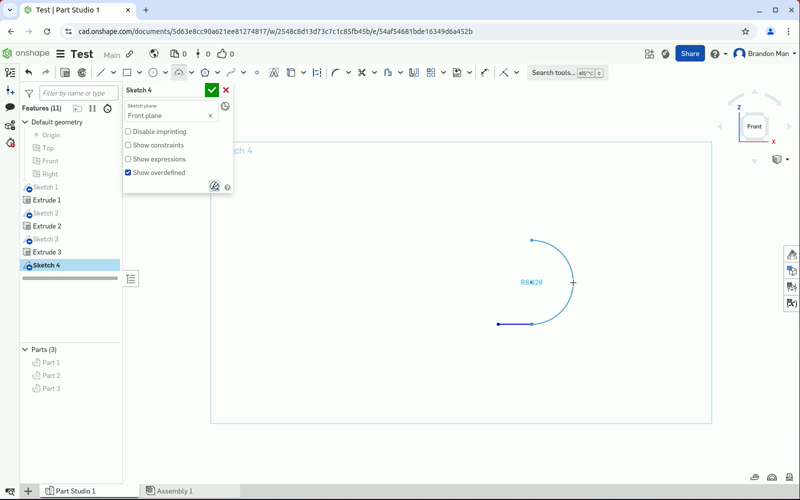
click(573, 282)
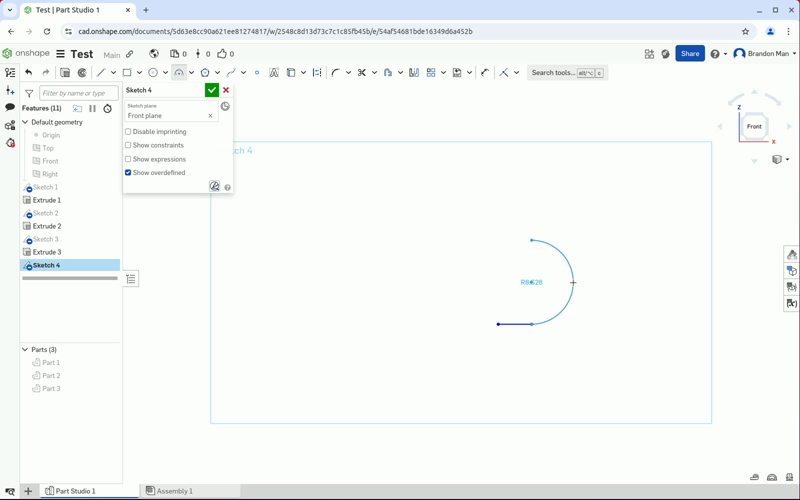
key_up(shift)
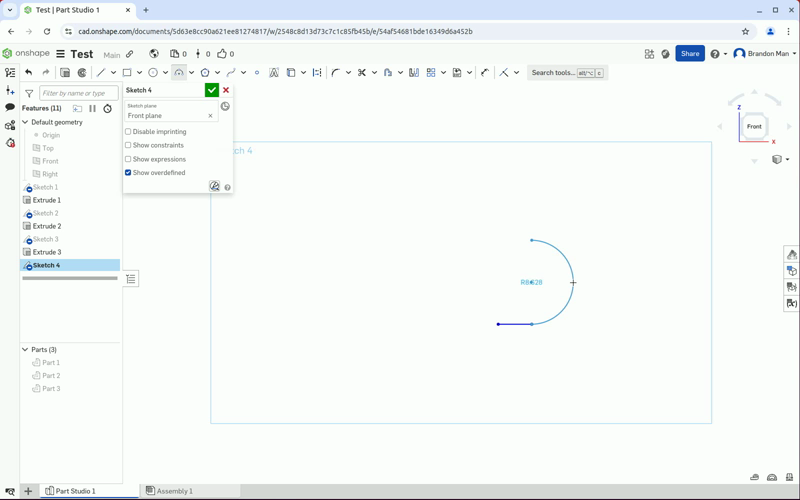
key(esc)
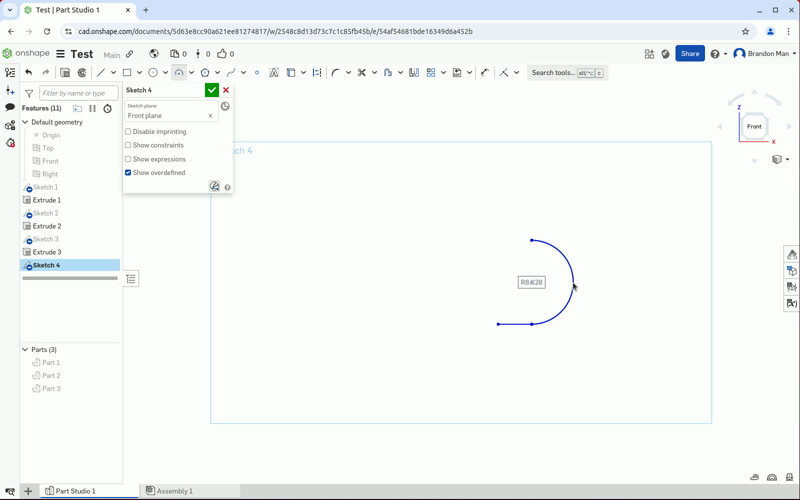
key(l)
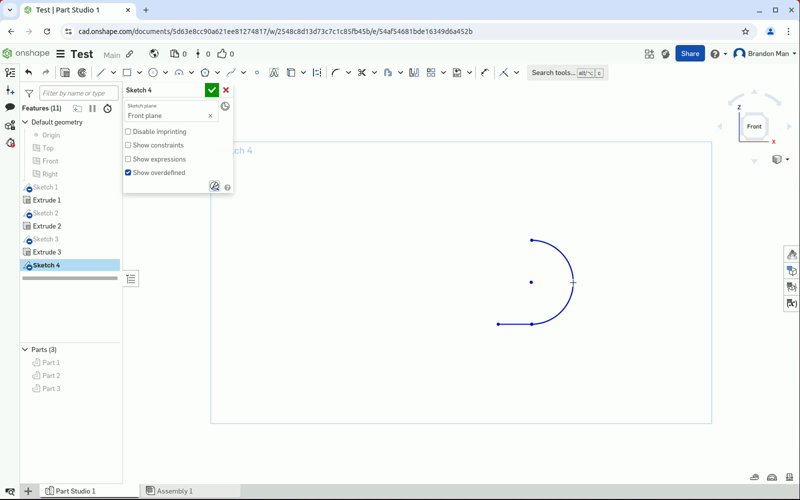
mouse_move(531, 240)
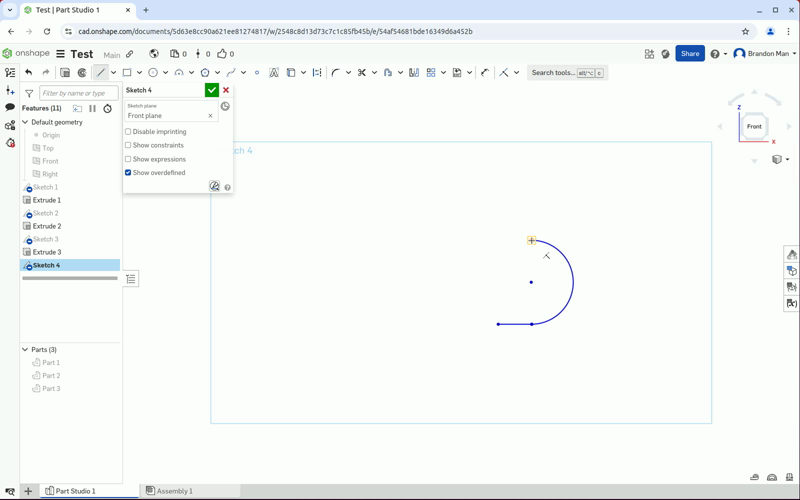
click(531, 240)
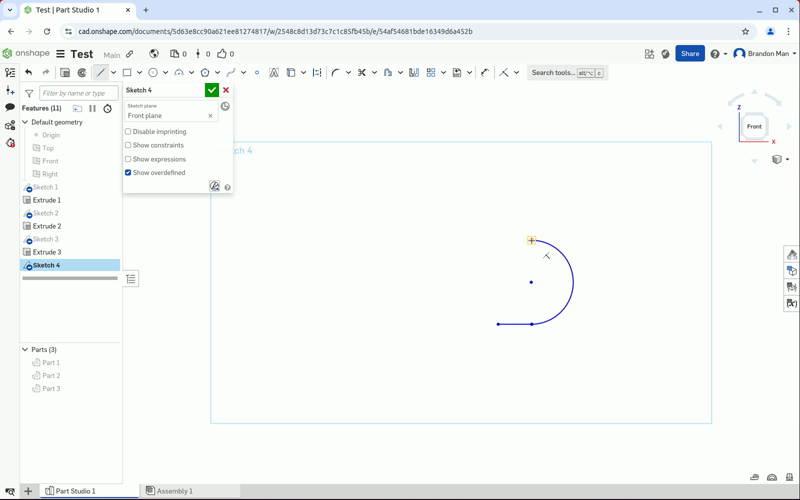
key_down(shift)
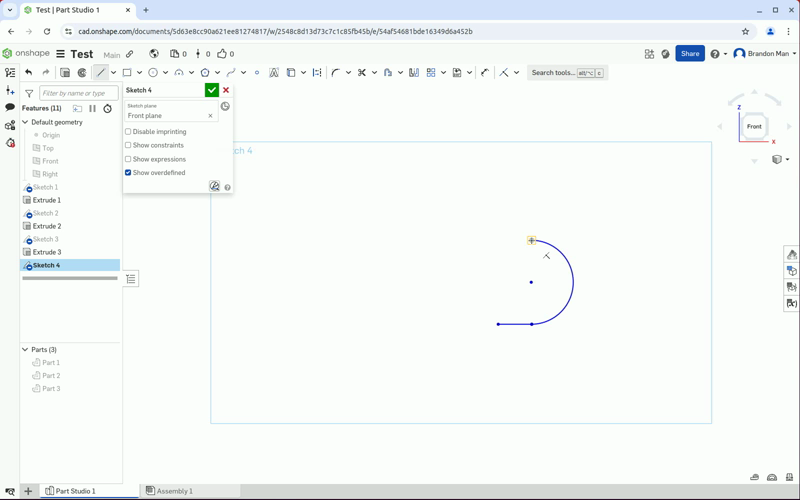
mouse_move(561, 240)
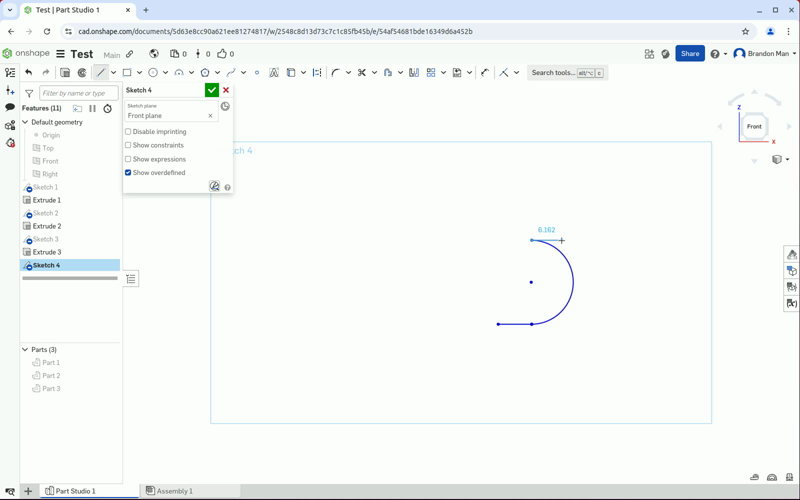
mouse_move(498, 240)
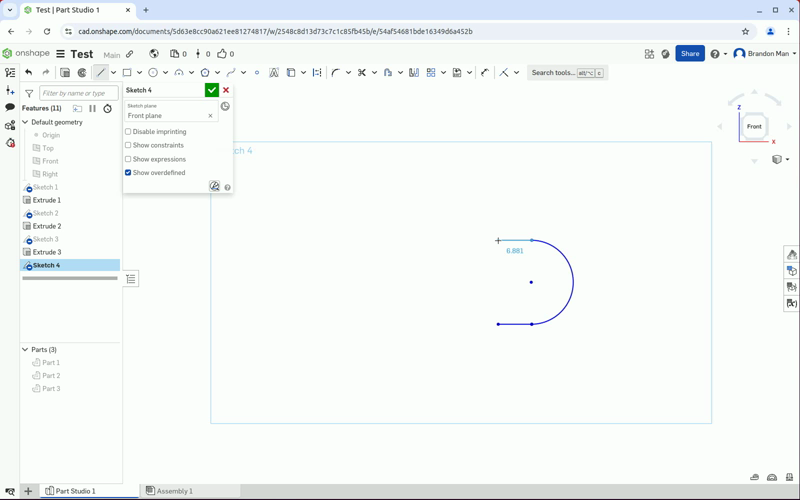
click(498, 240)
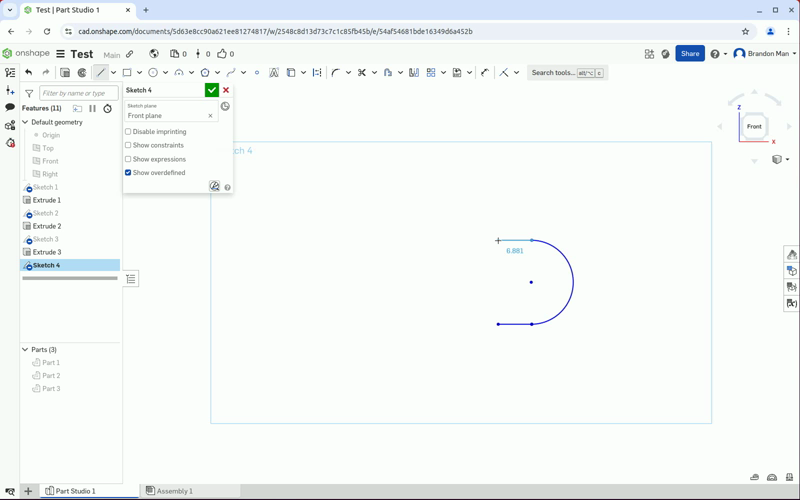
key_up(shift)
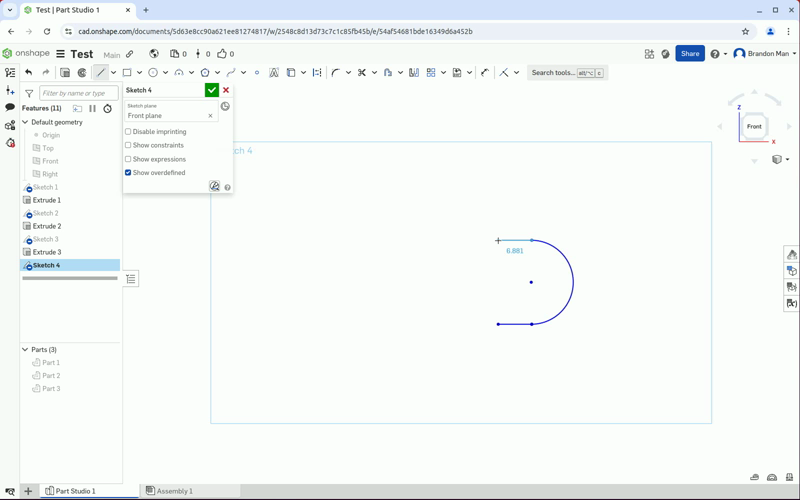
key_down(shift)
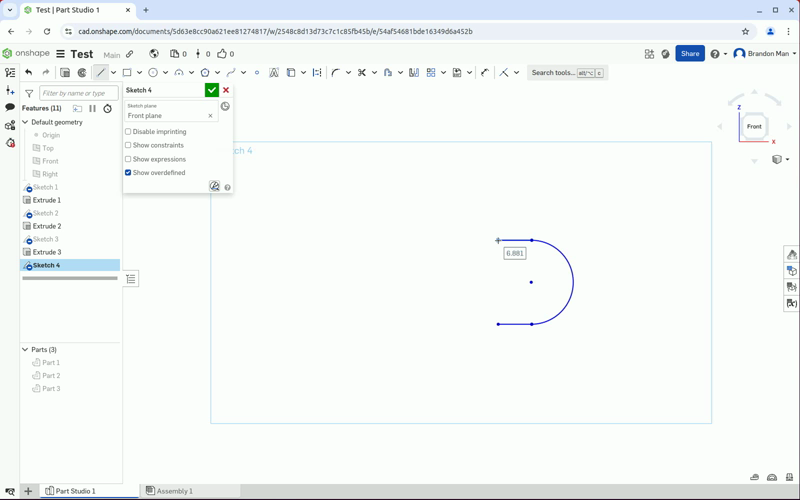
mouse_move(498, 324)
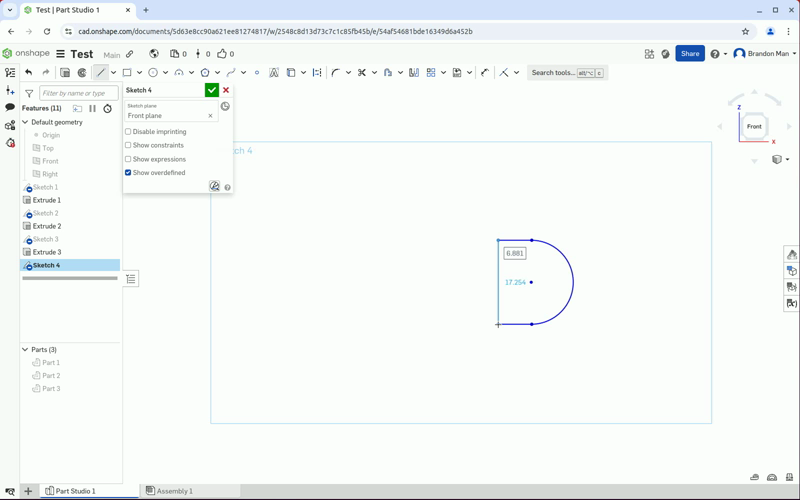
key_up(shift)
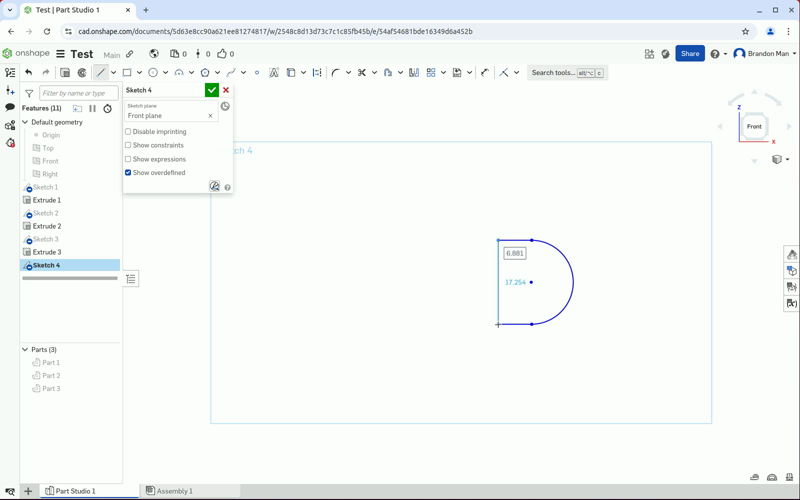
click(498, 324)
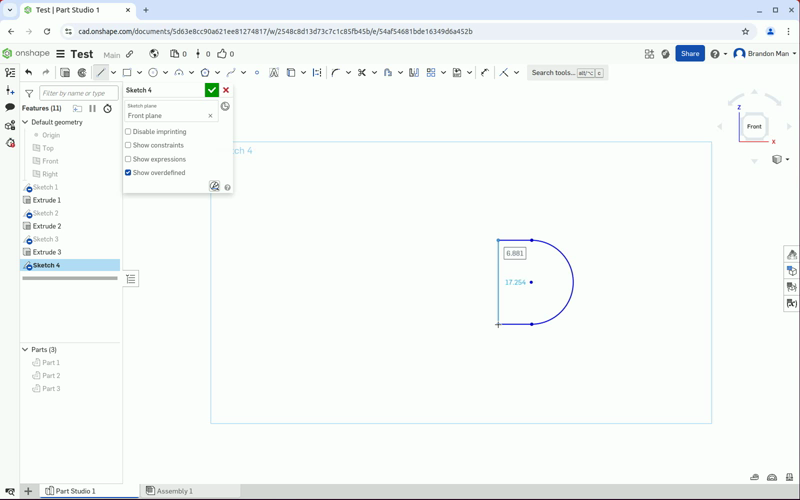
key(esc)
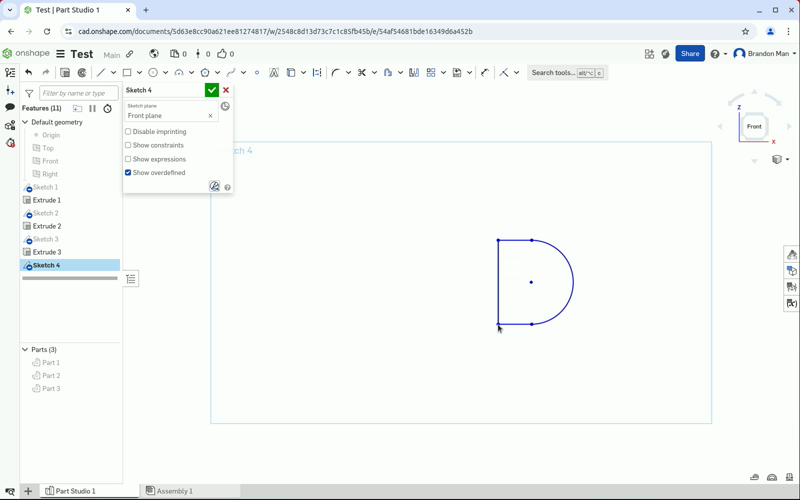
key(c)
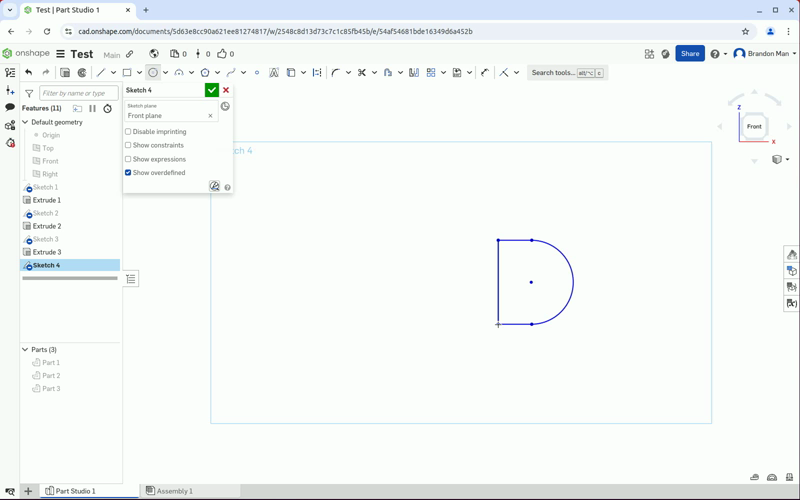
key_down(shift)
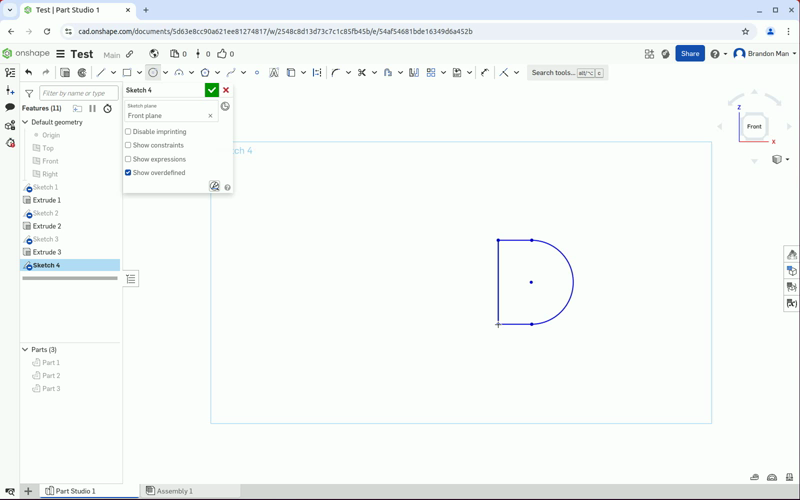
mouse_move(531, 281)
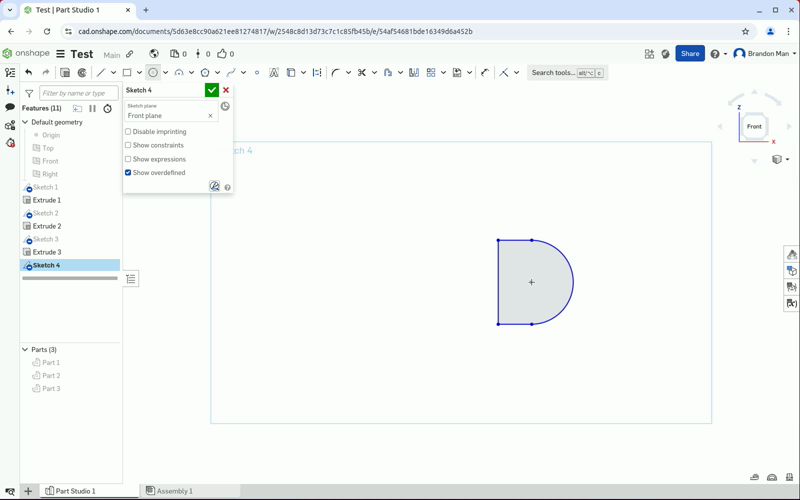
click(531, 281)
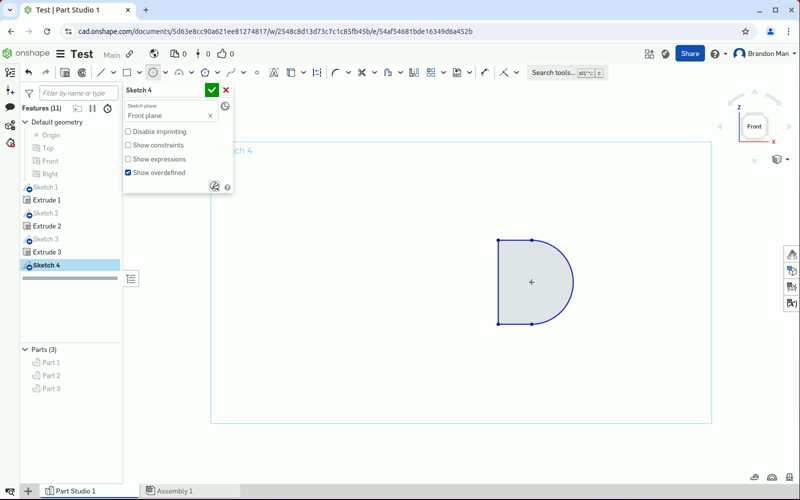
key_up(shift)
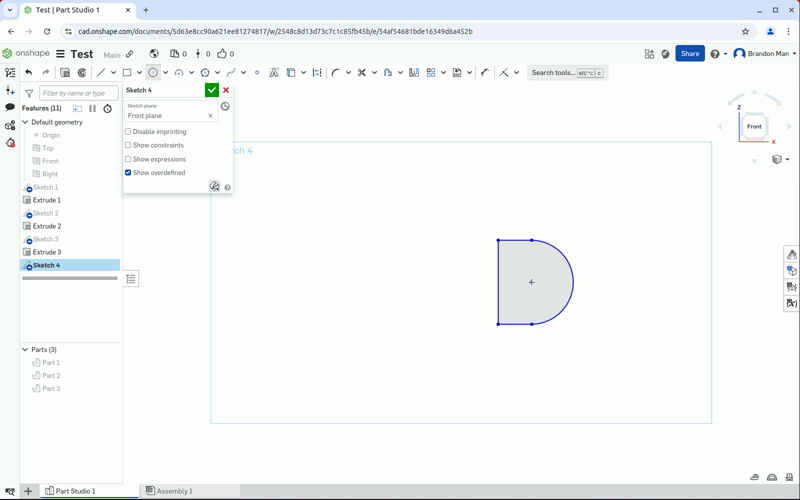
mouse_move(549, 281)
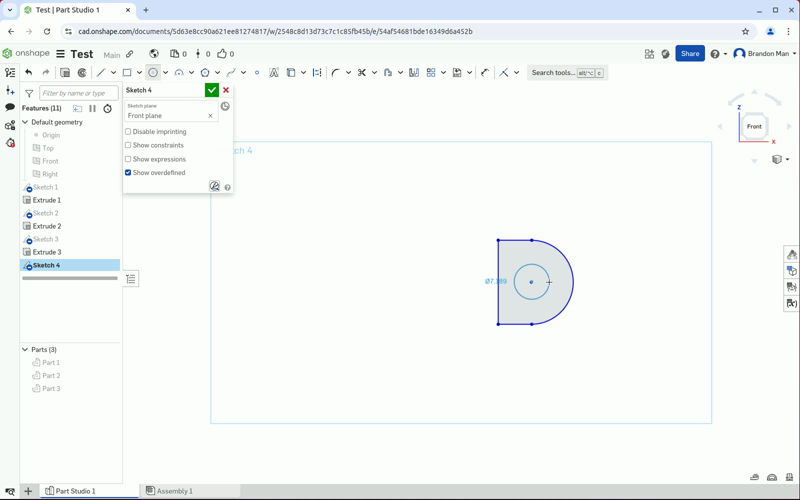
click(549, 281)
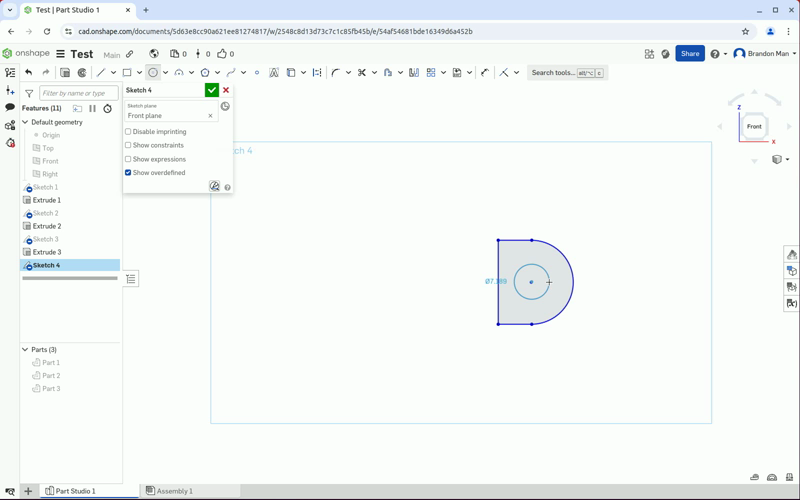
key(esc)
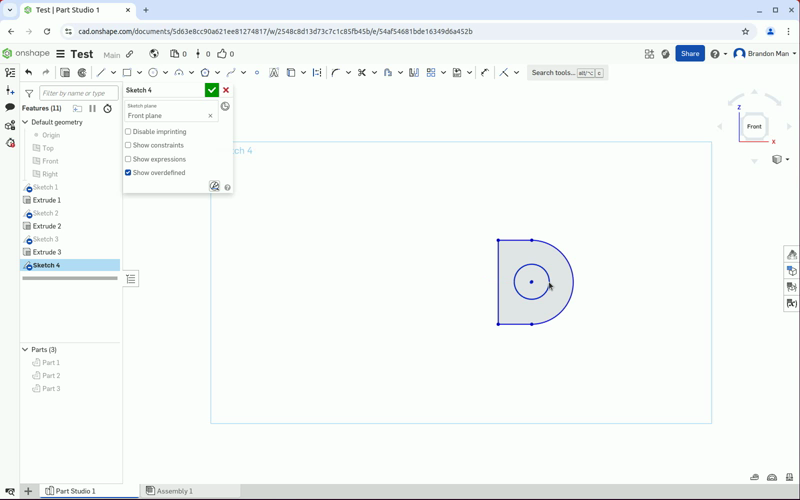
mouse_move(543, 302)
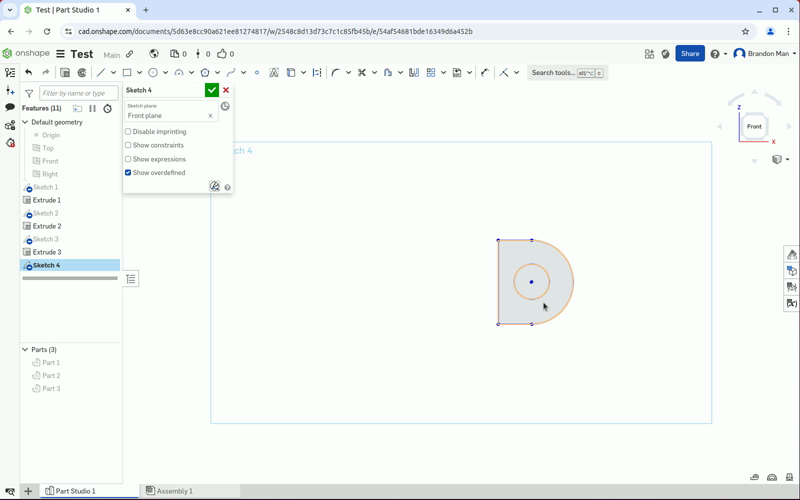
click(543, 302)
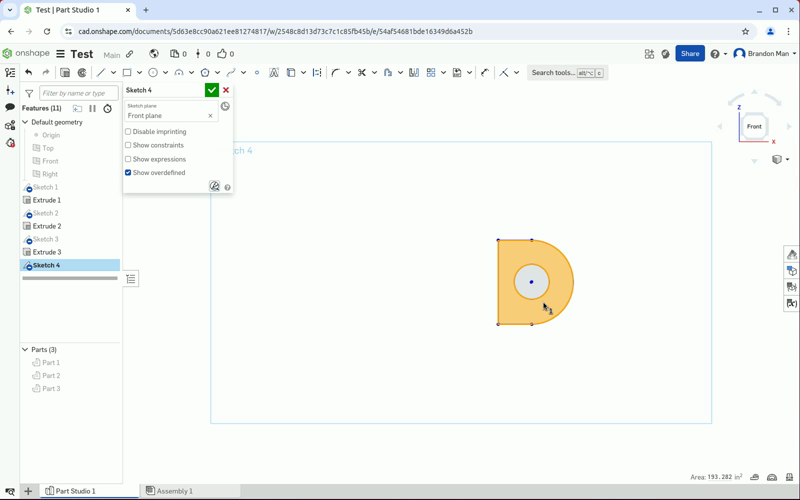
mouse_move(73, 352)
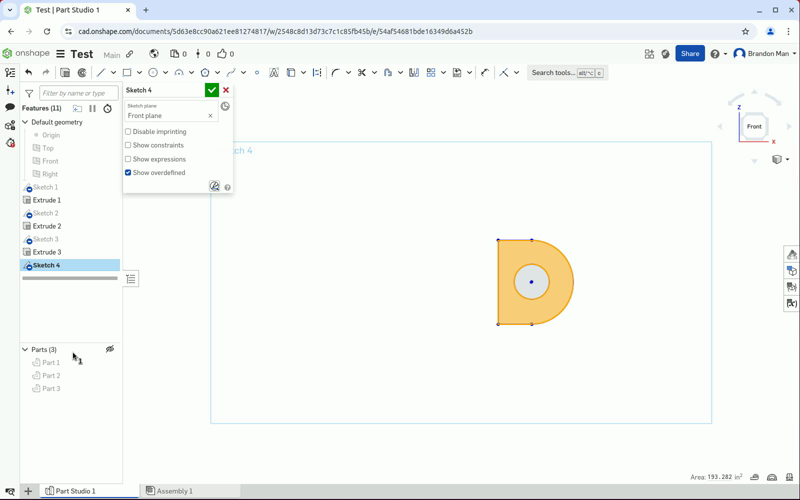
key(shift+y)
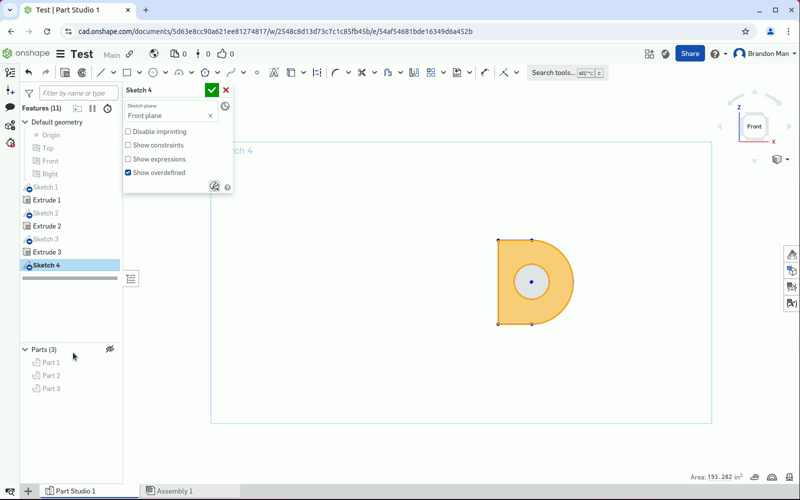
key(shift+e)
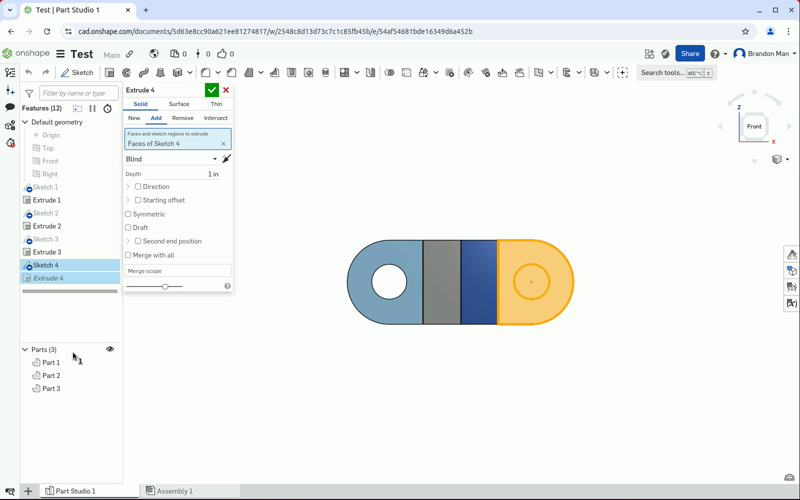
mouse_move(143, 106)
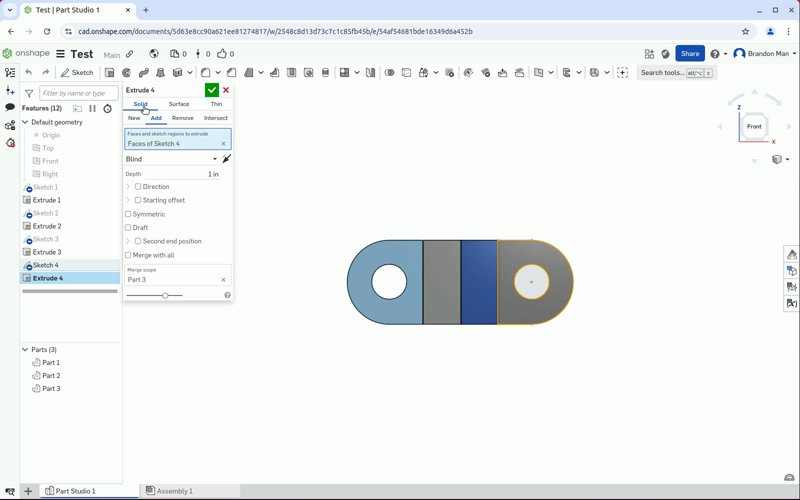
click(143, 106)
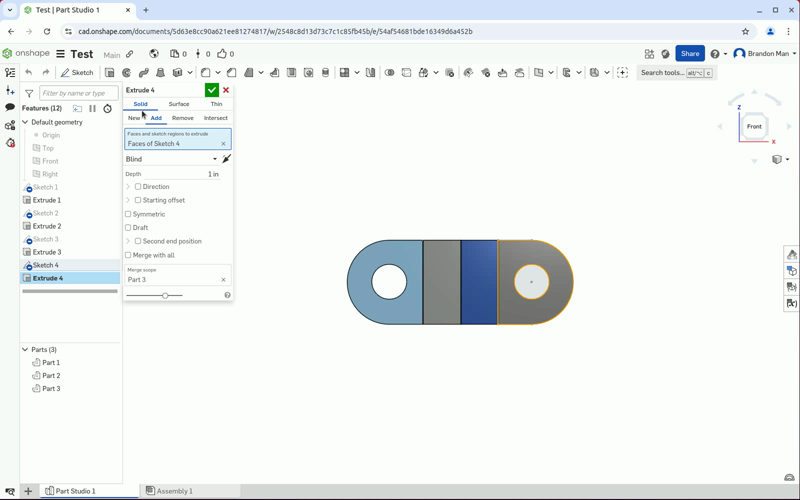
mouse_move(137, 120)
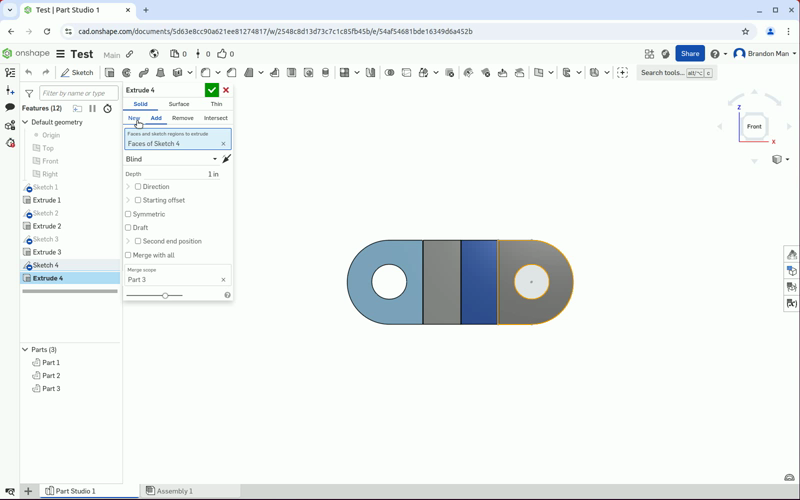
click(137, 120)
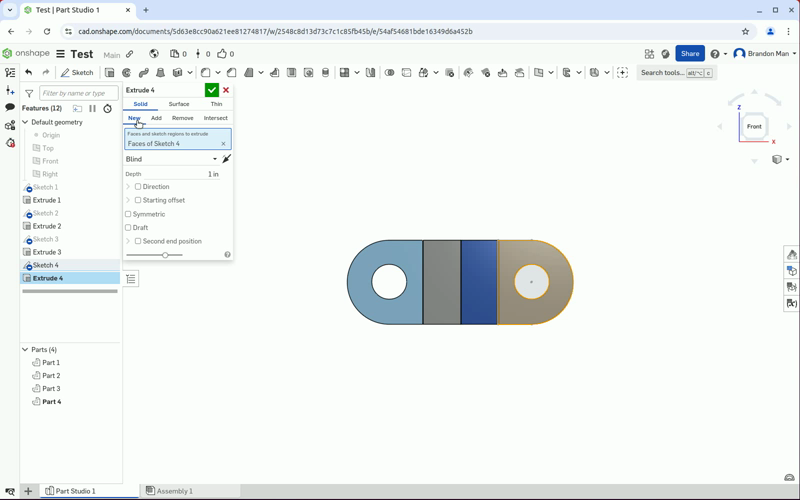
key(tab, 4)
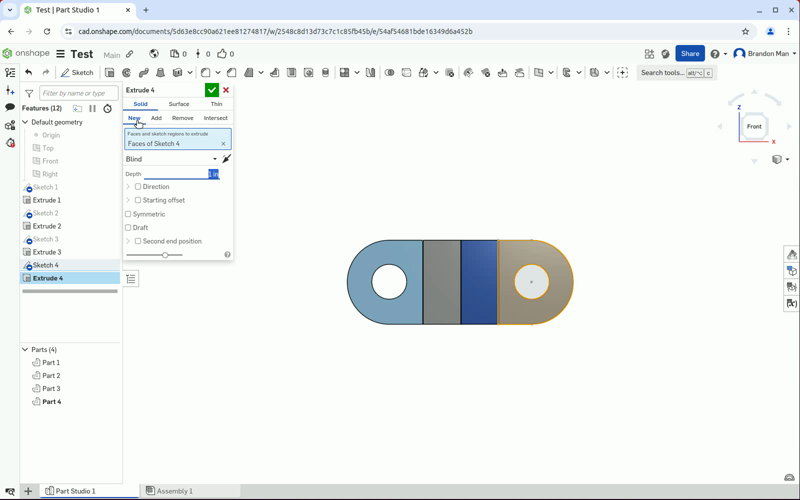
text(7.221)
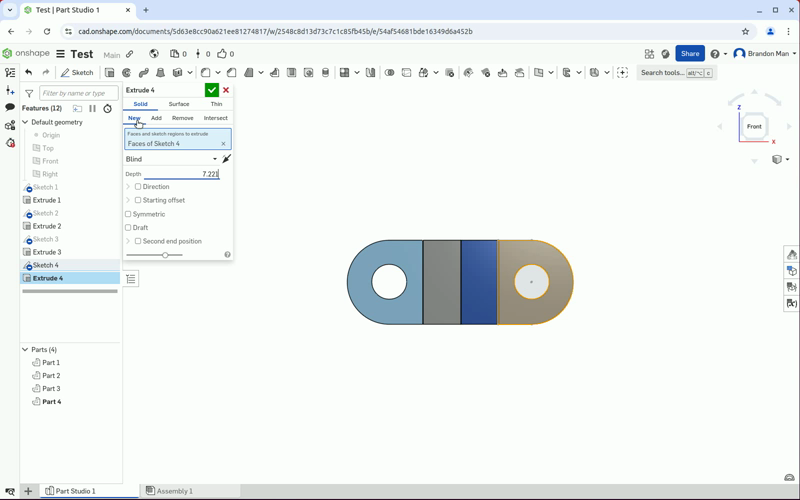
key(enter)
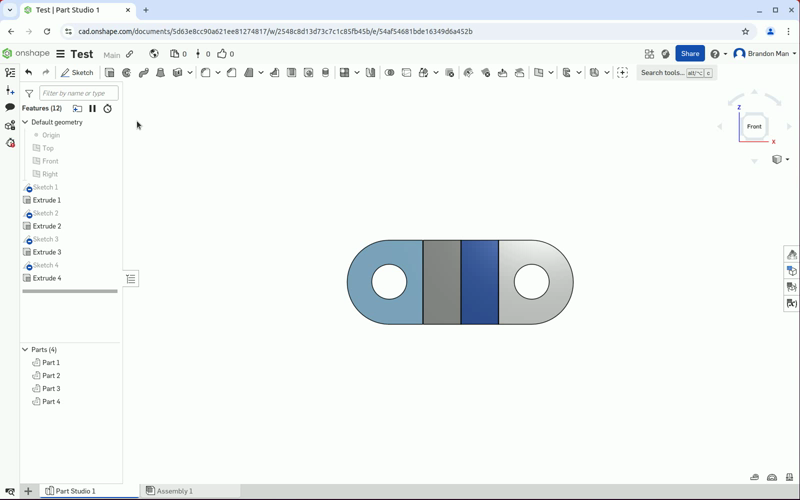
key(shift+h)
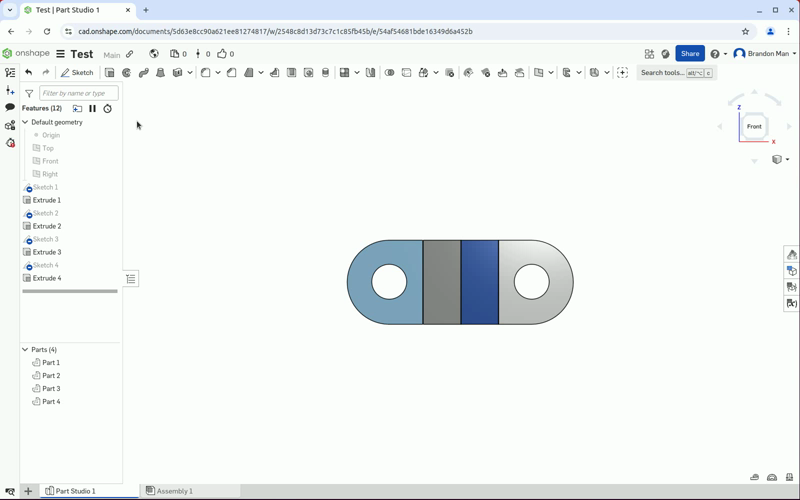
key(shift+h)
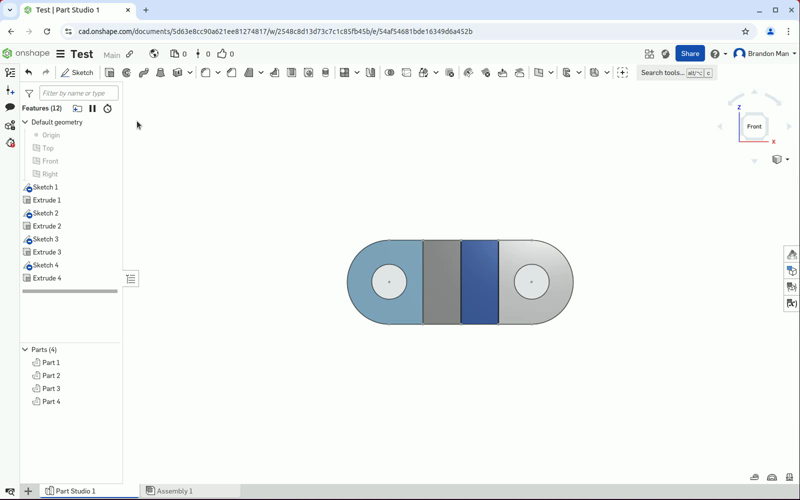
key(shift+7)
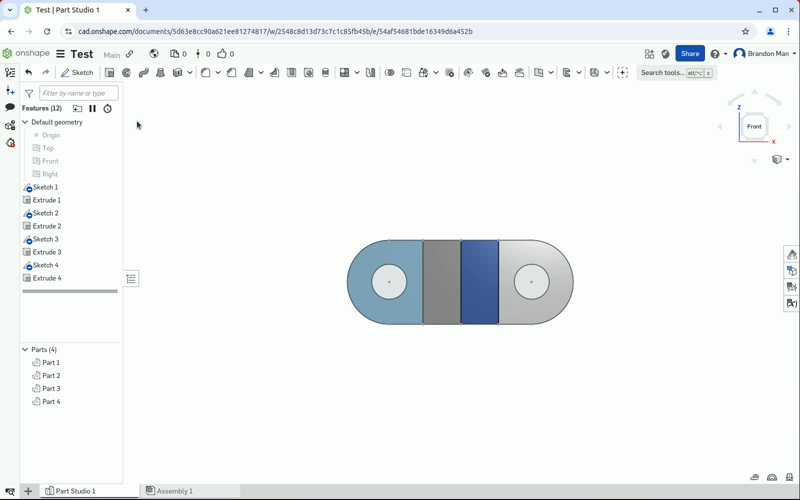
key(left, 2)
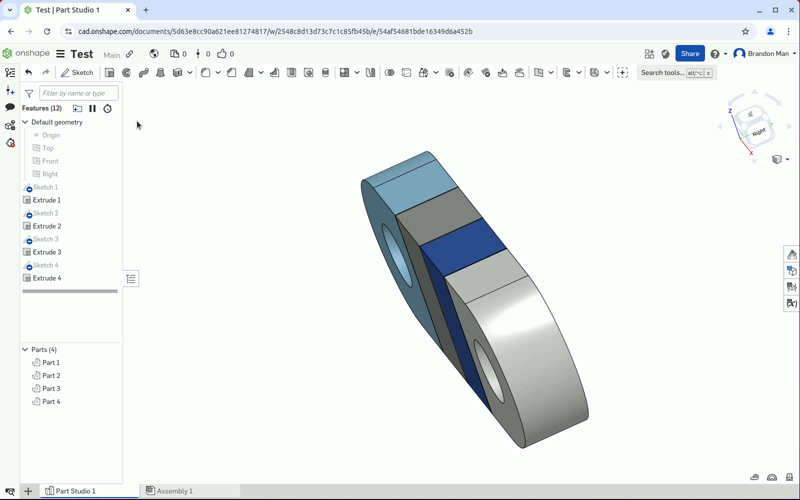
key(down, 2)
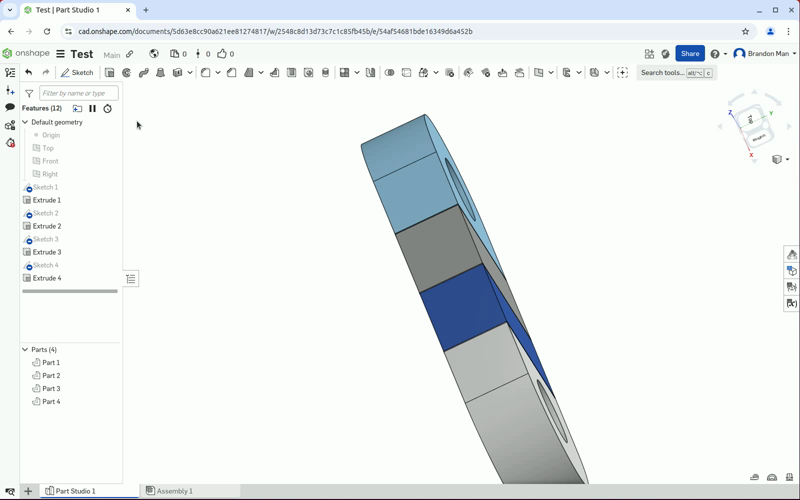
key(up, 2)
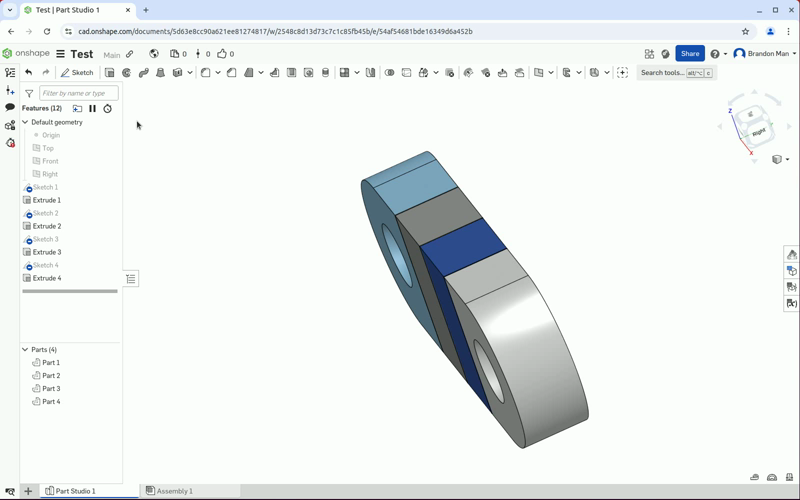
key(right, 2)
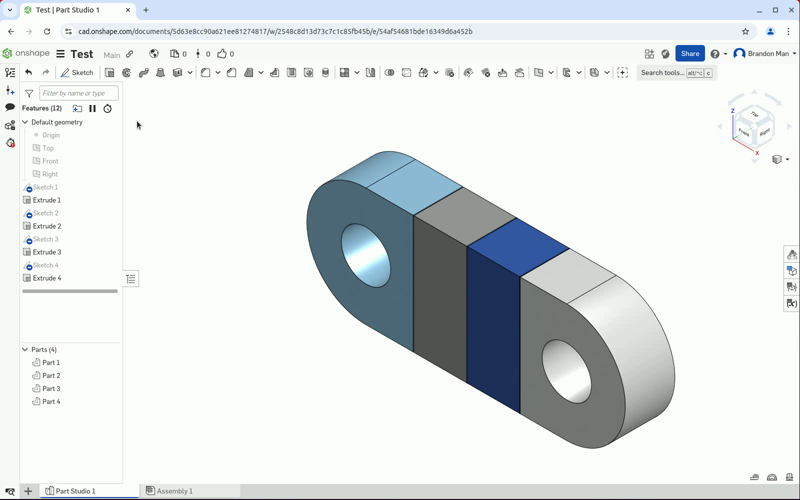
mouse_move(73, 189)
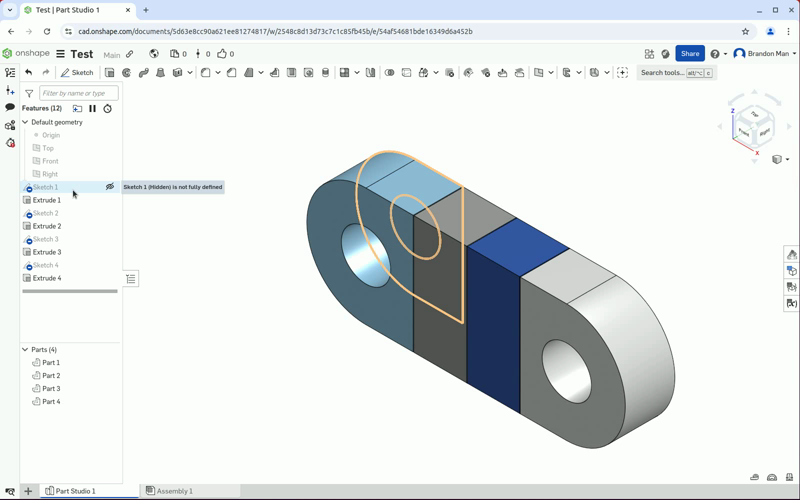
click(73, 189)